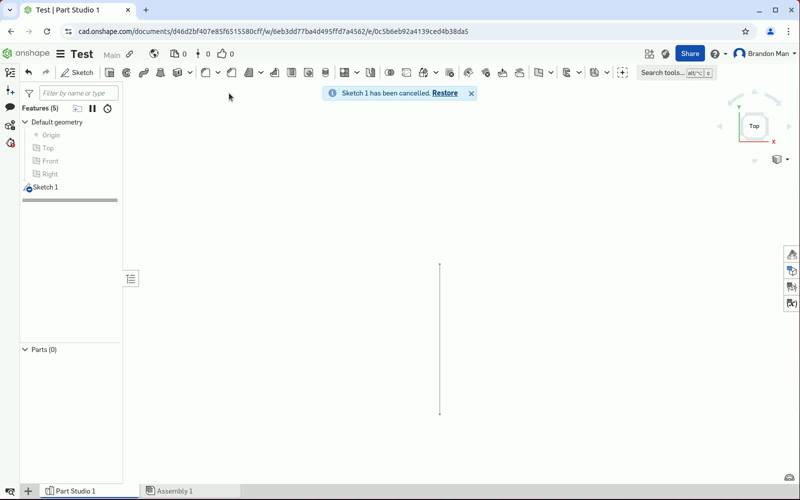
key(shift+h)
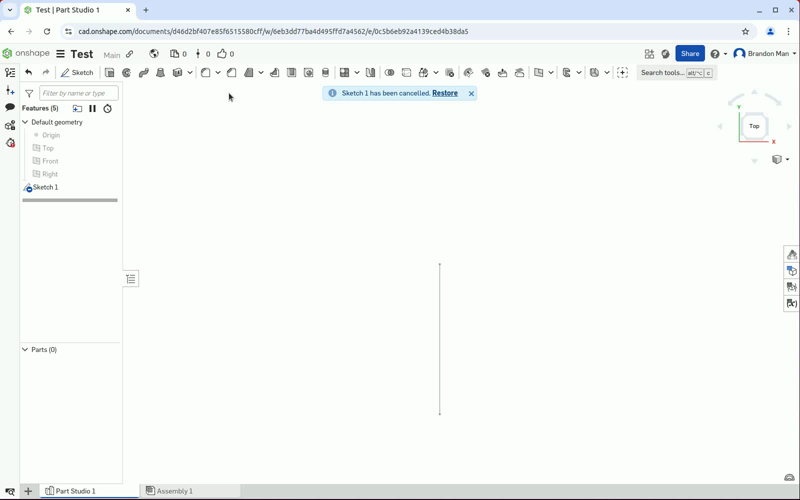
key(shift+s)
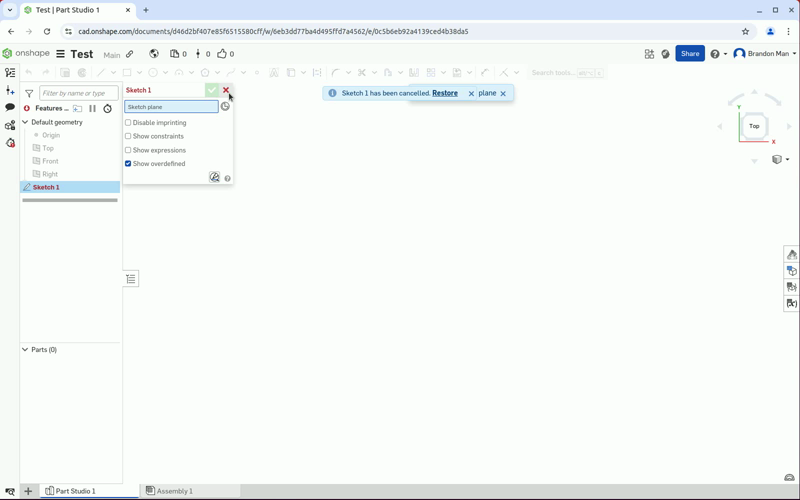
mouse_move(73, 150)
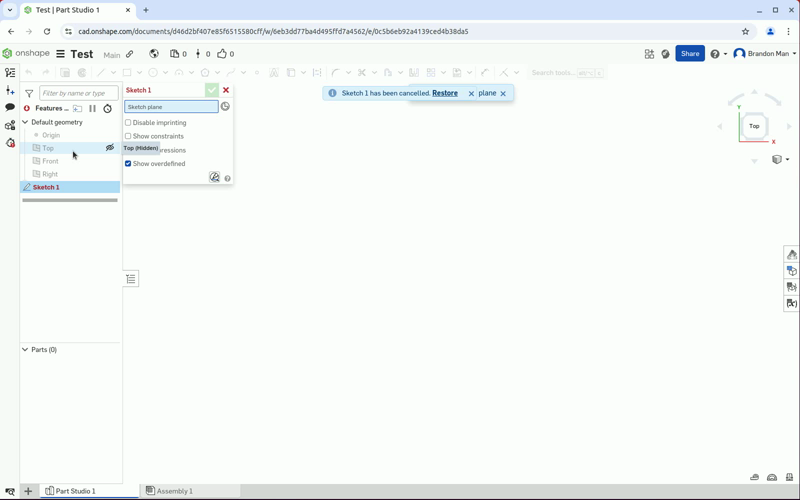
click(73, 150)
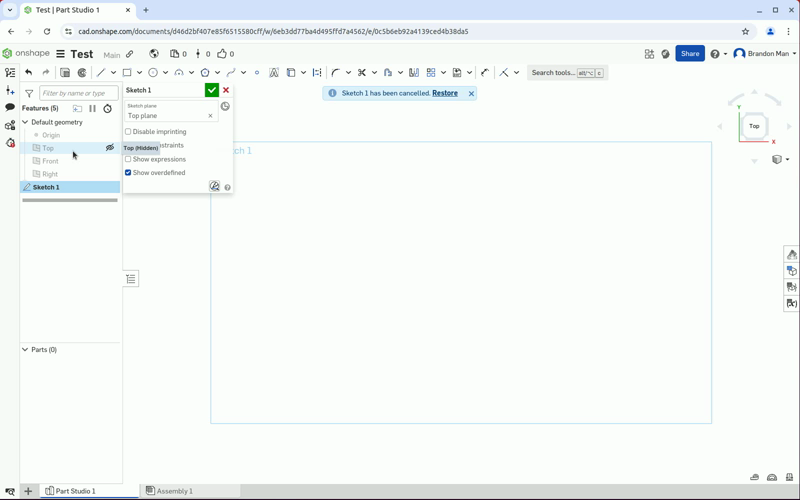
mouse_move(73, 352)
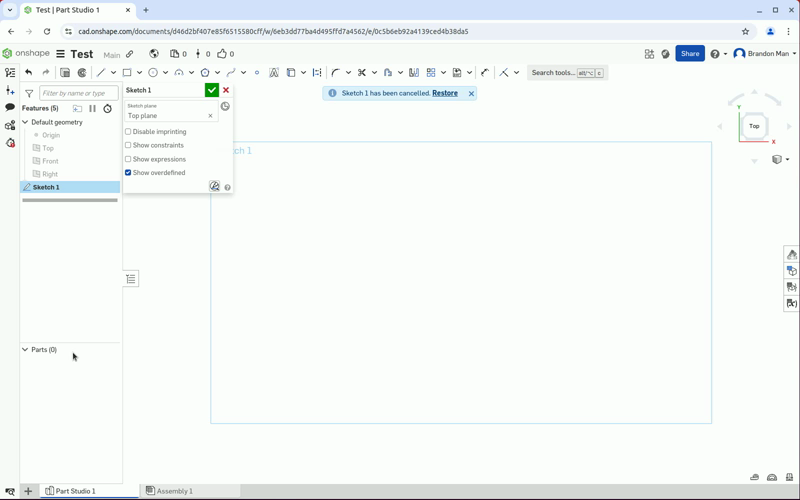
key(y)
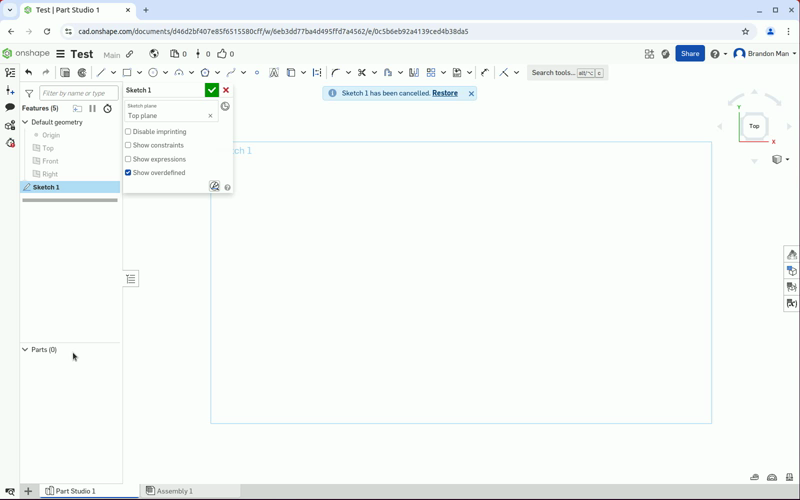
key(l)
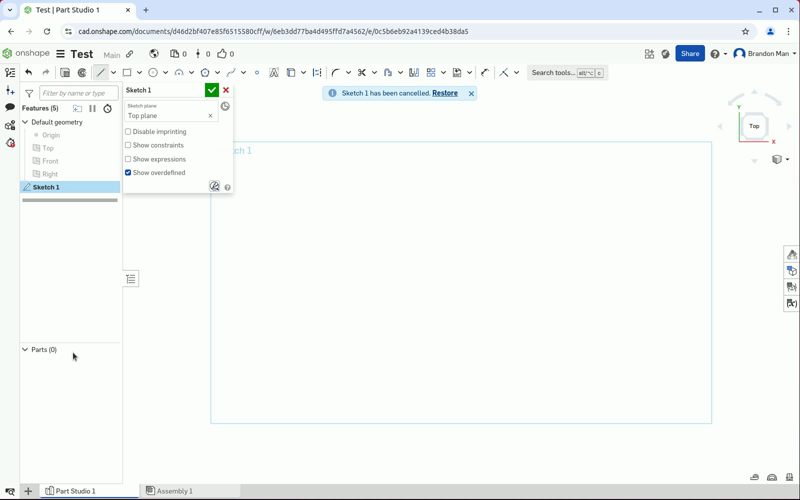
key_down(shift)
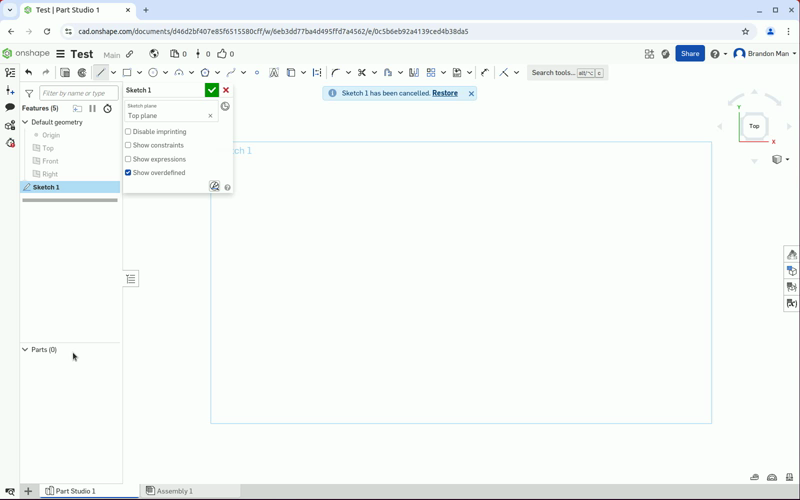
mouse_move(495, 261)
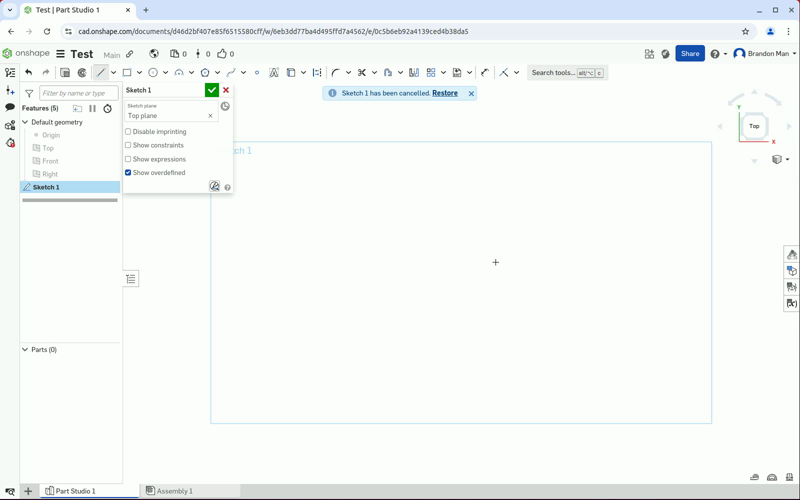
click(495, 261)
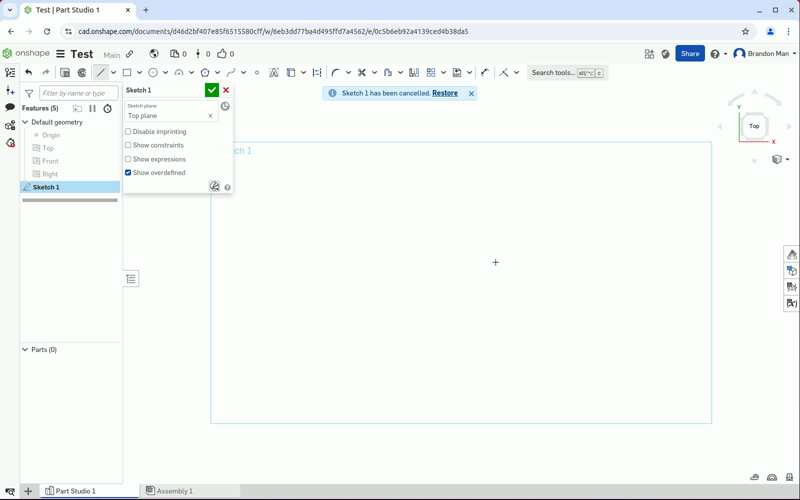
key_up(shift)
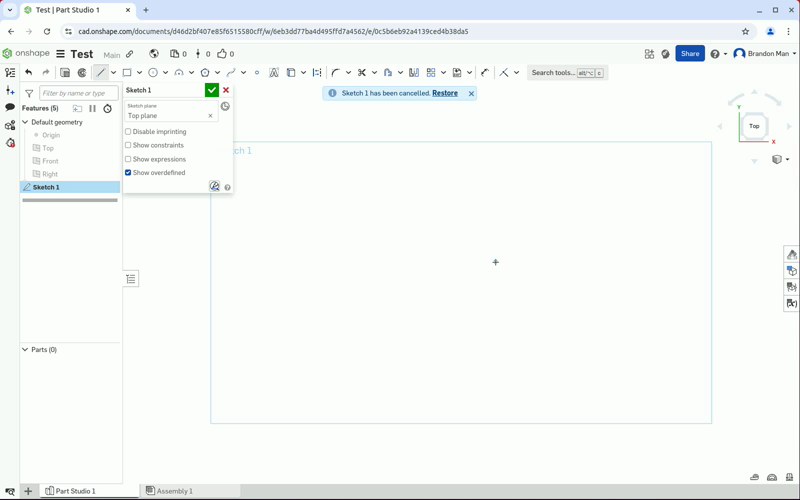
key_down(shift)
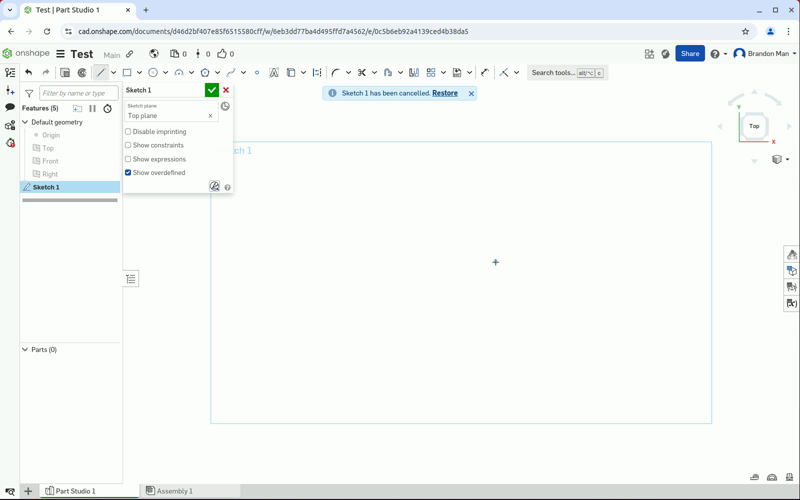
mouse_move(573, 261)
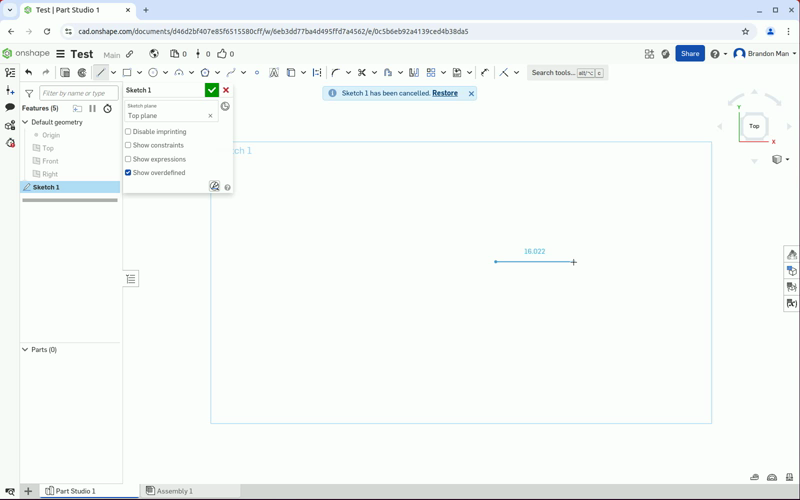
click(573, 261)
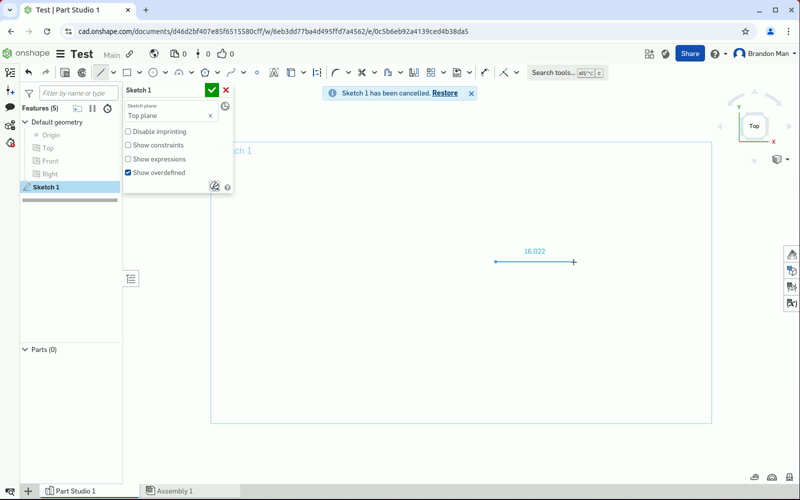
key_up(shift)
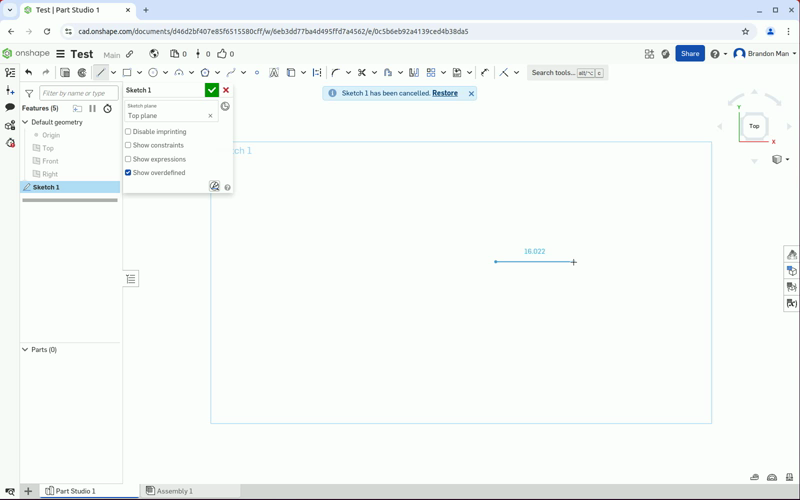
key_down(shift)
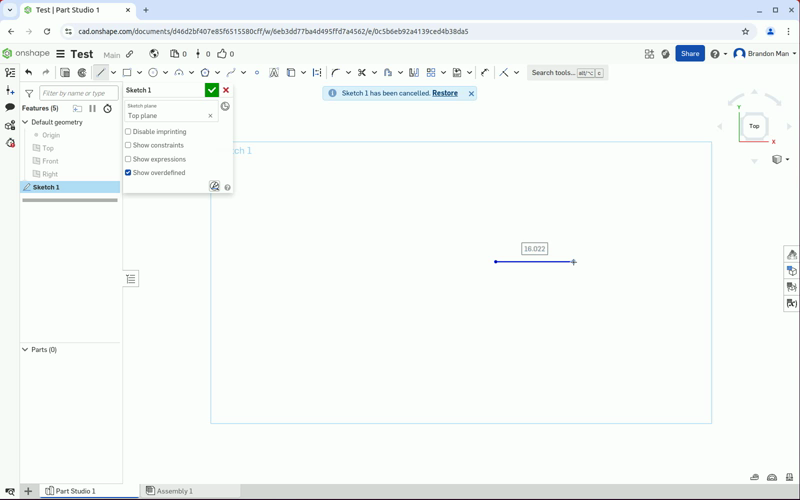
mouse_move(589, 261)
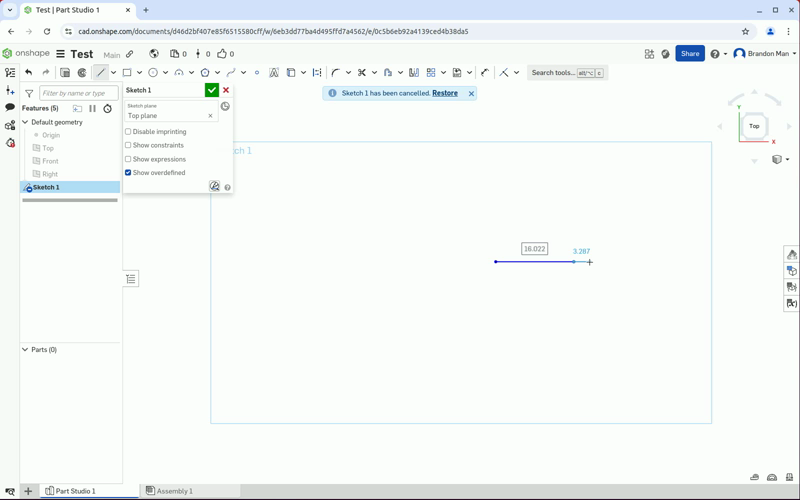
mouse_move(573, 252)
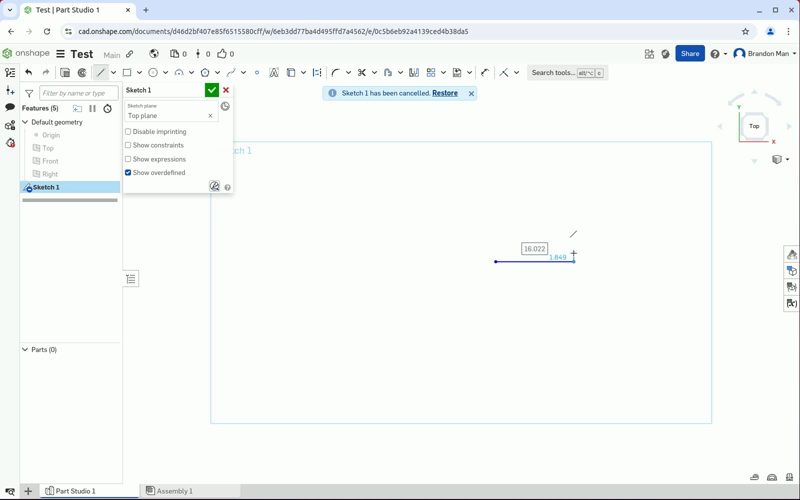
click(573, 252)
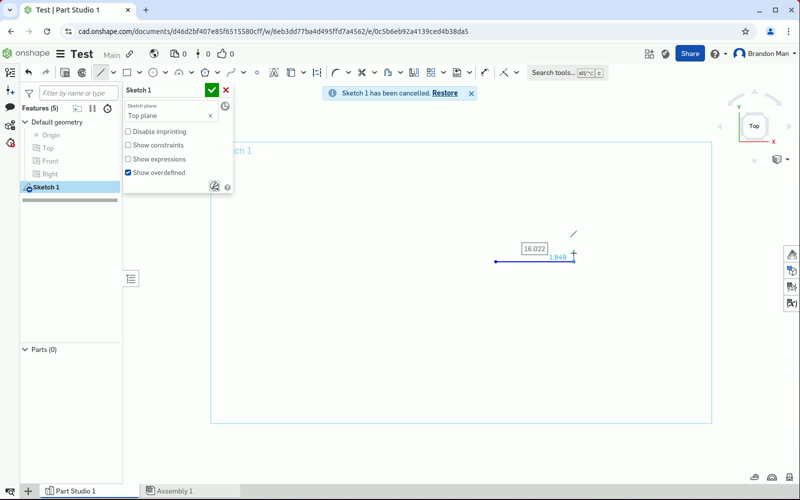
key_up(shift)
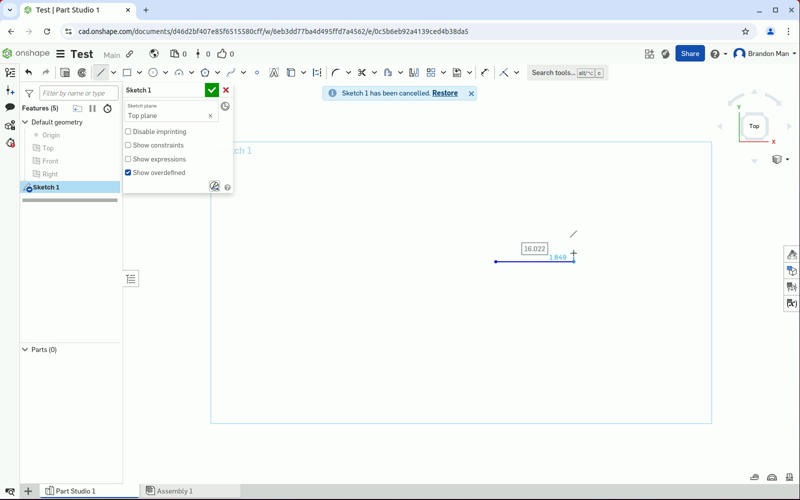
key_down(shift)
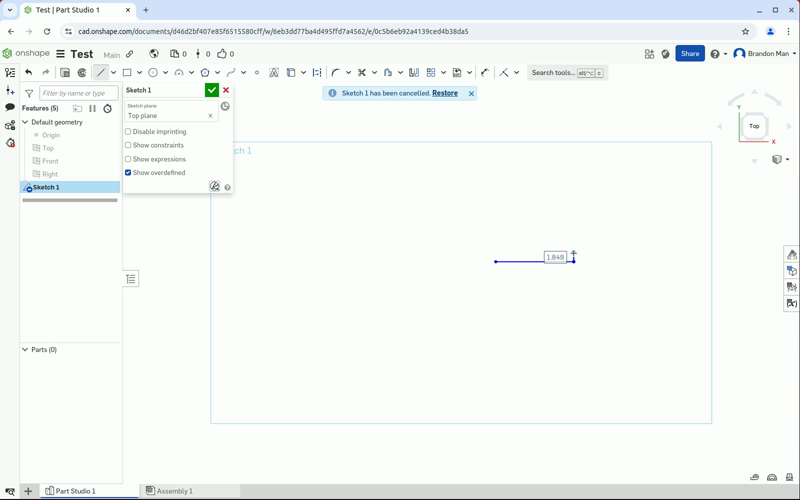
mouse_move(495, 252)
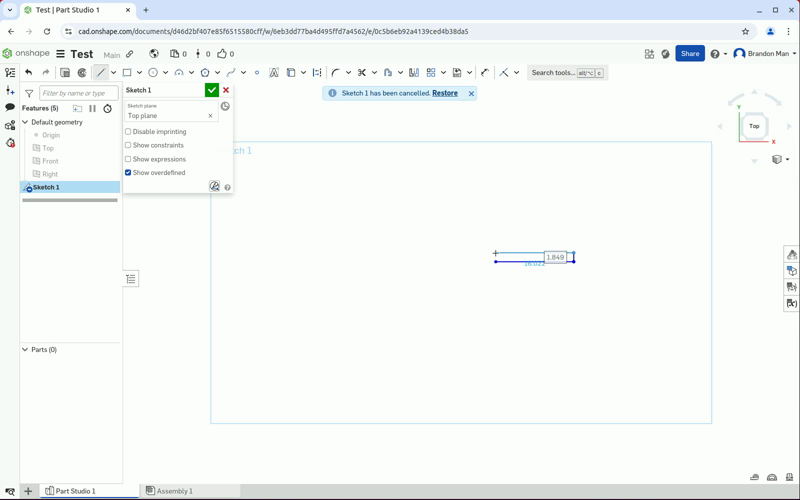
click(495, 252)
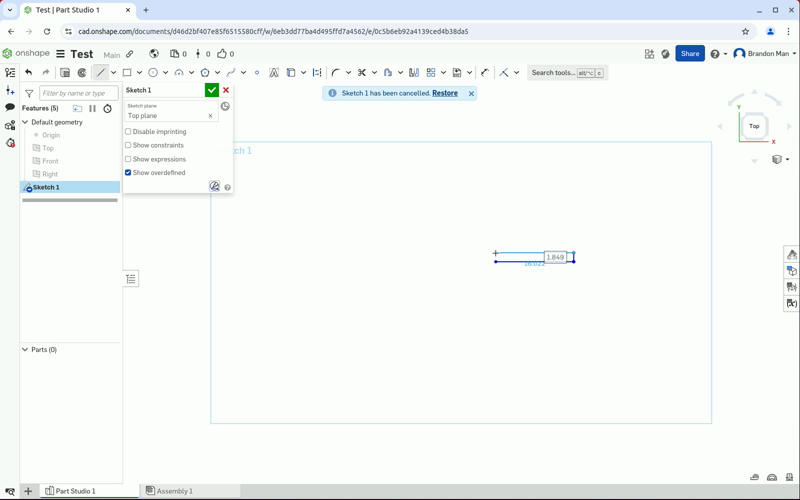
key_up(shift)
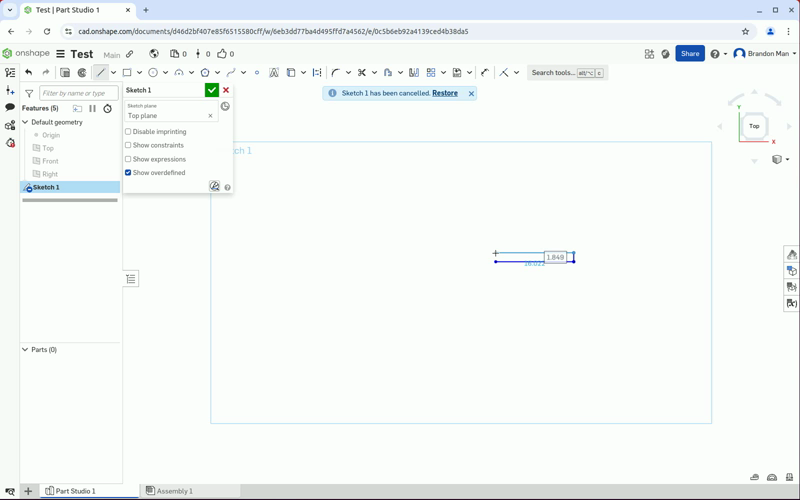
mouse_move(525, 252)
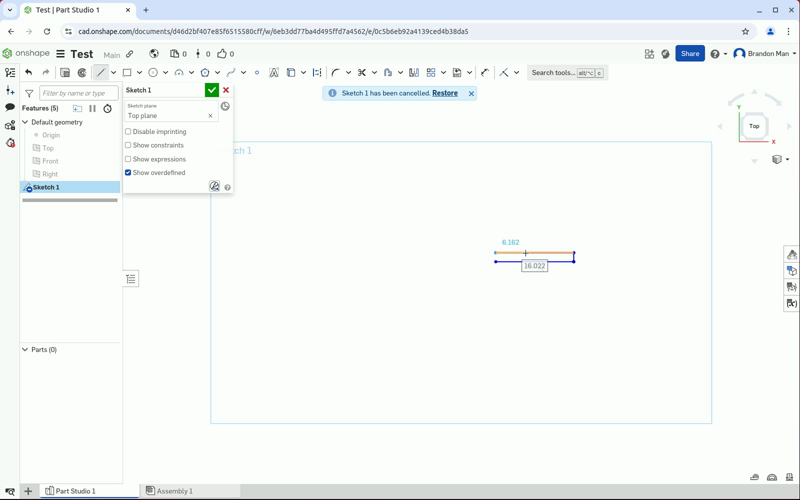
key_down(shift)
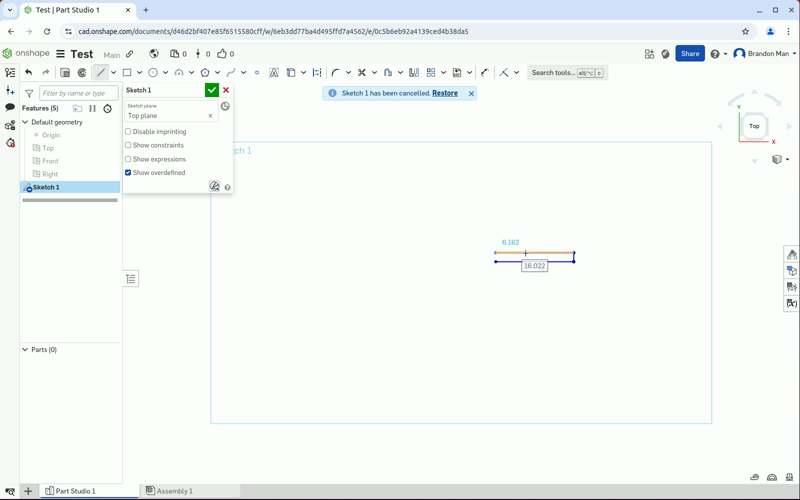
mouse_move(495, 261)
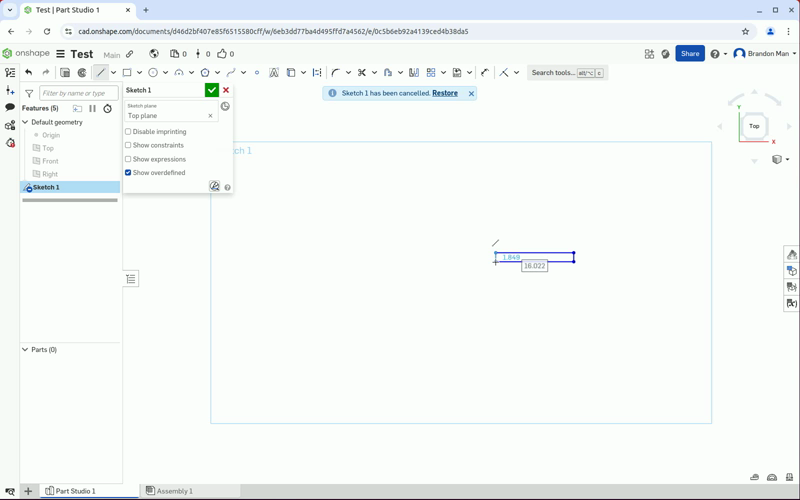
key_up(shift)
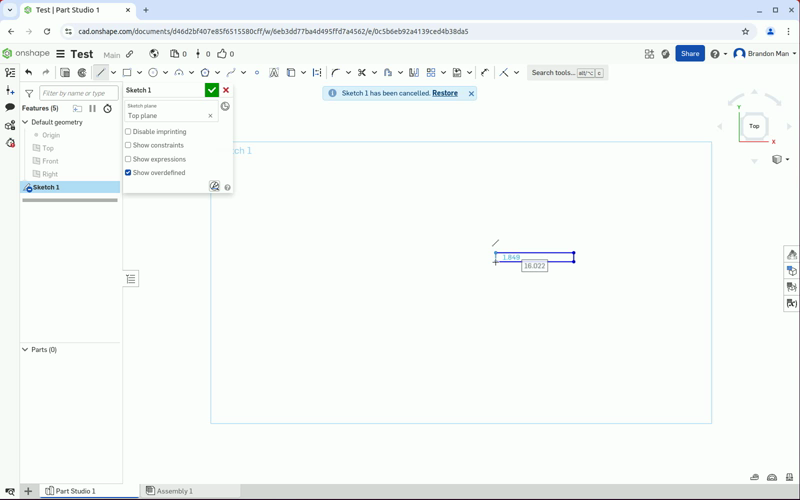
click(495, 261)
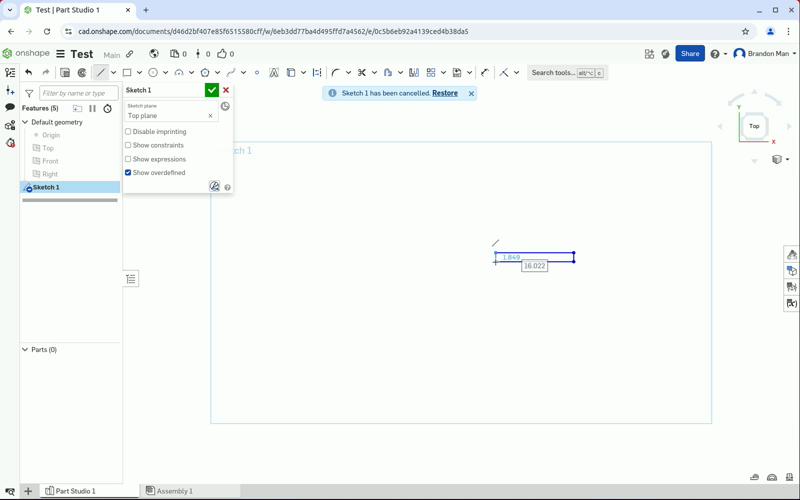
key(esc)
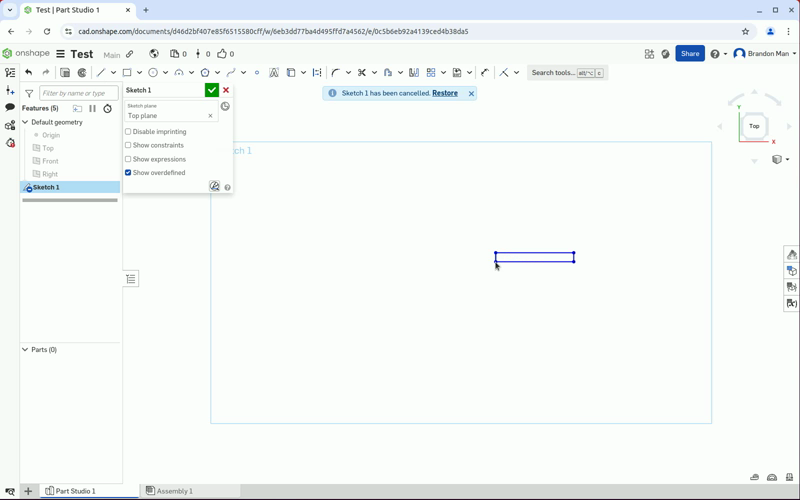
mouse_move(556, 254)
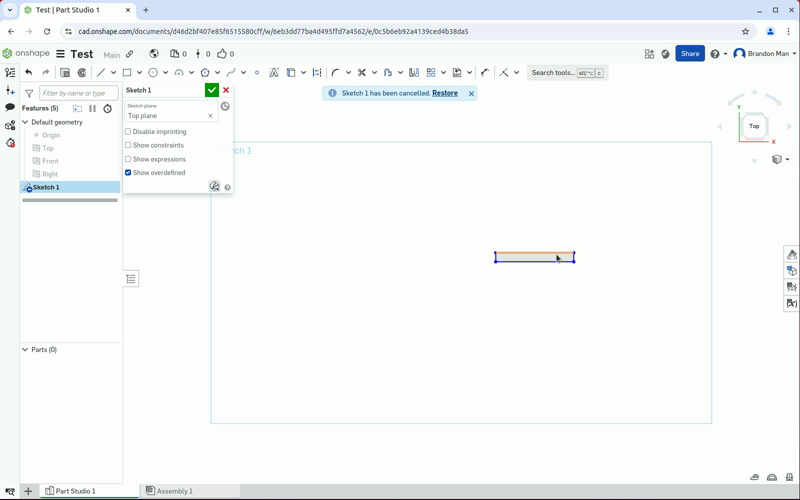
scroll(6)
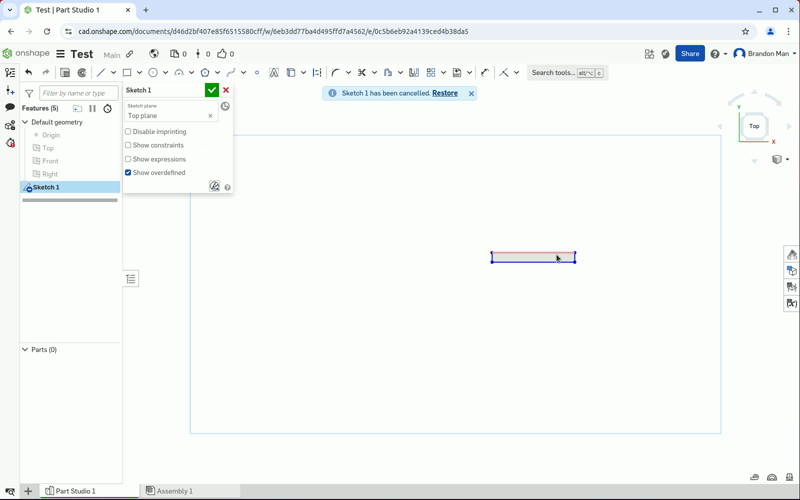
scroll(6)
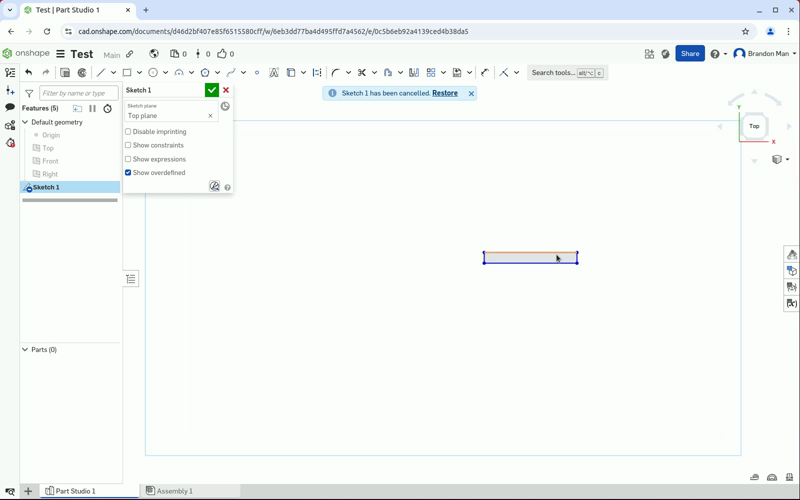
scroll(6)
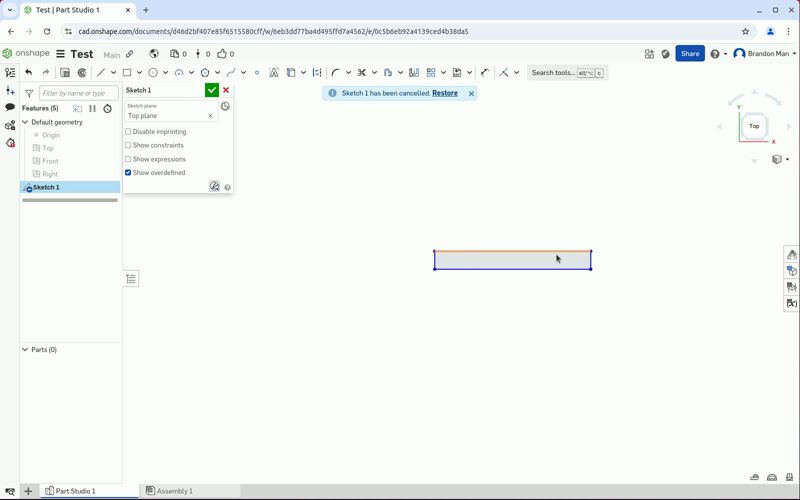
scroll(6)
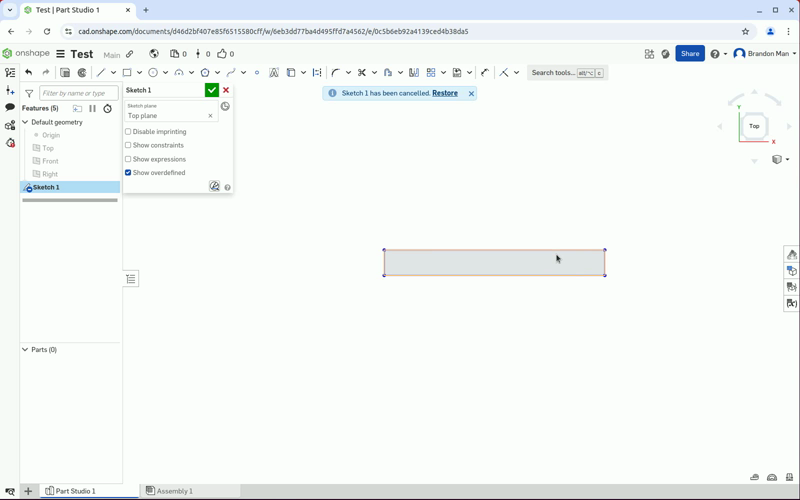
scroll(6)
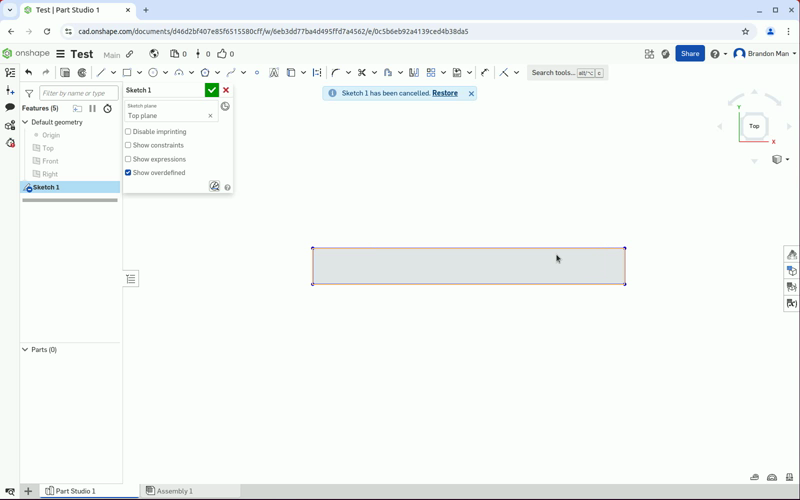
scroll(6)
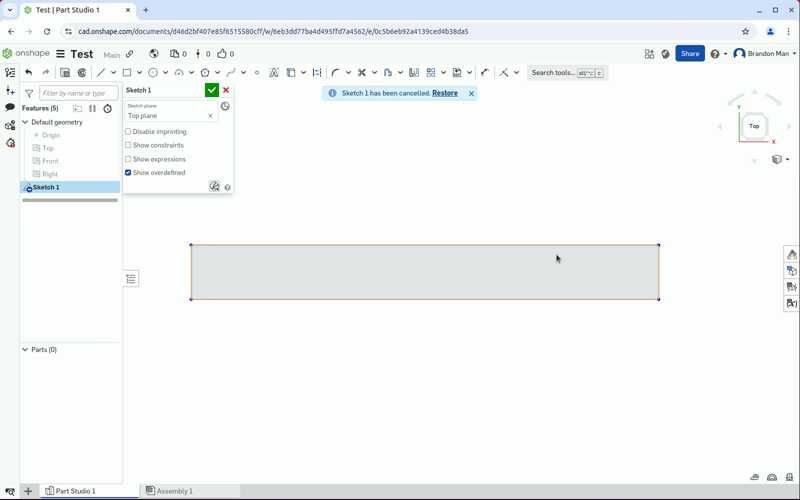
scroll(6)
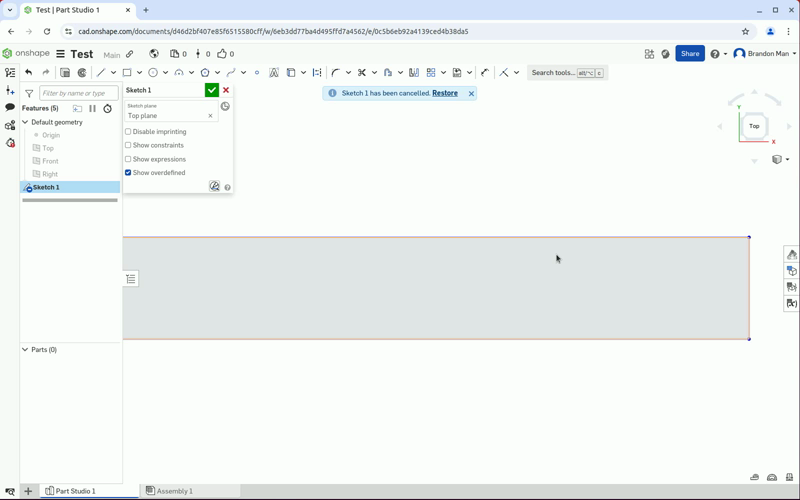
click(556, 254)
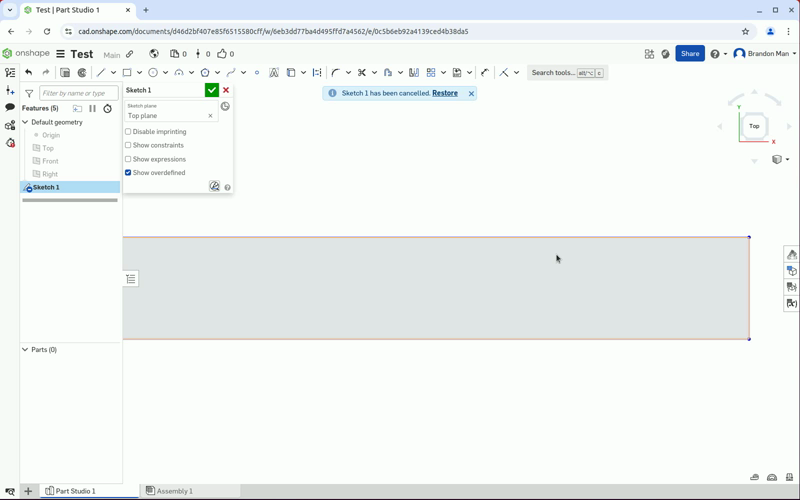
scroll(-6)
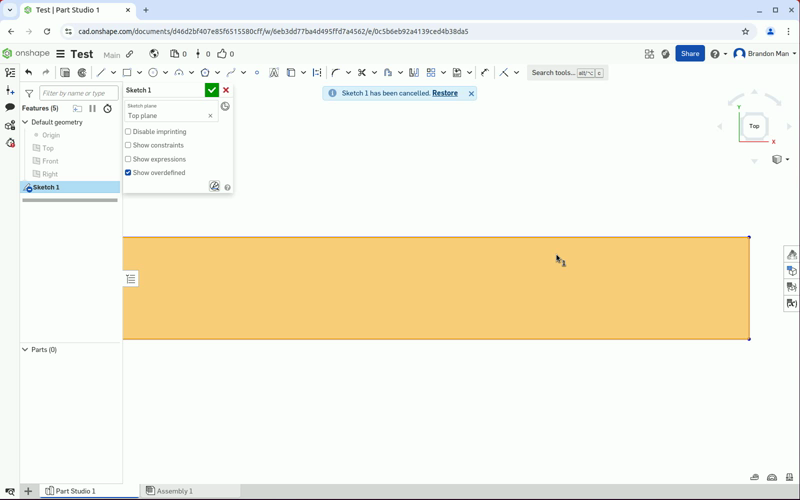
scroll(-6)
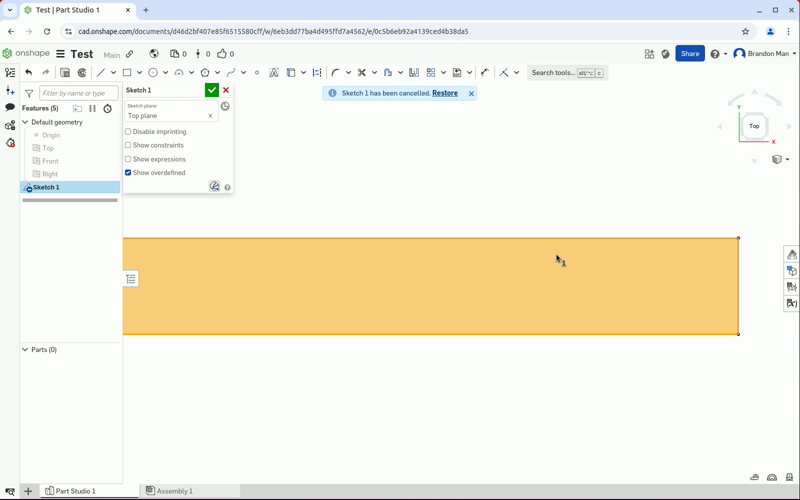
scroll(-6)
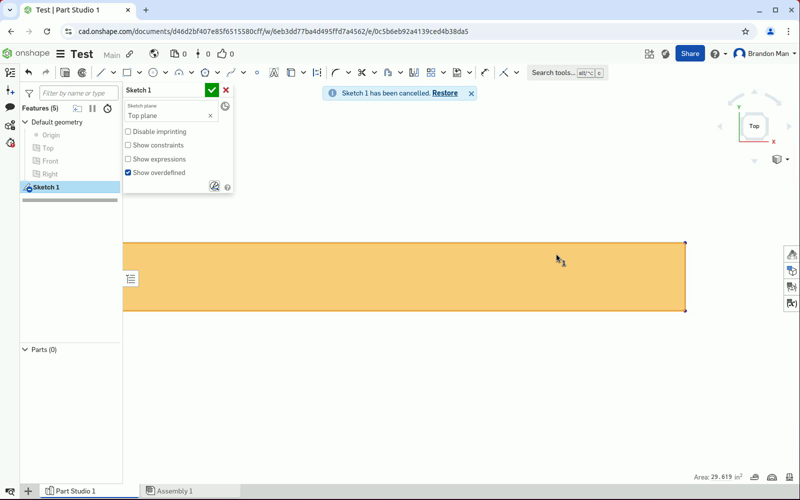
scroll(-6)
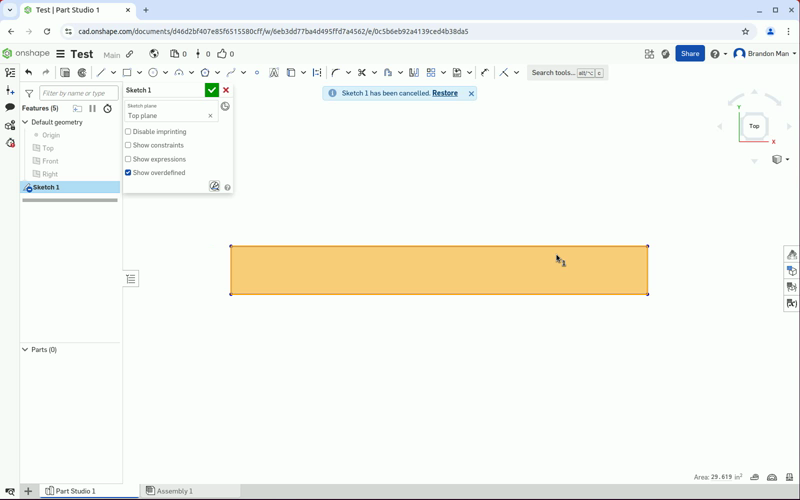
scroll(-6)
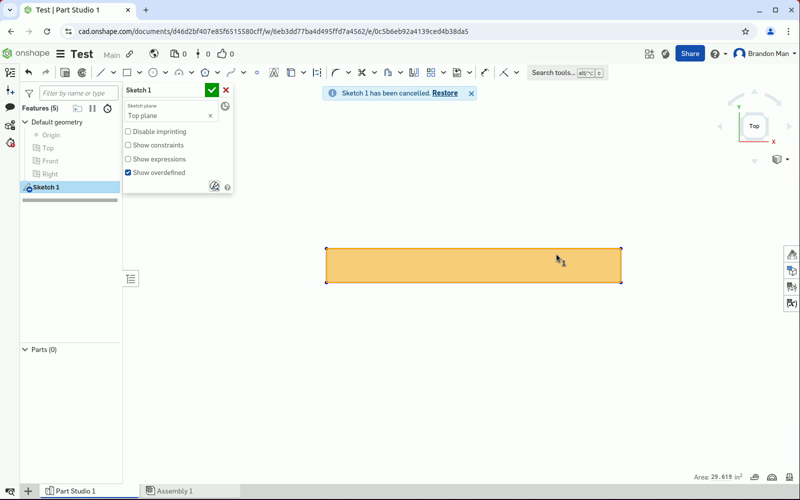
scroll(-6)
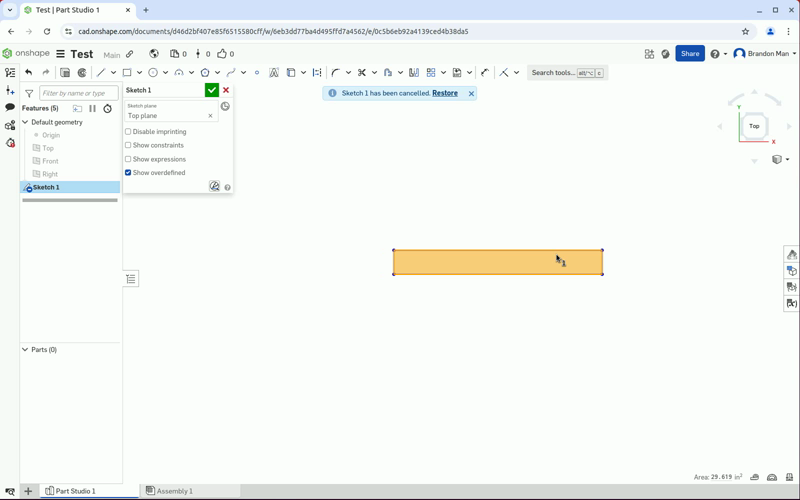
scroll(-6)
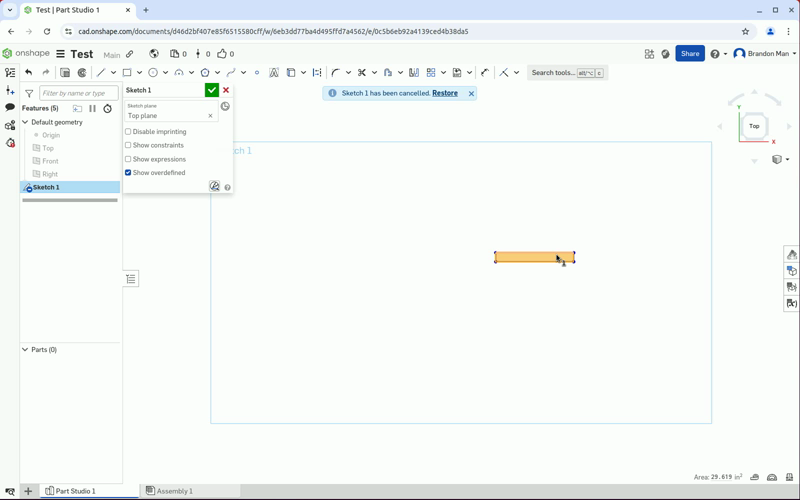
mouse_move(73, 352)
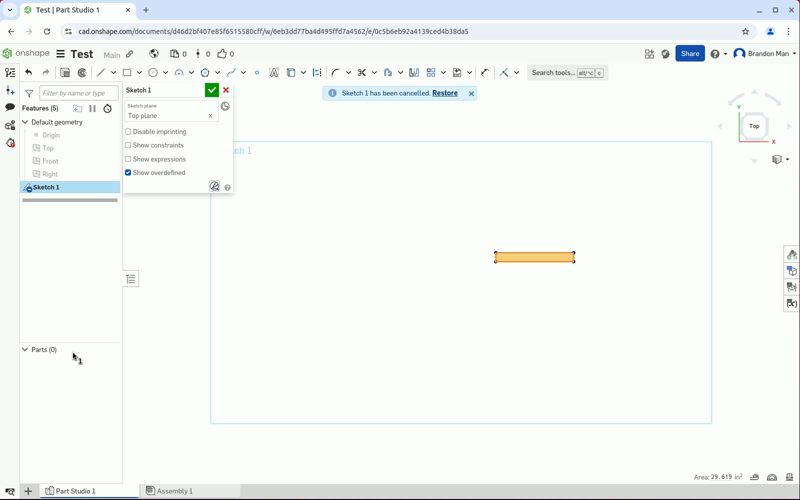
key(shift+y)
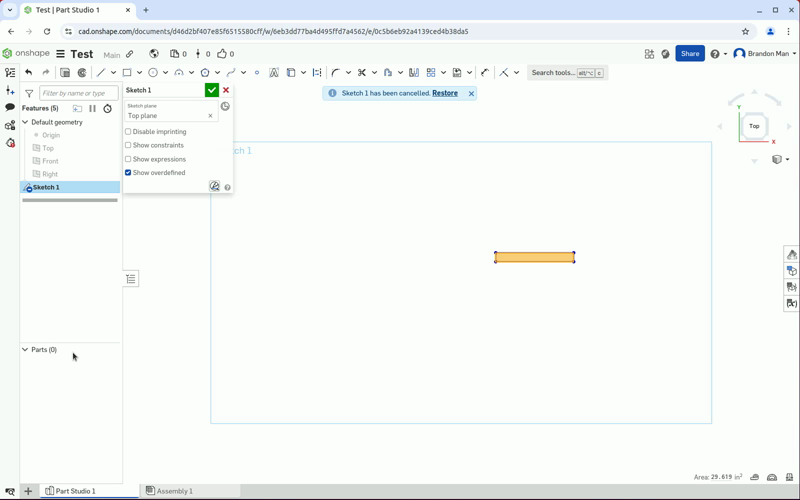
key(shift+e)
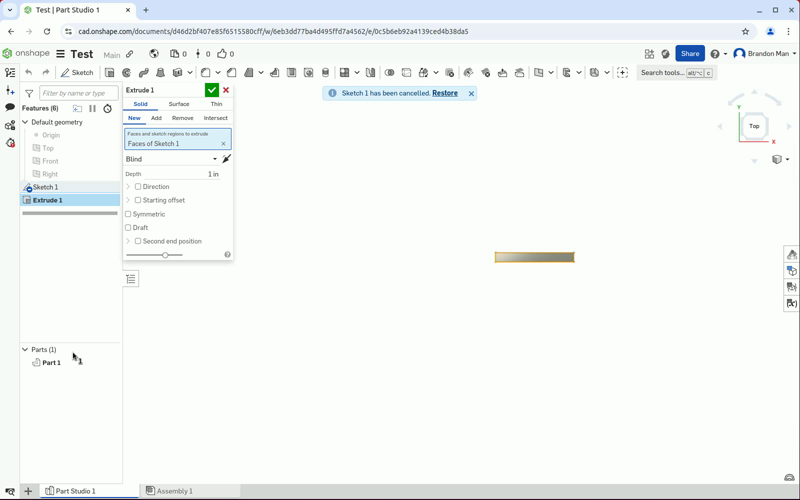
mouse_move(143, 106)
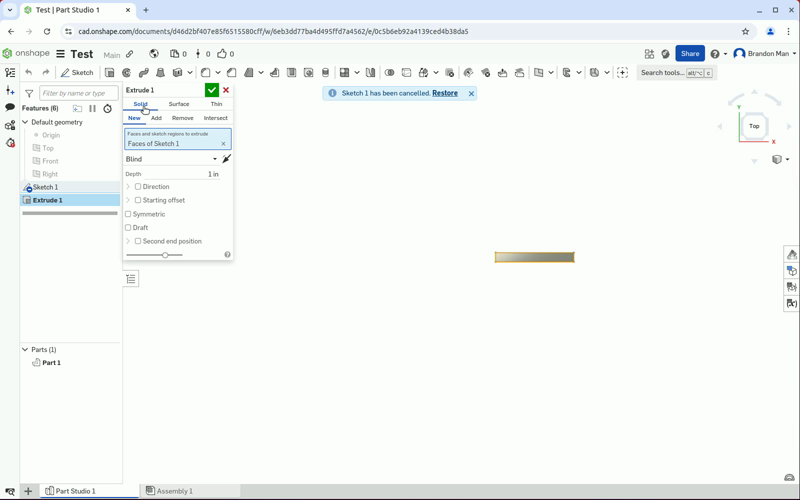
click(143, 106)
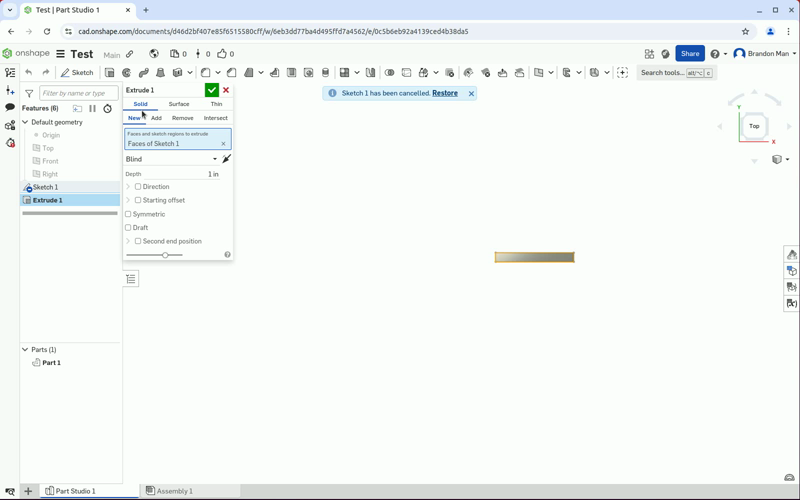
mouse_move(137, 120)
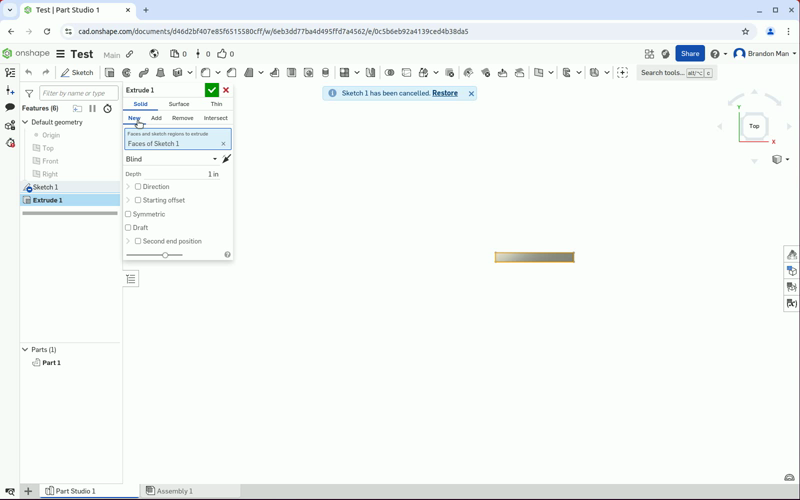
click(137, 120)
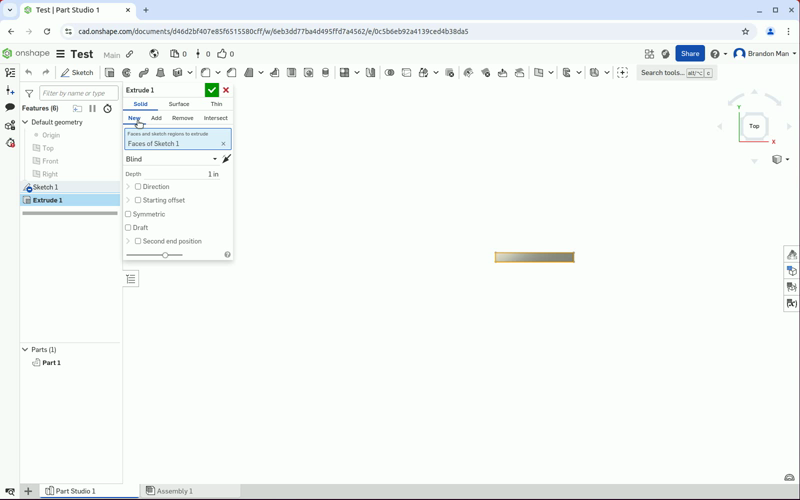
key(tab, 4)
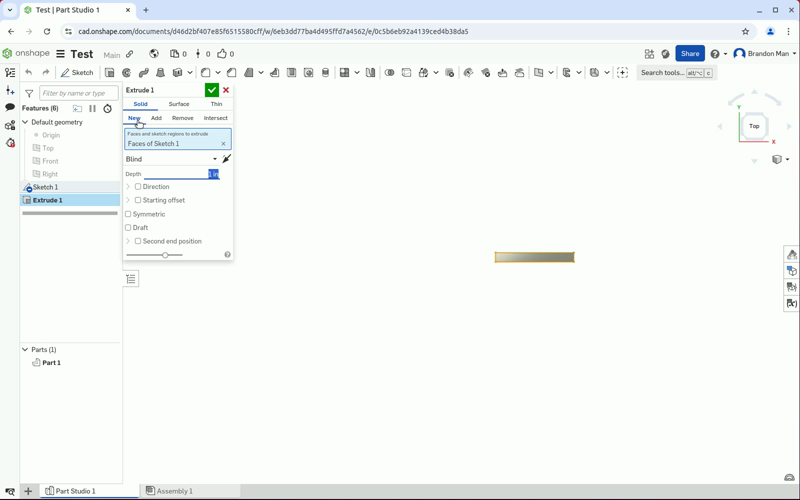
text(2.407)
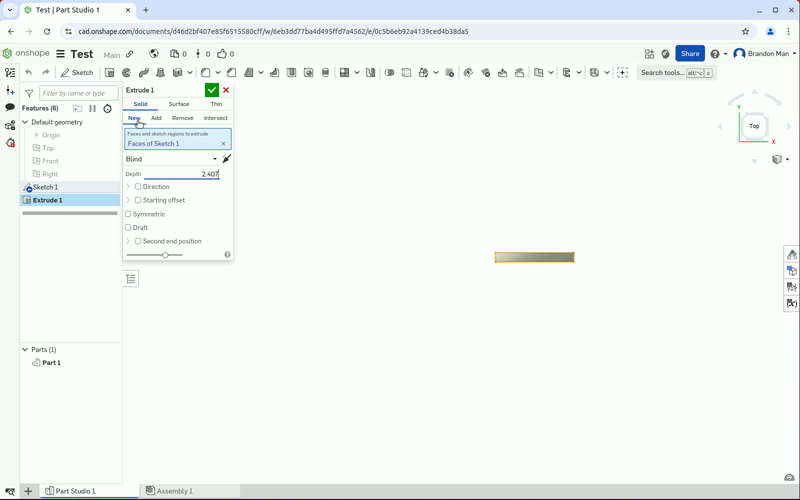
key(enter)
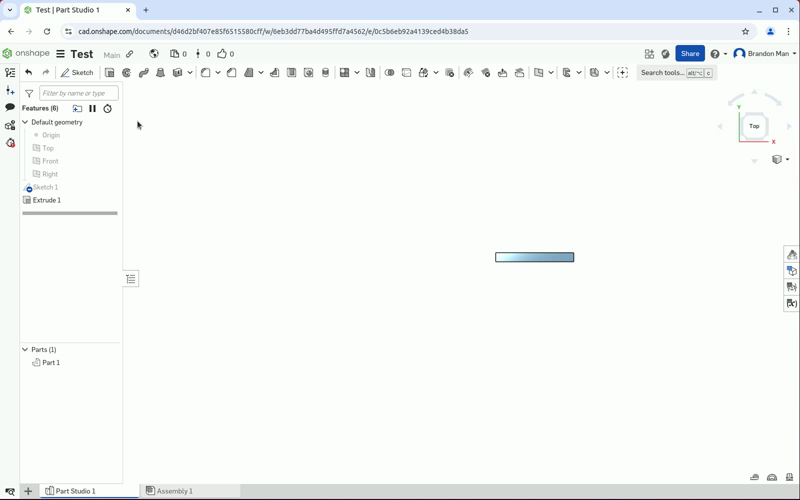
key(shift+h)
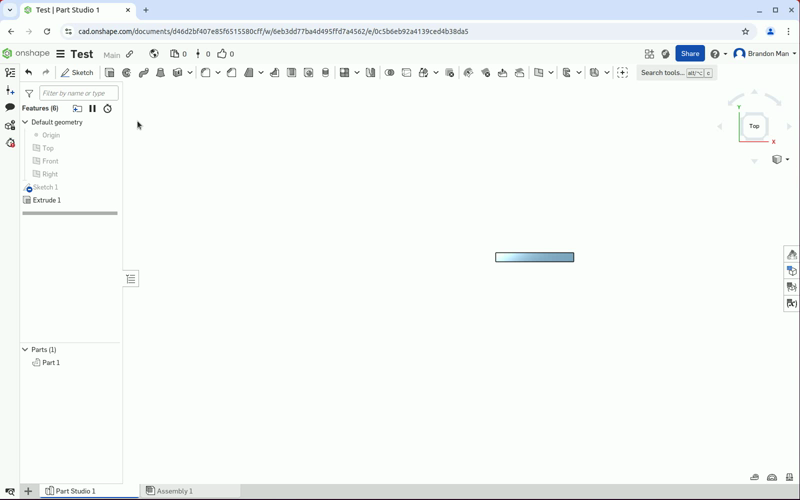
key(shift+h)
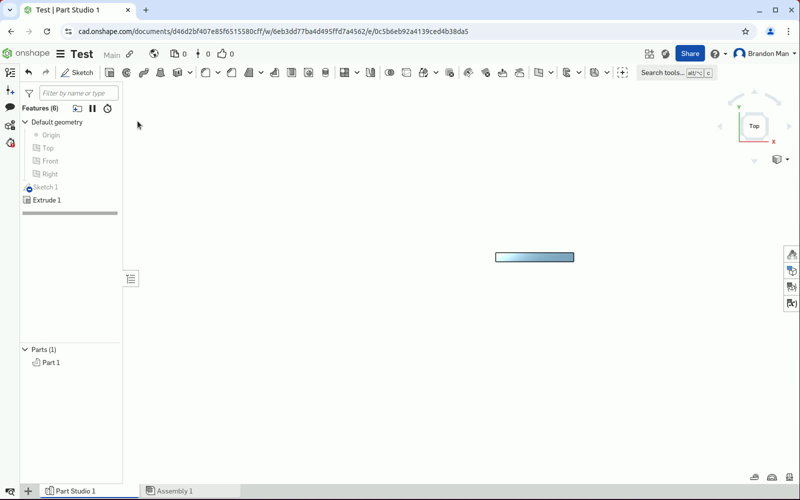
mouse_move(73, 189)
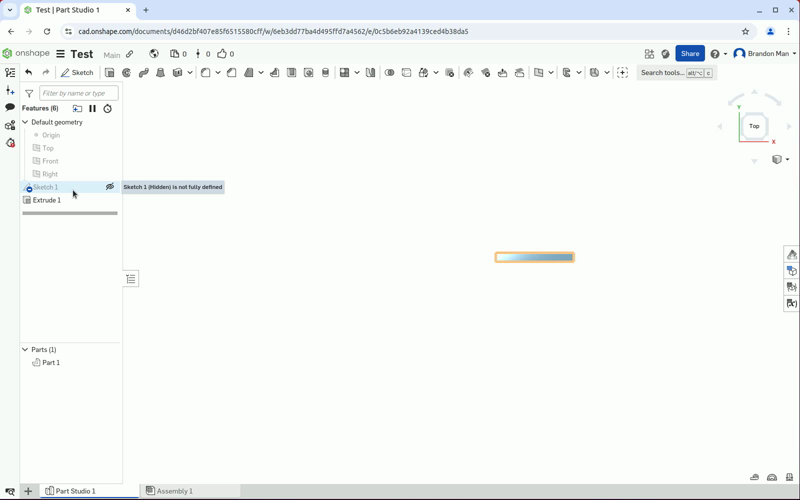
click(73, 189)
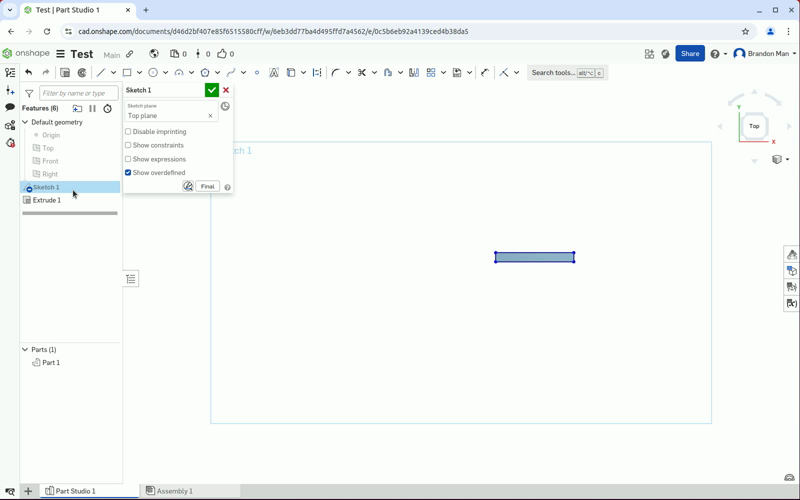
mouse_move(229, 92)
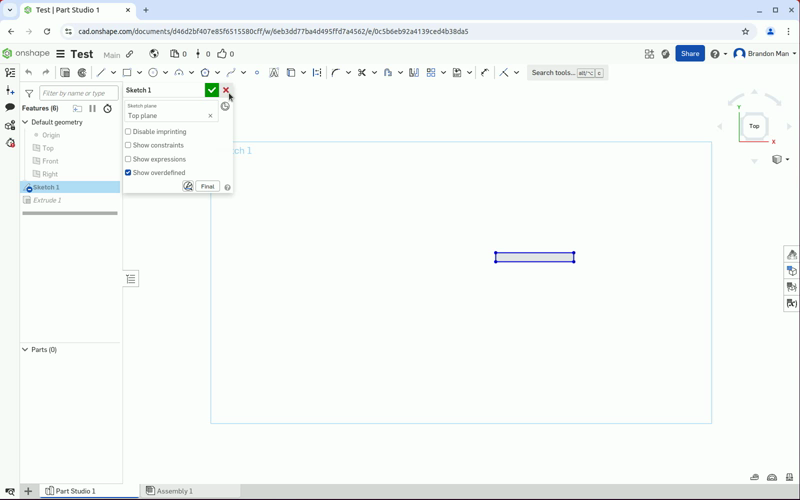
click(229, 92)
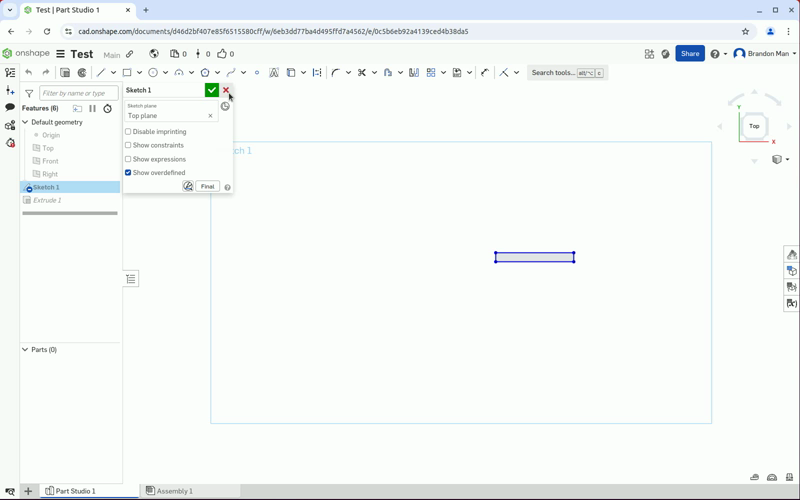
key(shift+s)
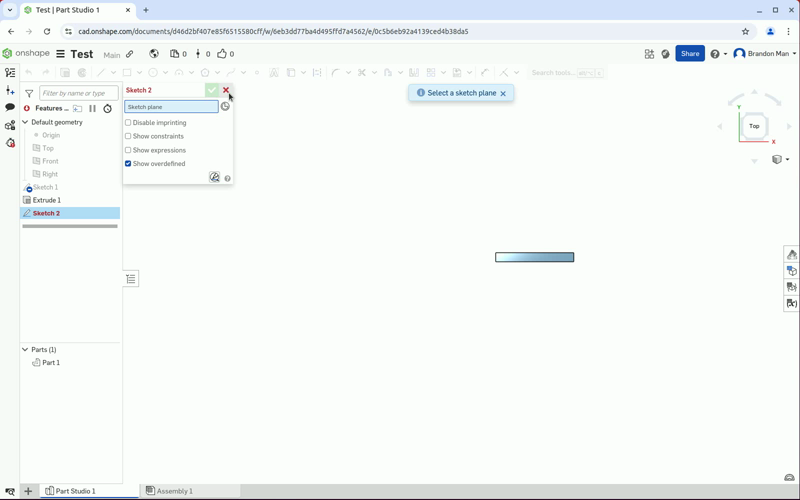
mouse_move(73, 150)
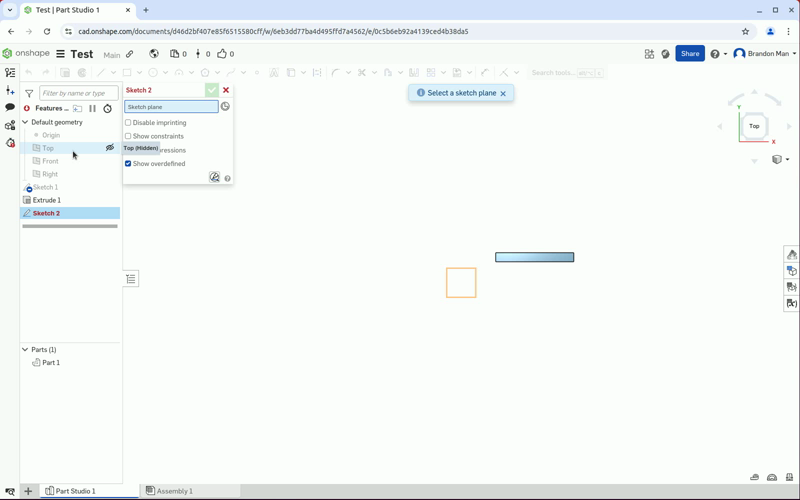
click(73, 150)
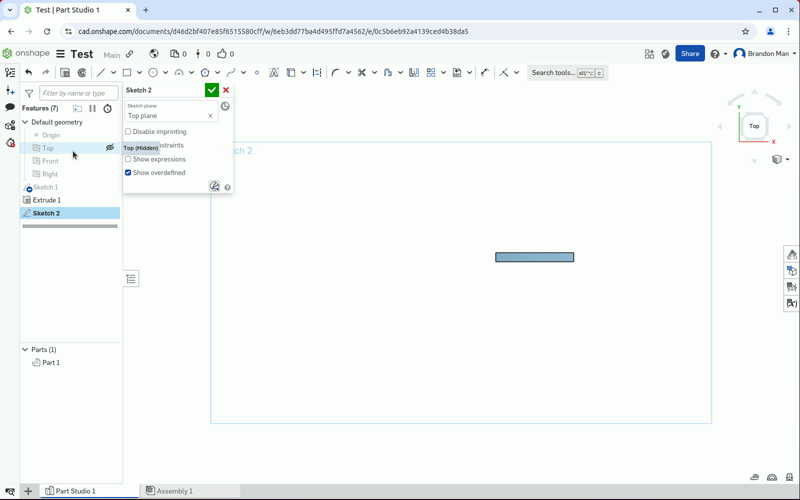
mouse_move(73, 352)
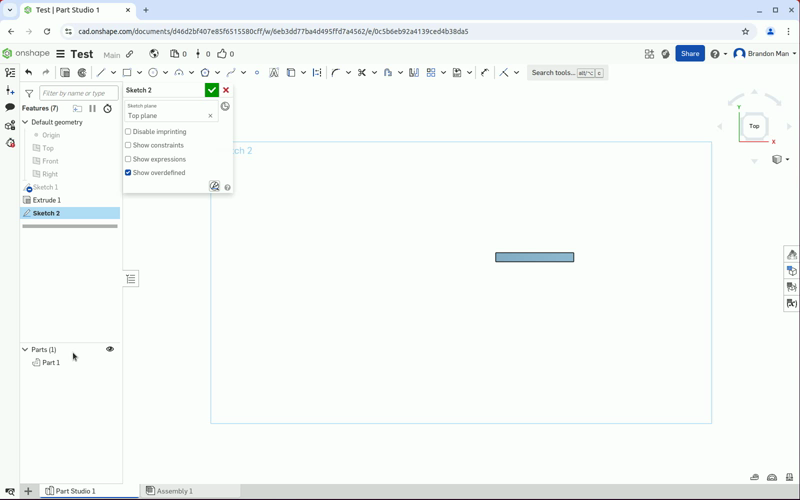
key(y)
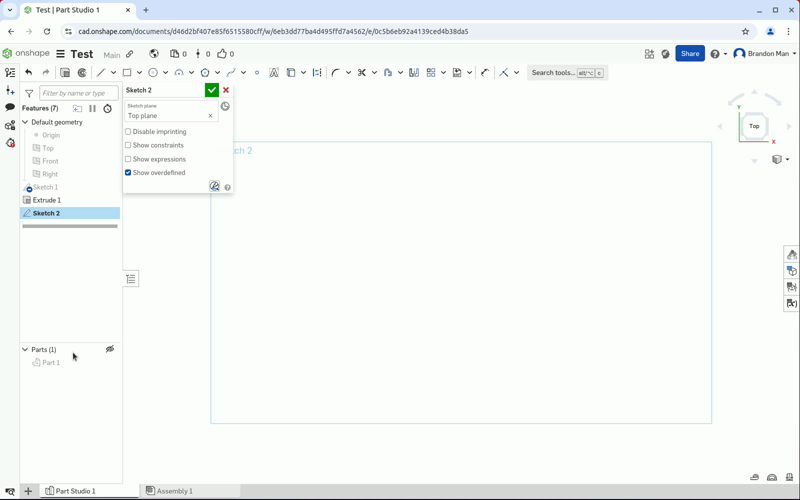
key(l)
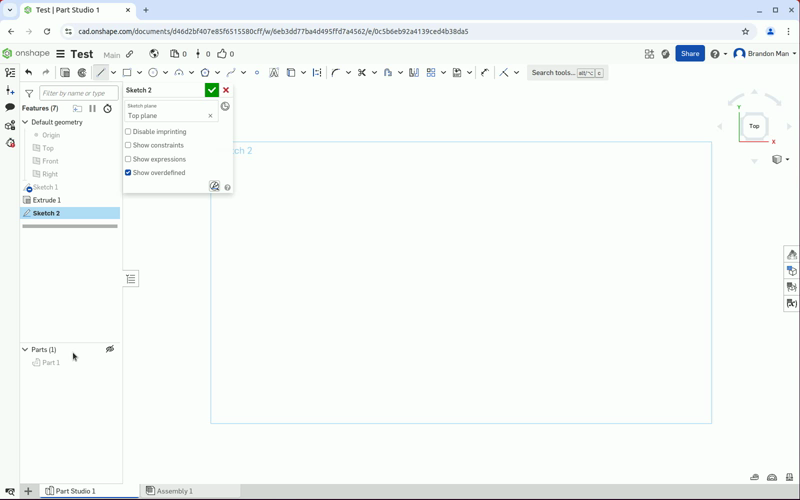
key_down(shift)
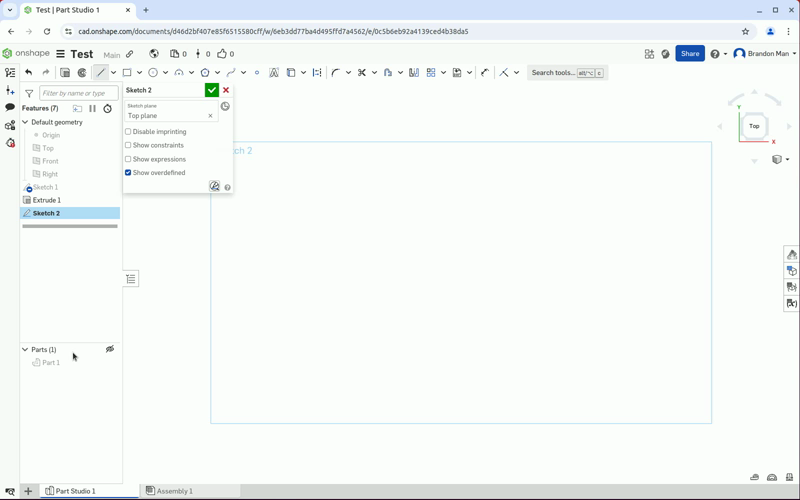
mouse_move(418, 300)
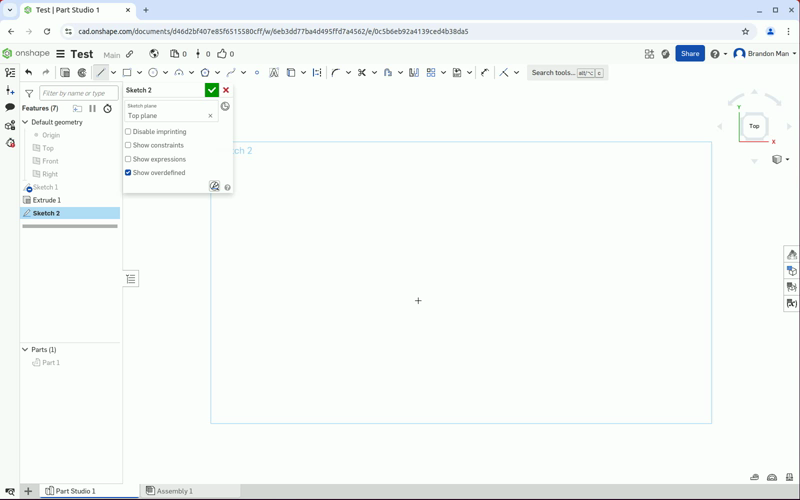
click(418, 300)
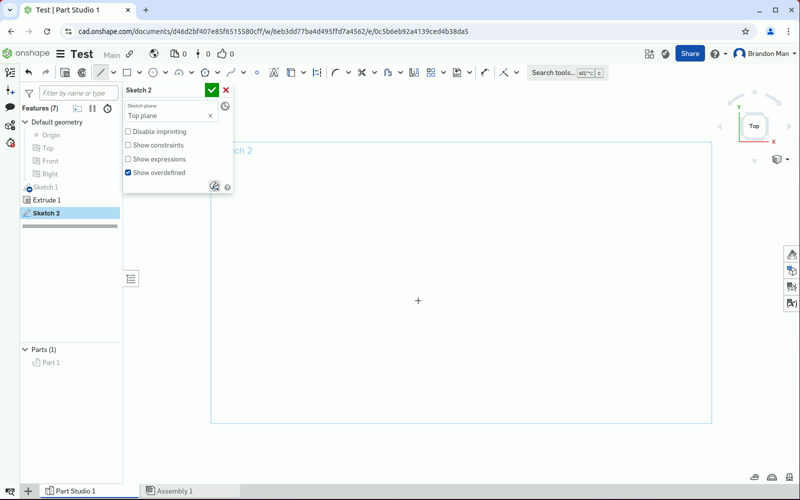
key_up(shift)
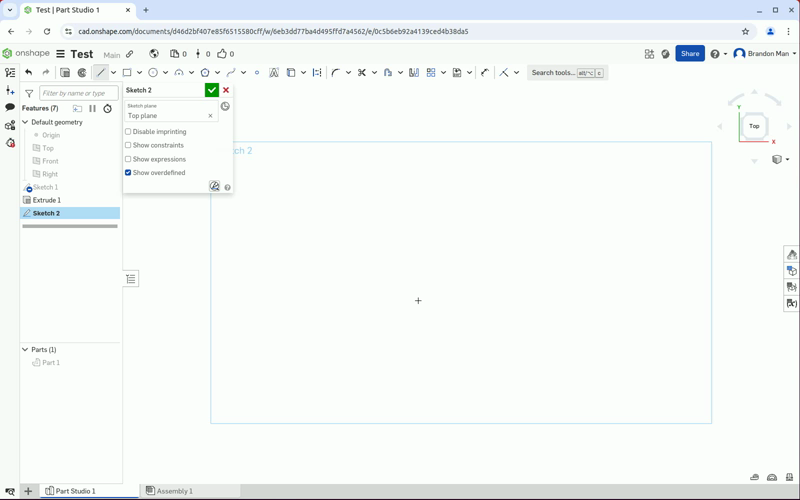
key_down(shift)
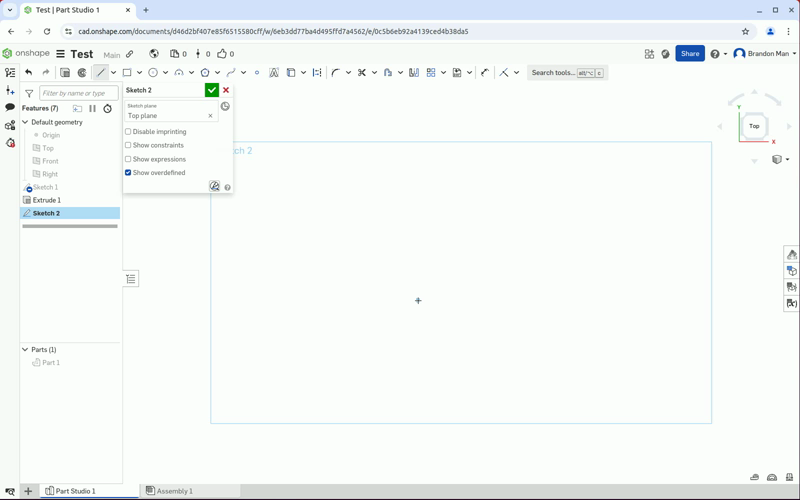
mouse_move(448, 300)
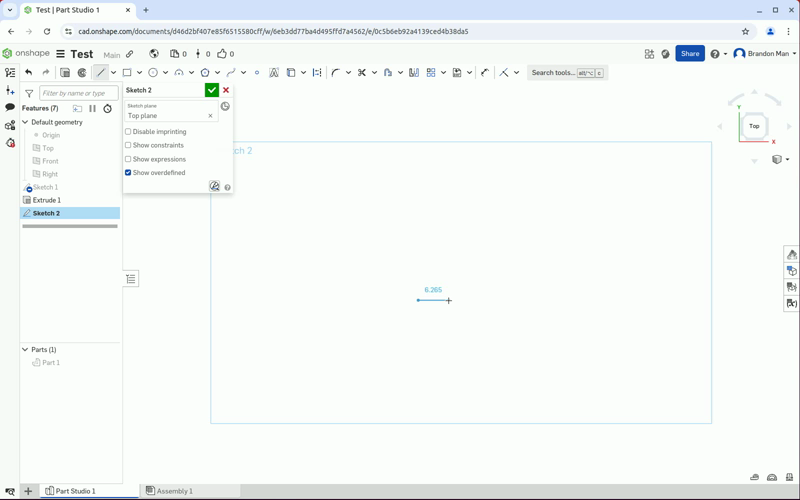
mouse_move(433, 300)
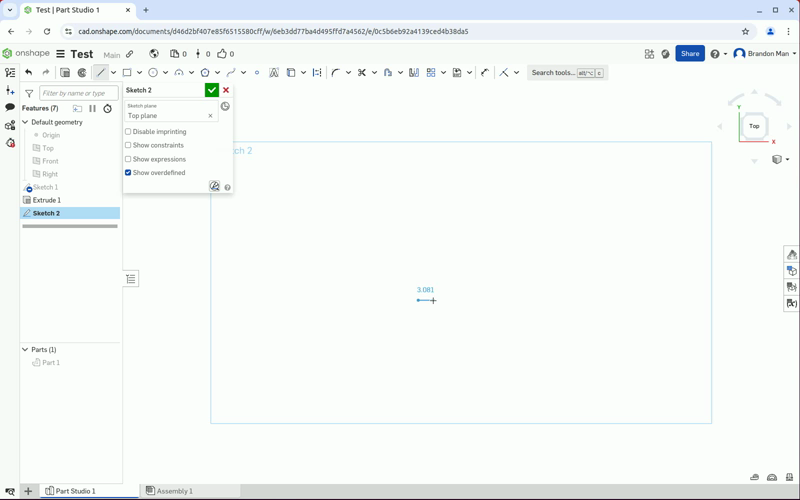
click(433, 300)
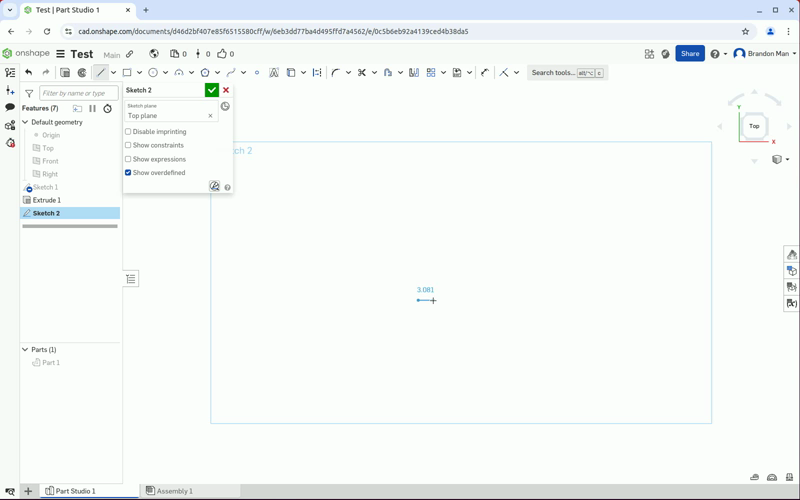
key_up(shift)
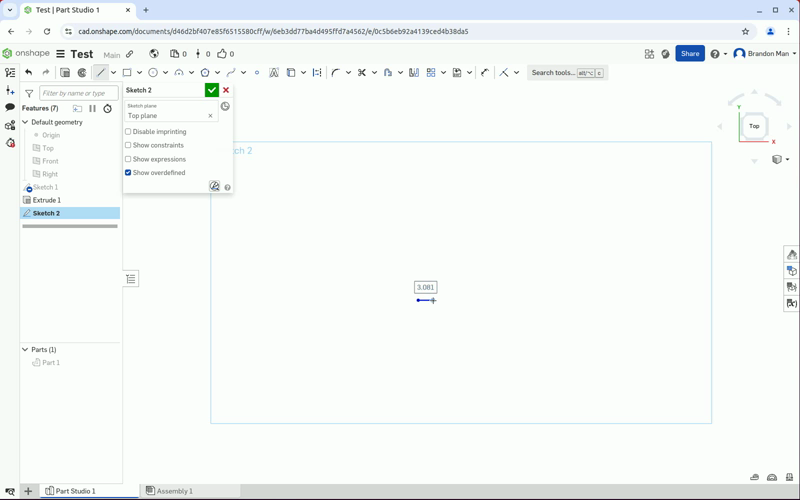
key_down(shift)
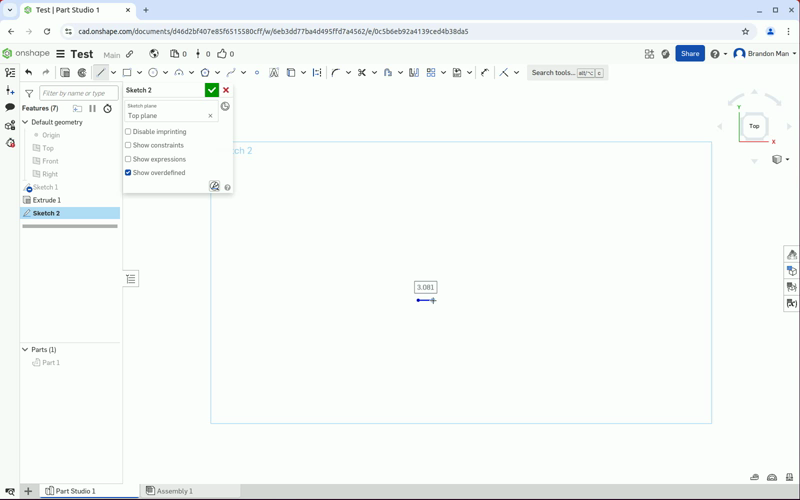
mouse_move(496, 300)
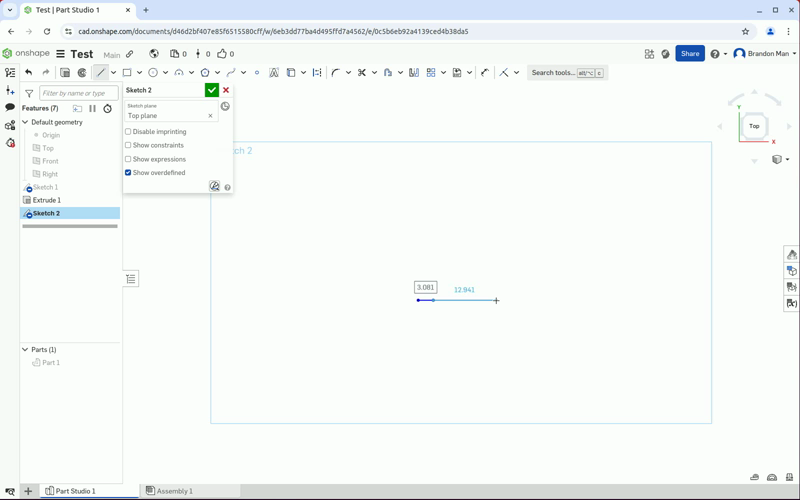
click(496, 300)
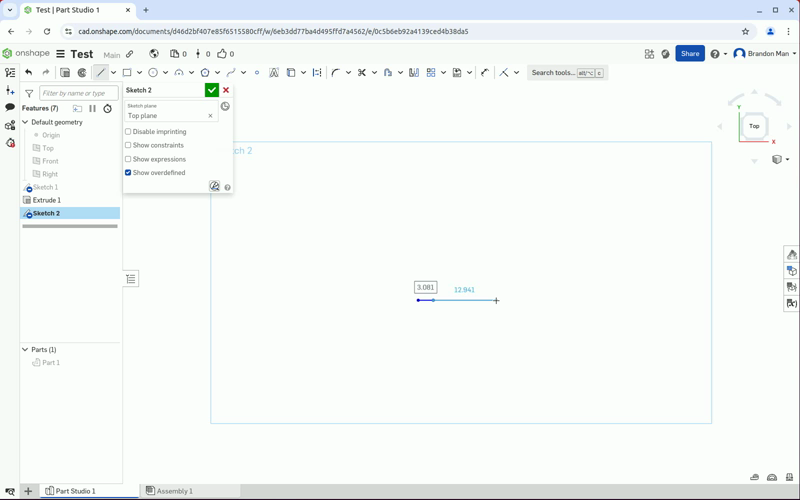
key_up(shift)
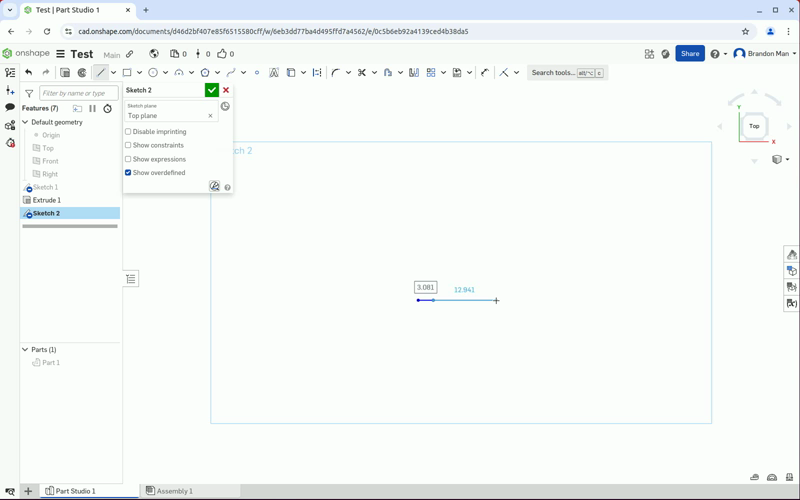
key_down(shift)
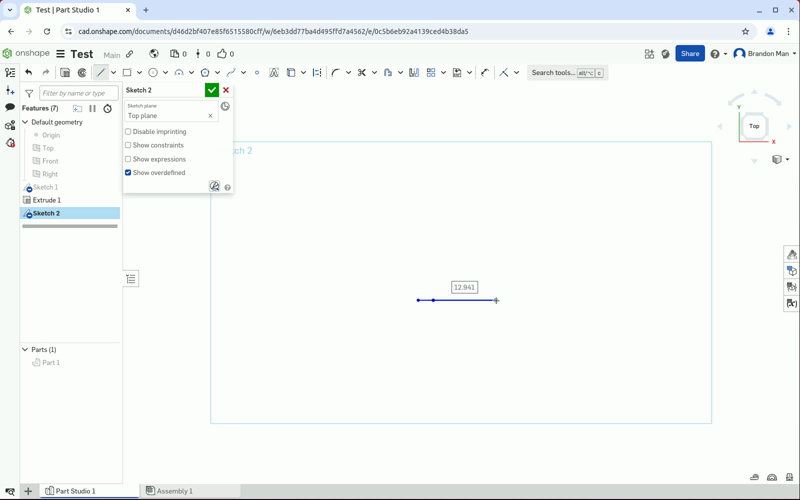
mouse_move(526, 300)
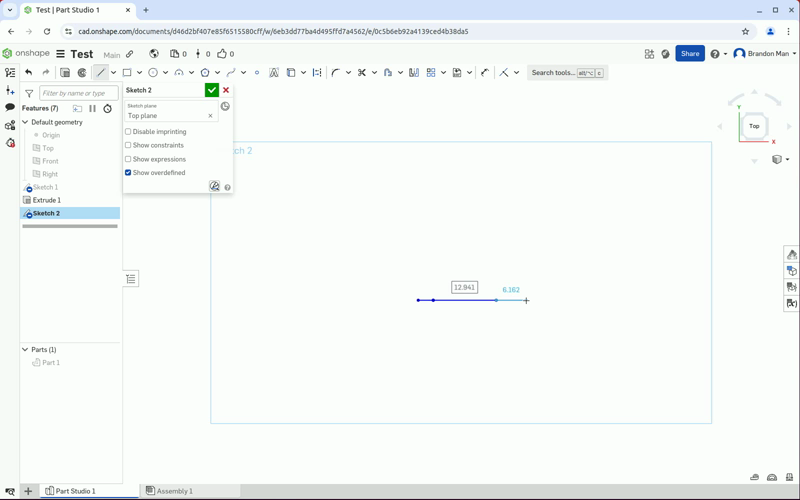
mouse_move(496, 261)
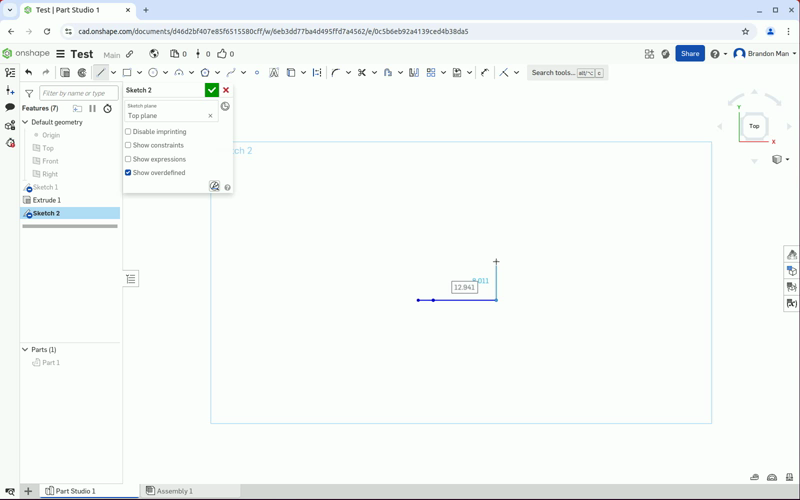
click(496, 261)
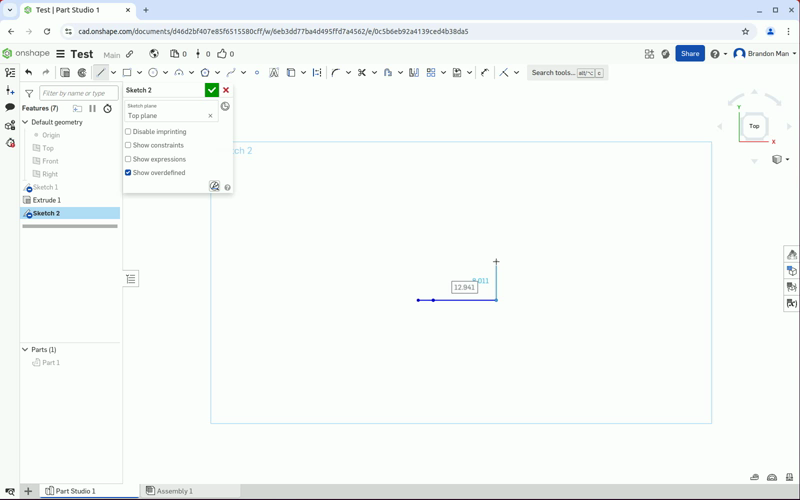
key_up(shift)
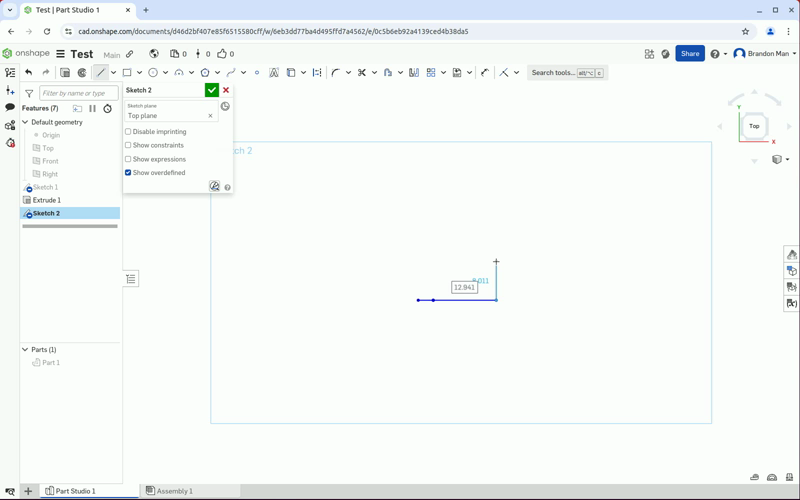
key_down(shift)
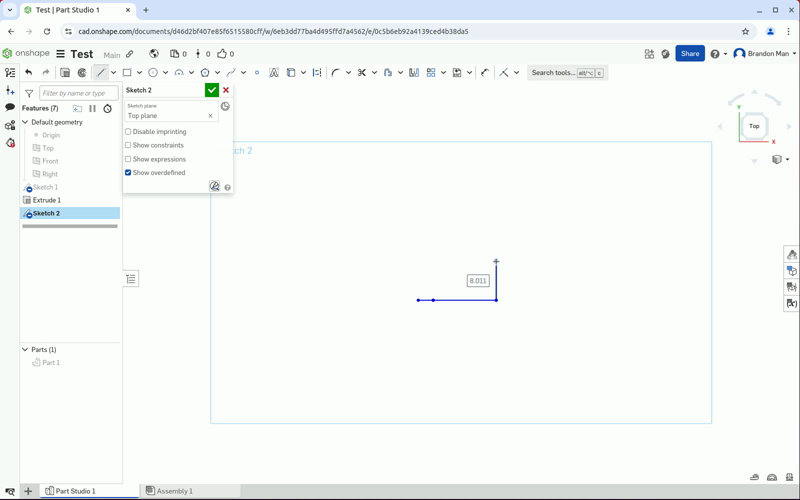
mouse_move(418, 261)
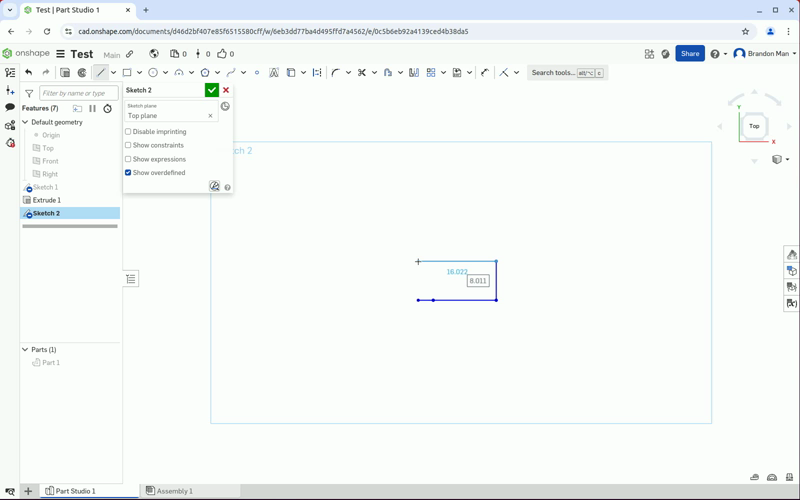
click(418, 261)
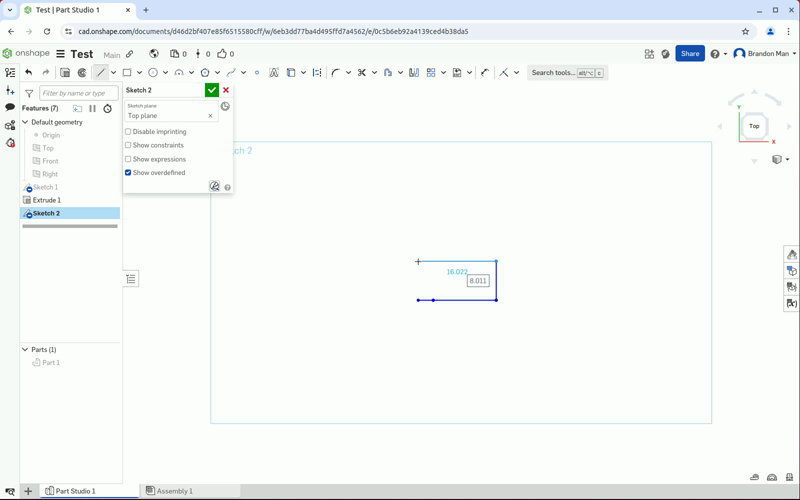
key_up(shift)
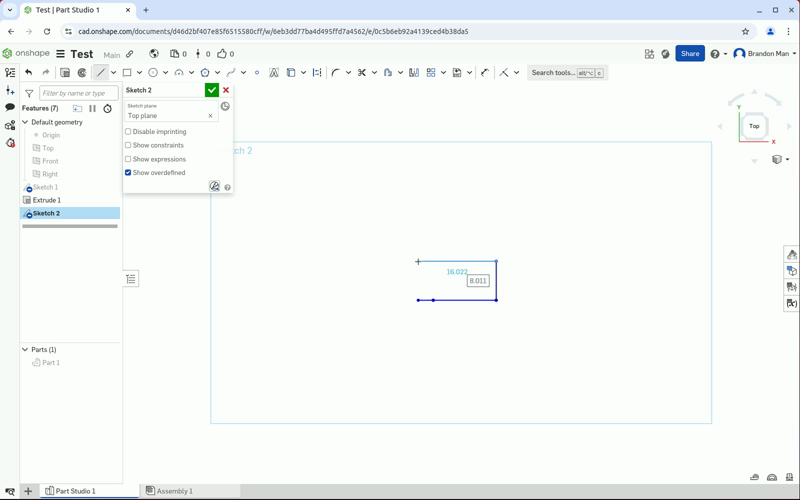
key_down(shift)
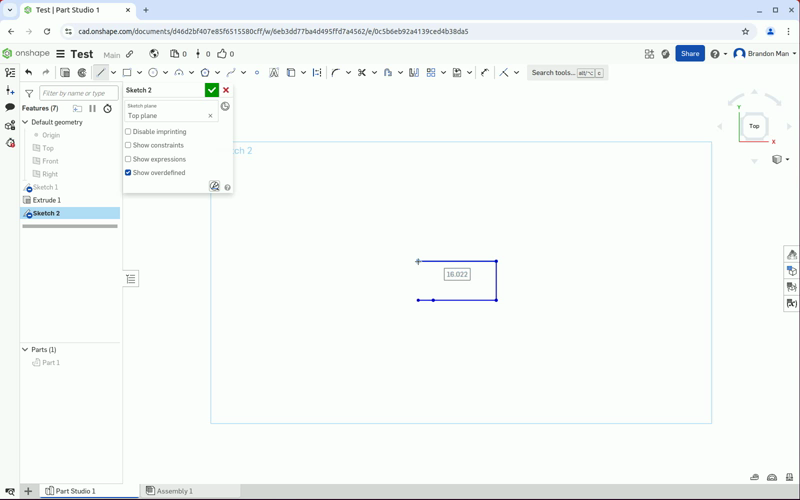
mouse_move(448, 261)
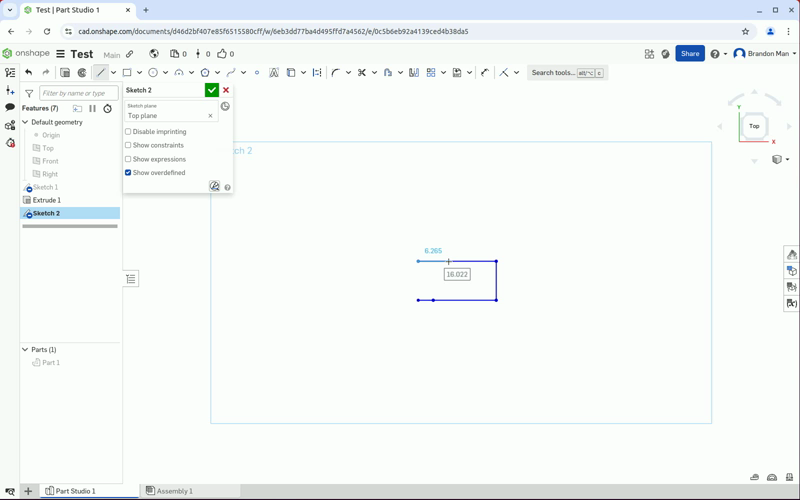
mouse_move(418, 282)
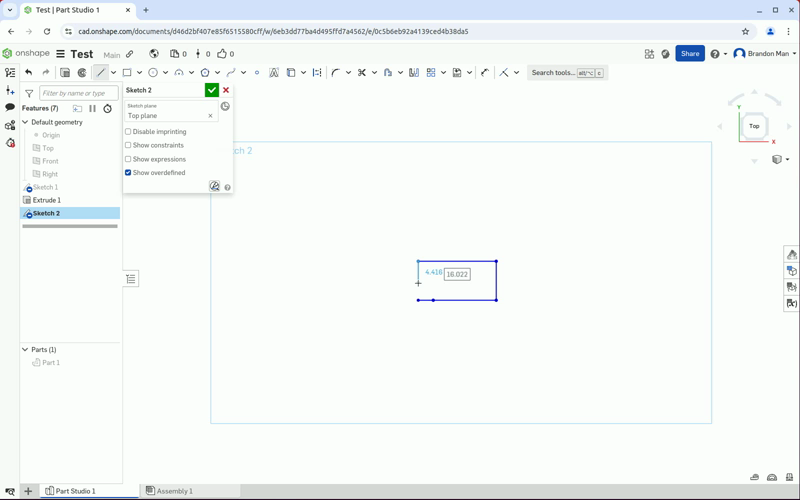
click(418, 282)
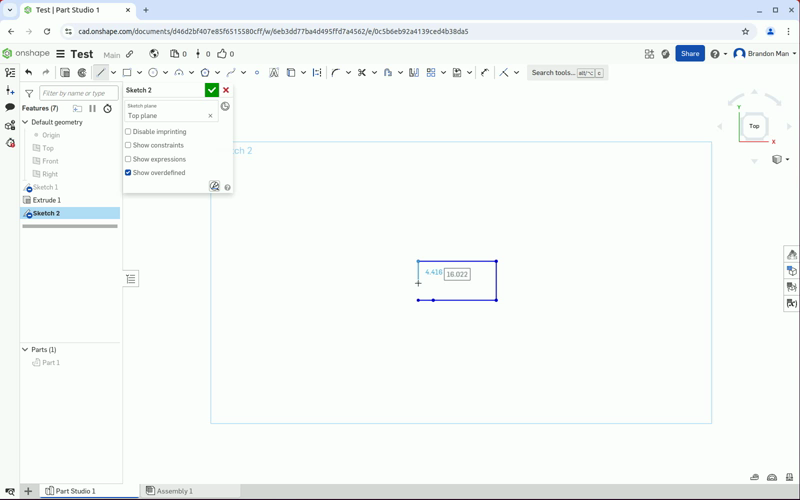
key_up(shift)
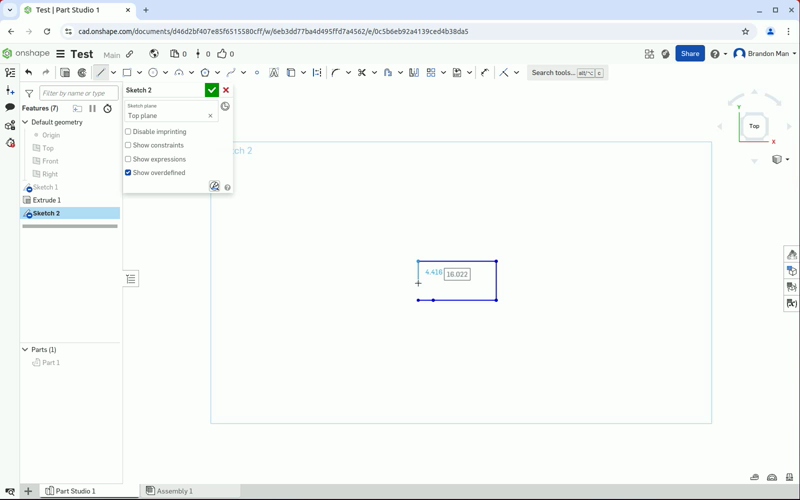
mouse_move(448, 282)
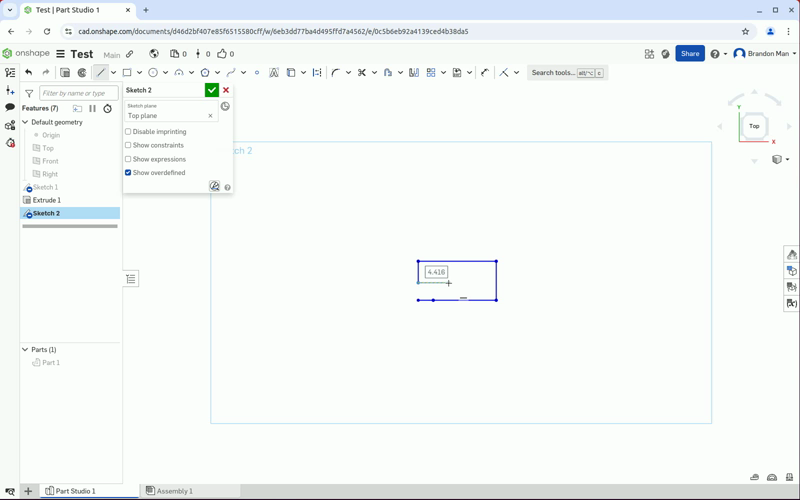
key_down(shift)
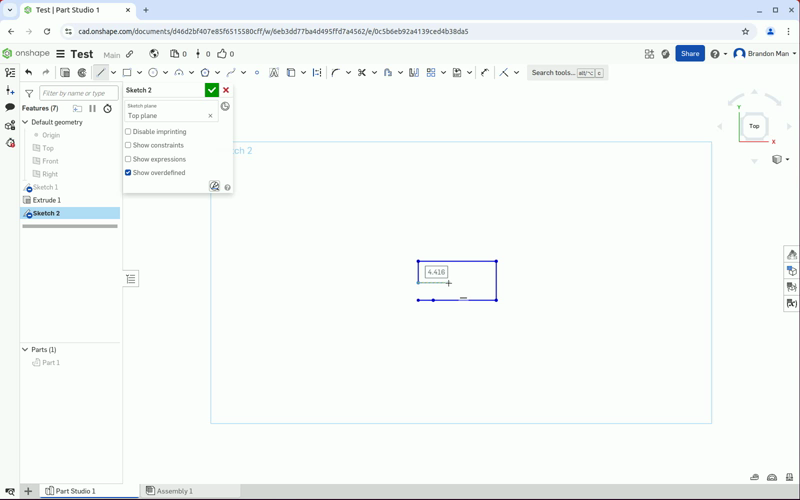
mouse_move(418, 300)
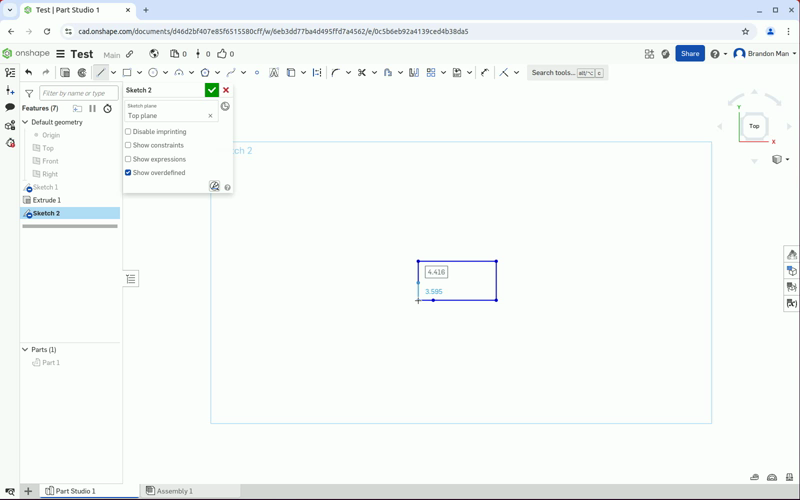
key_up(shift)
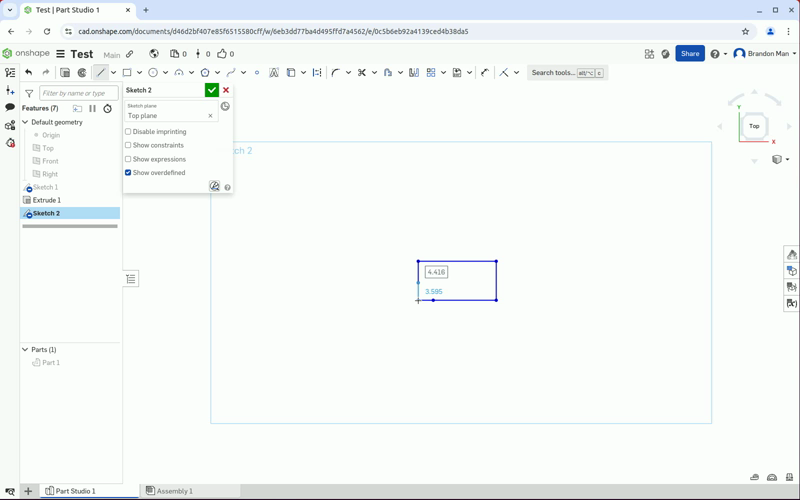
click(418, 300)
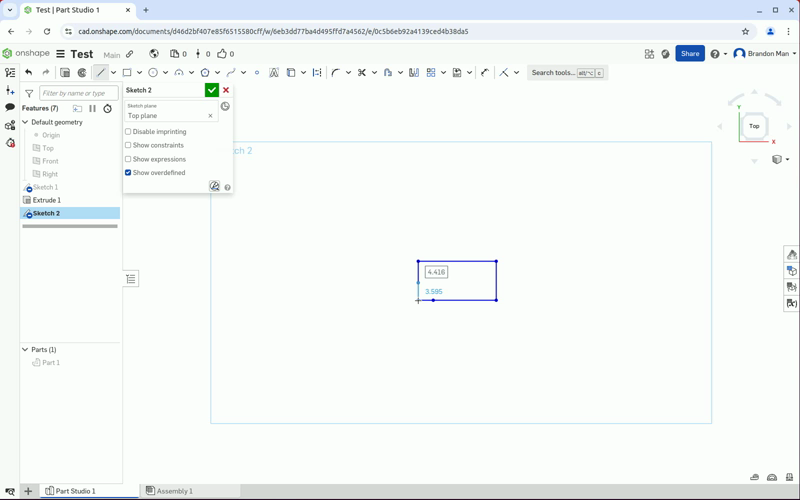
key(esc)
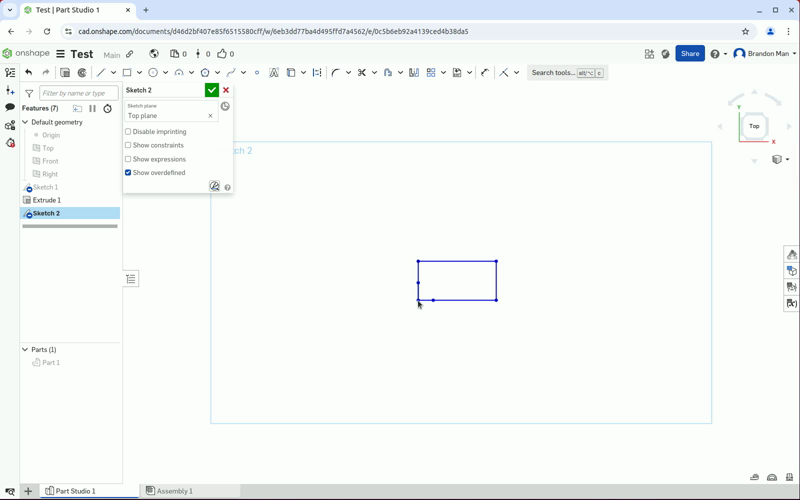
key(c)
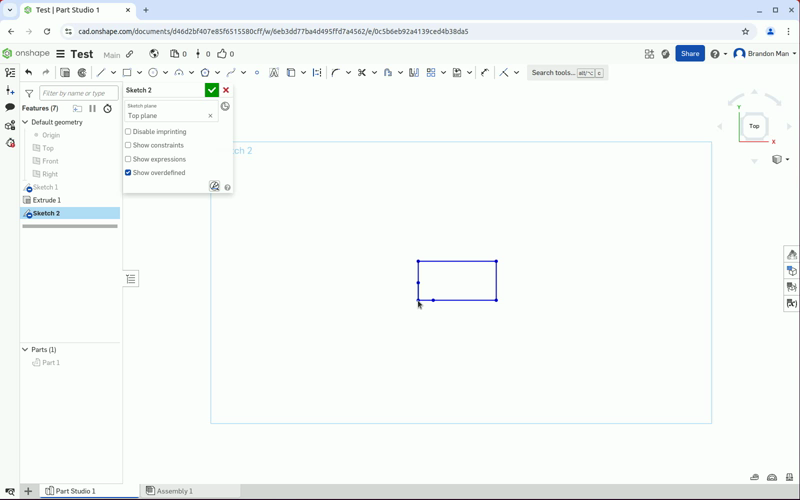
key_down(shift)
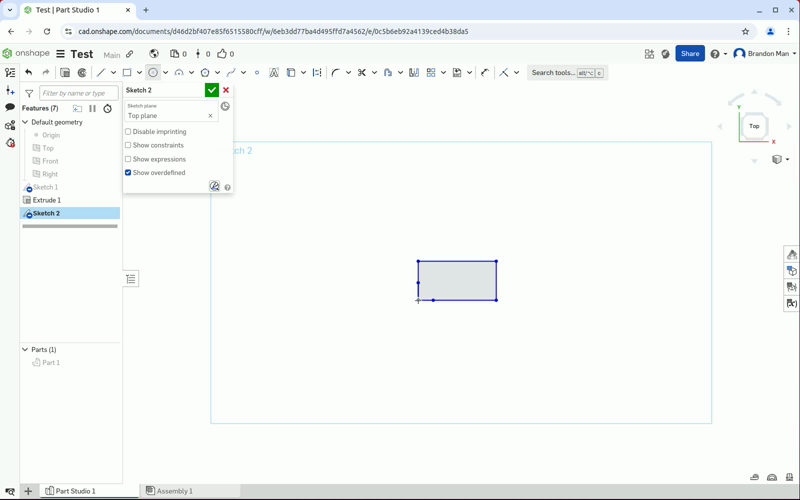
mouse_move(433, 282)
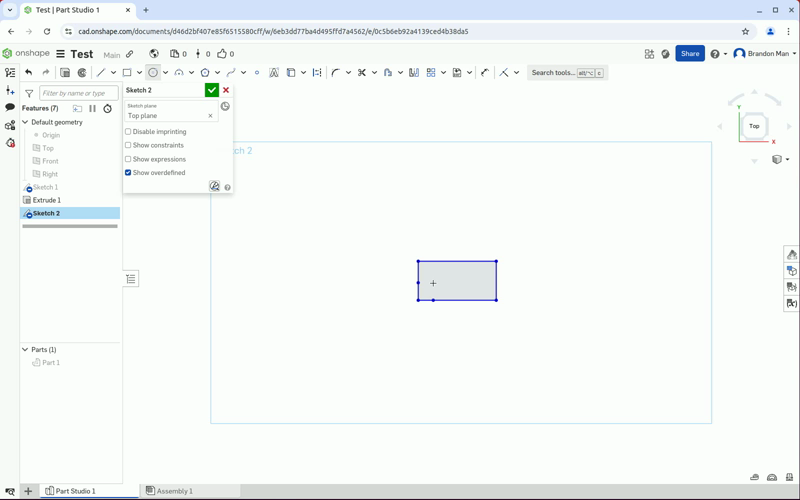
click(433, 282)
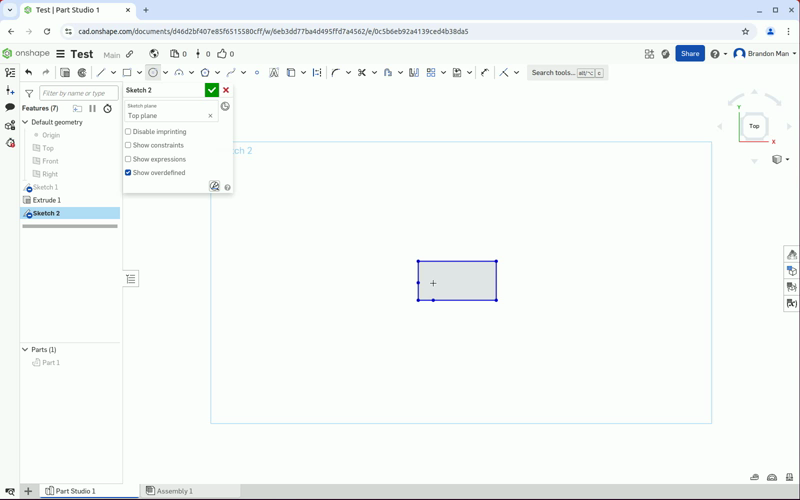
key_up(shift)
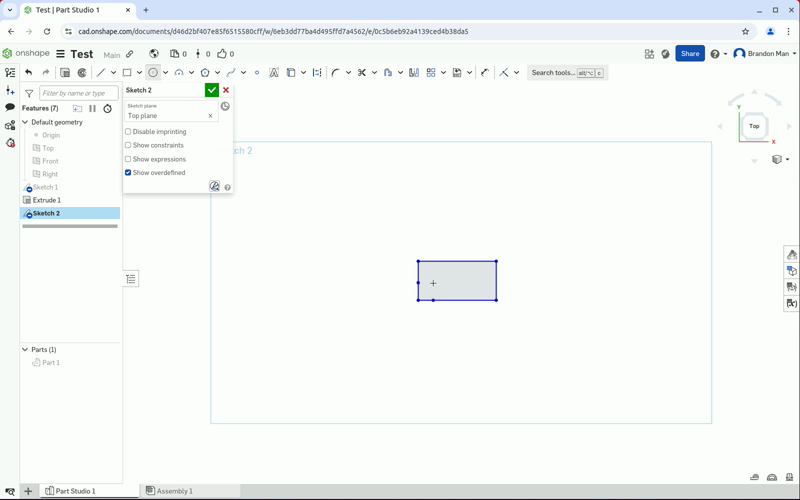
mouse_move(439, 282)
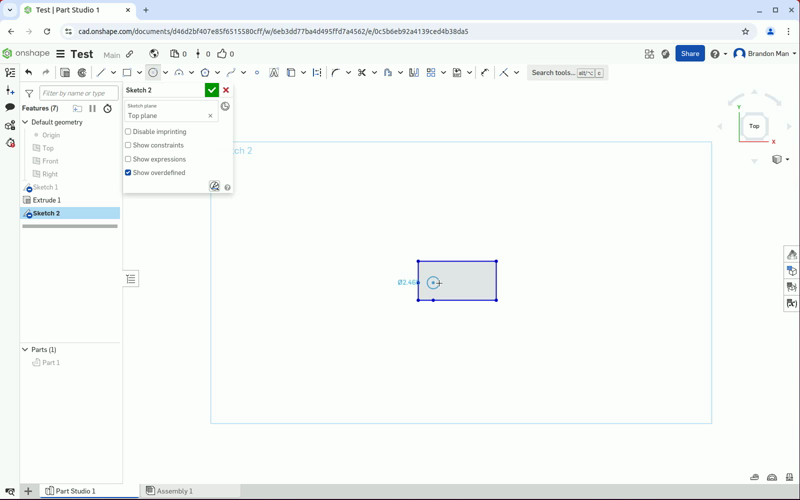
click(439, 282)
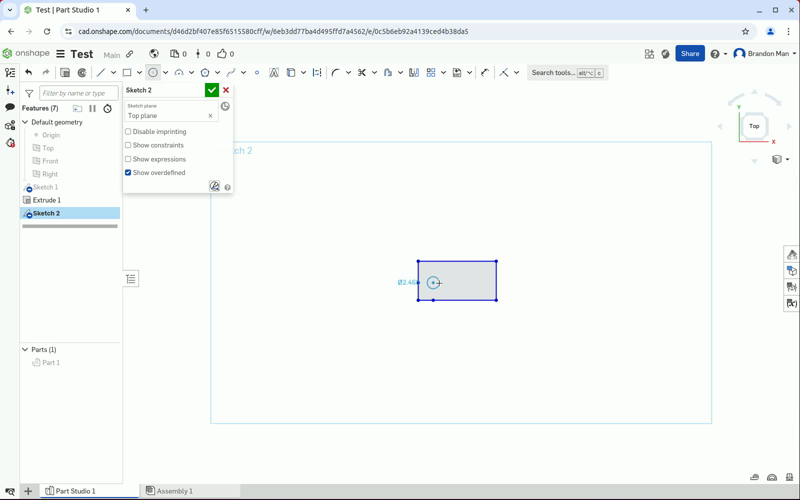
key(esc)
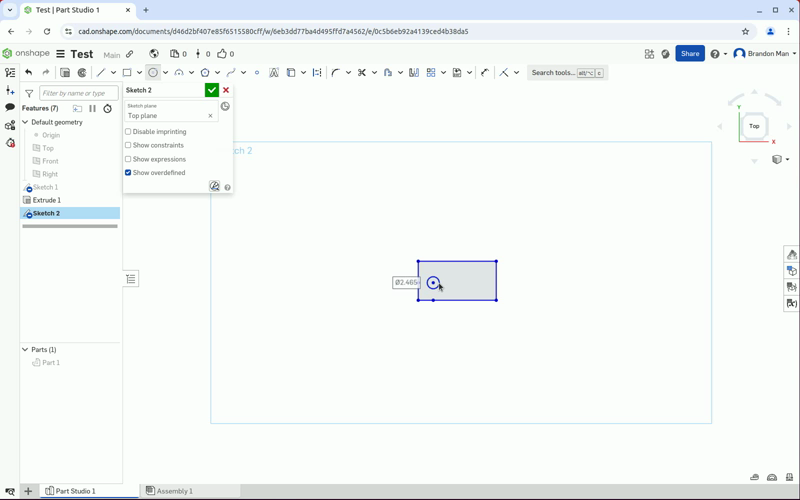
mouse_move(470, 289)
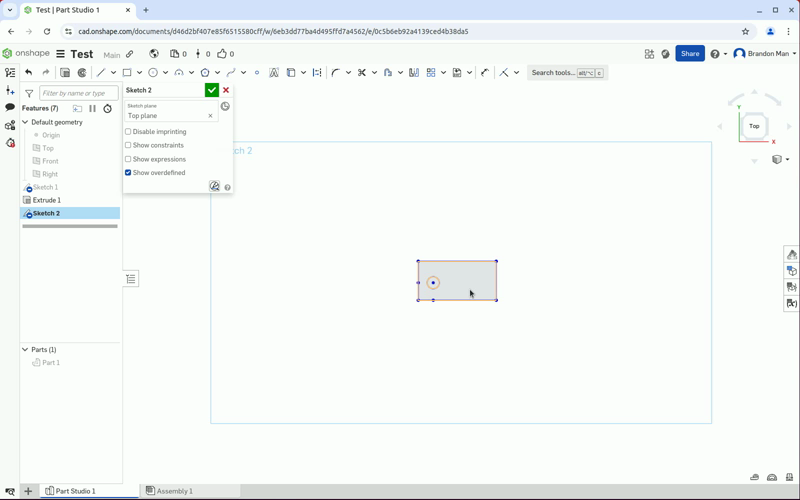
click(470, 289)
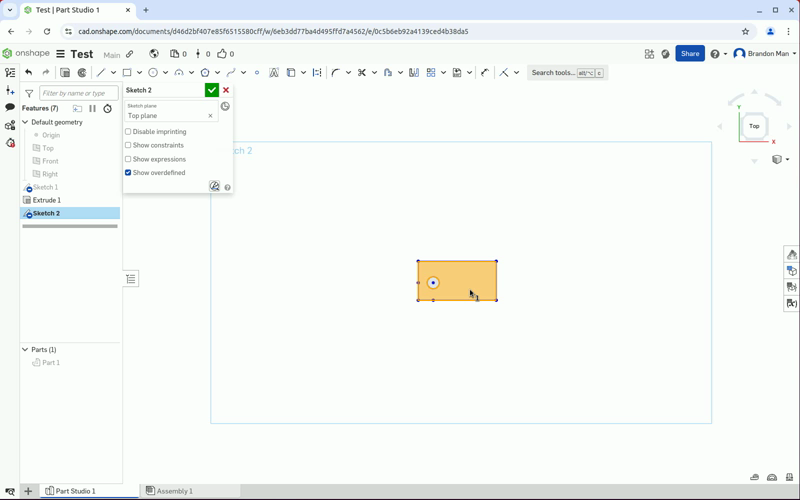
mouse_move(73, 352)
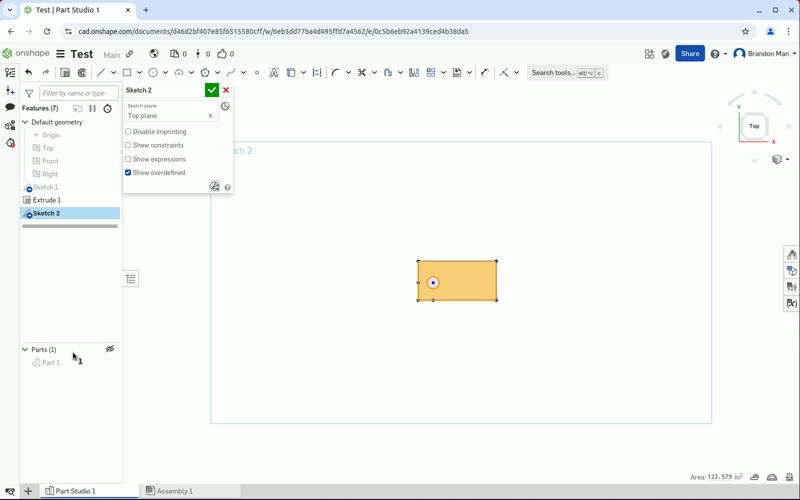
key(shift+y)
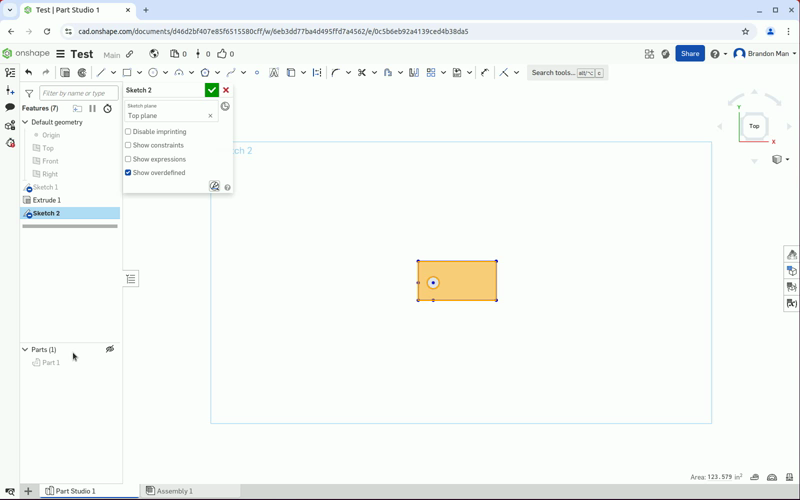
key(shift+e)
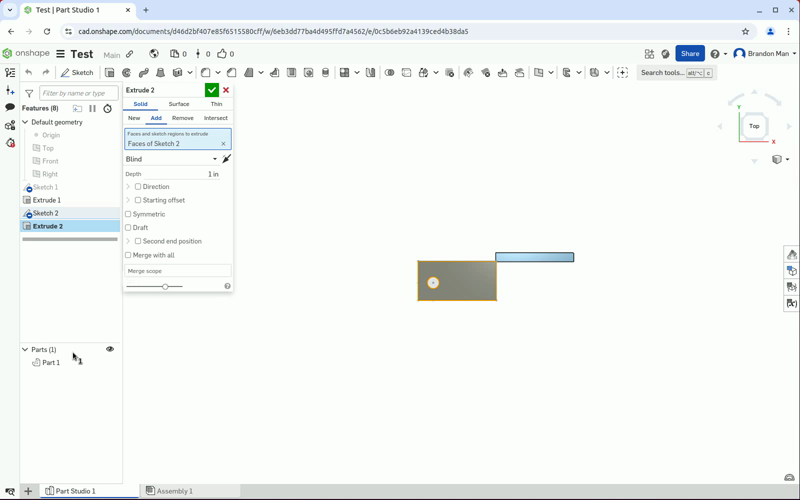
mouse_move(143, 106)
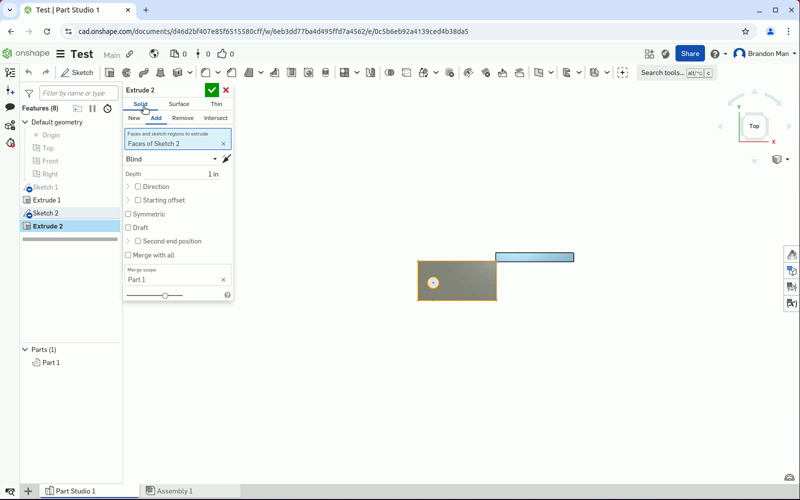
click(143, 106)
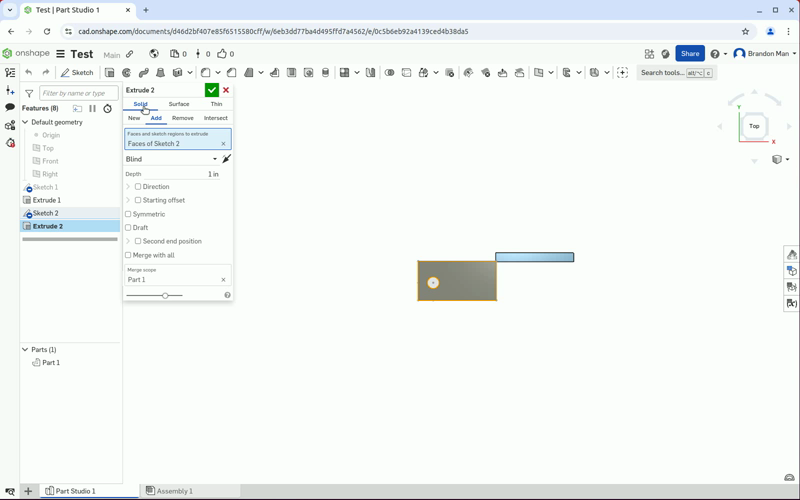
mouse_move(137, 120)
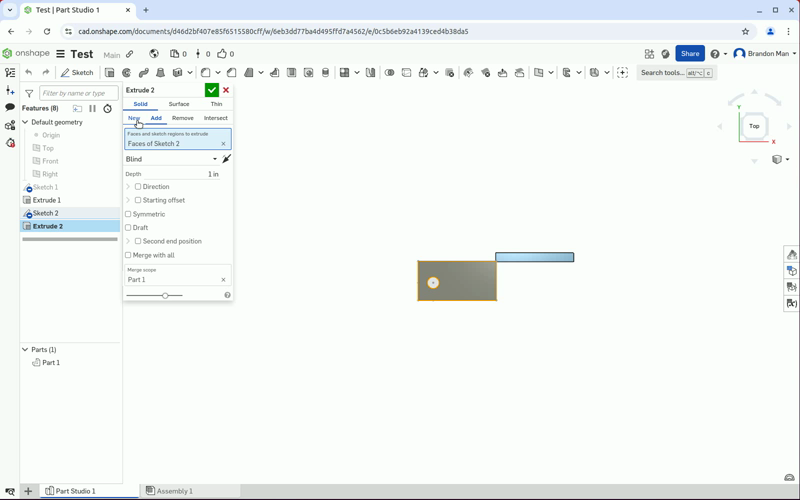
click(137, 120)
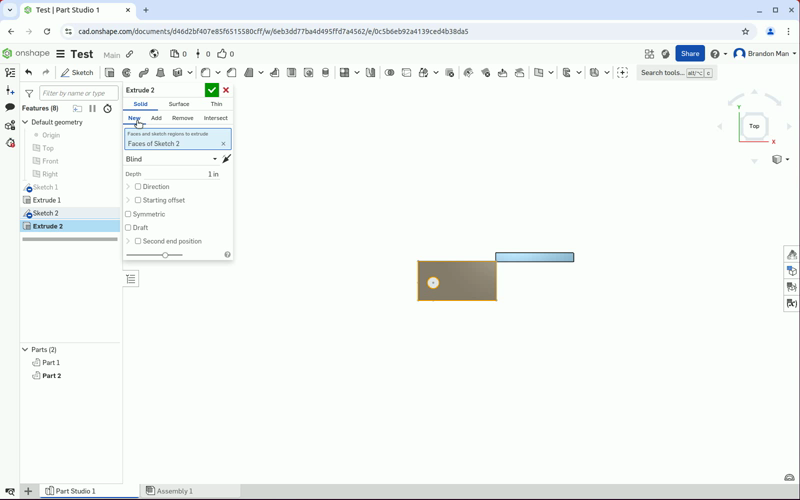
key(tab, 4)
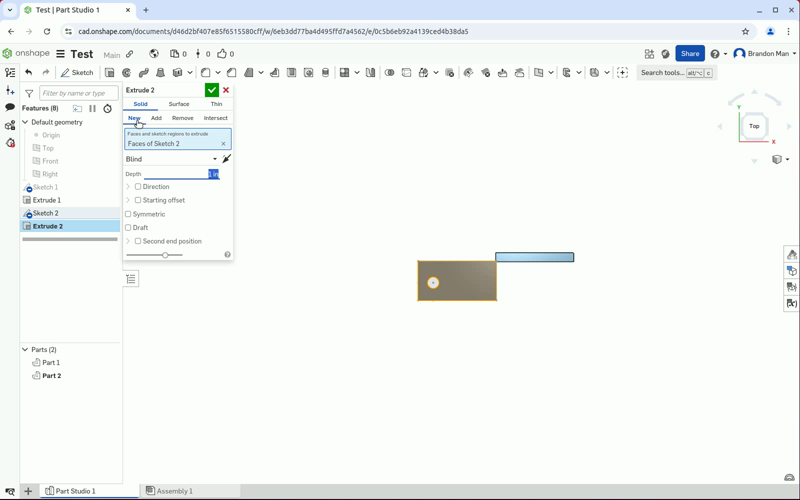
text(2.407)
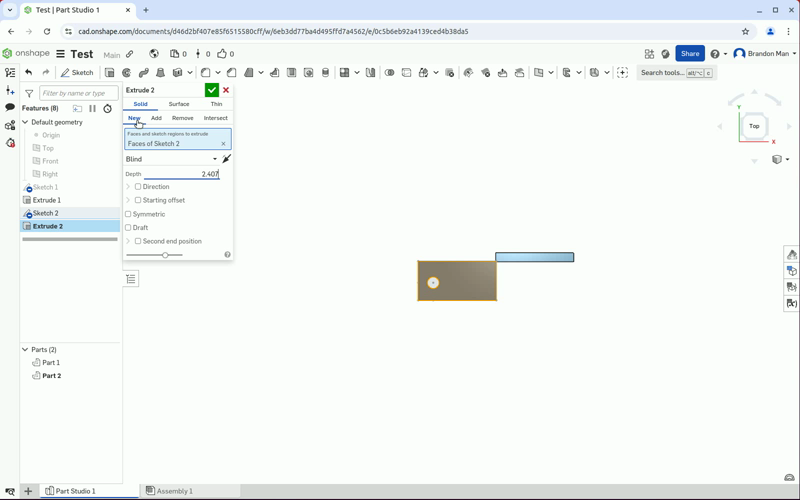
key(enter)
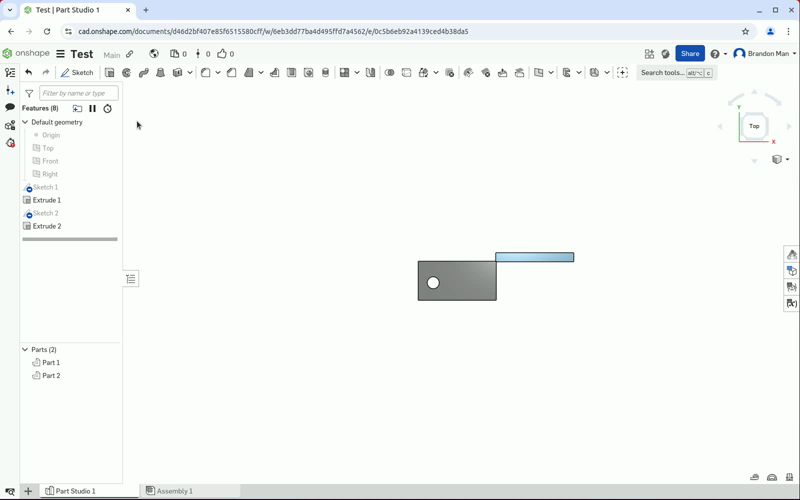
key(shift+h)
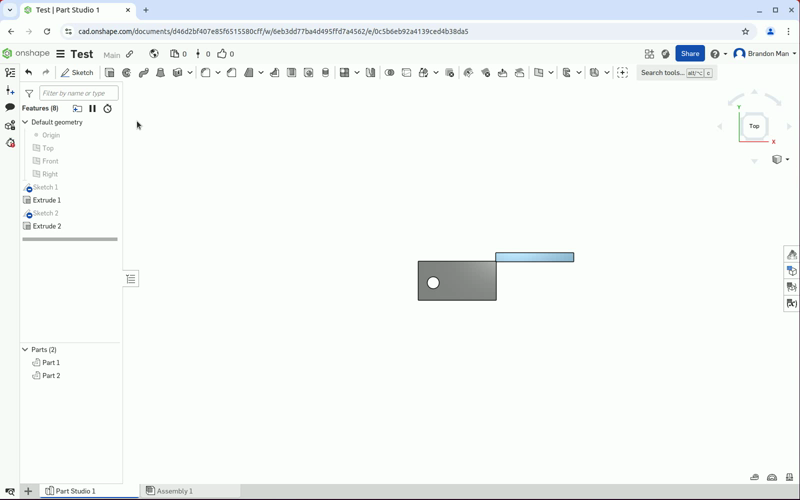
key(shift+h)
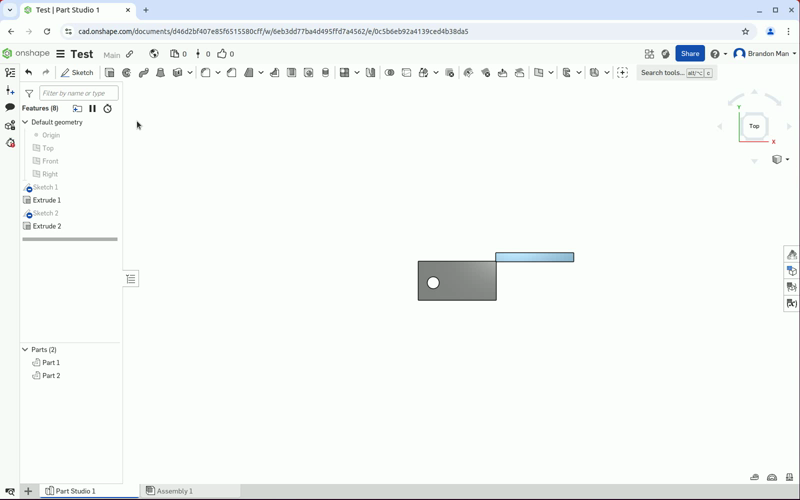
mouse_move(73, 189)
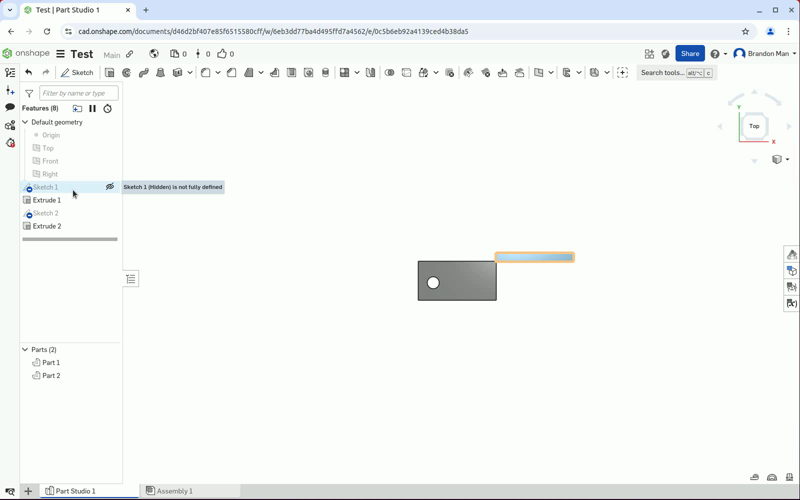
click(73, 189)
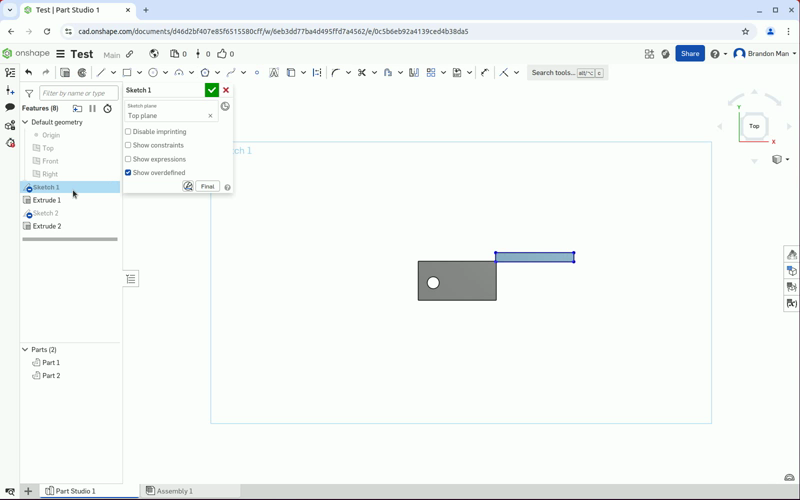
mouse_move(229, 92)
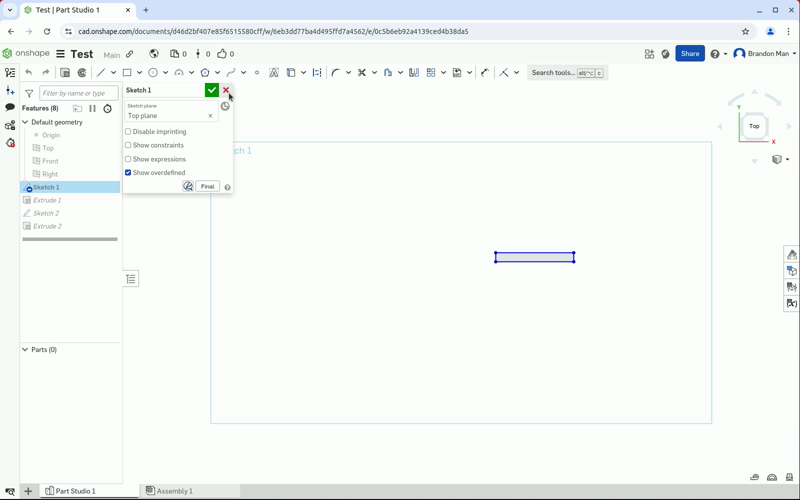
click(229, 92)
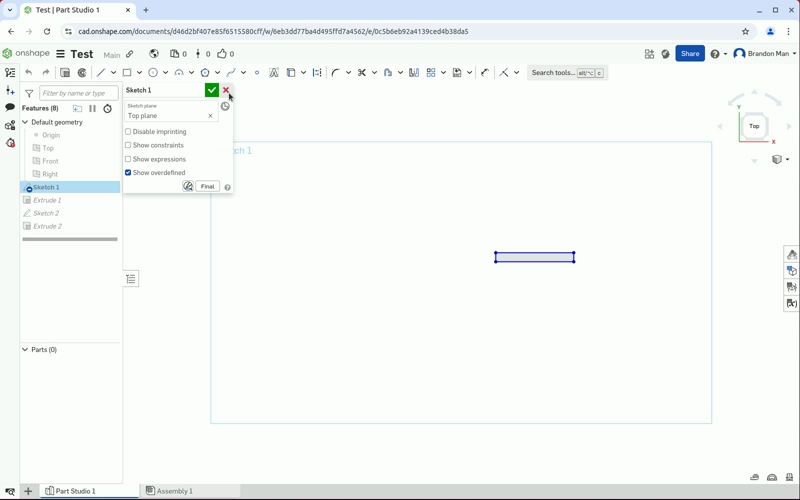
key(shift+s)
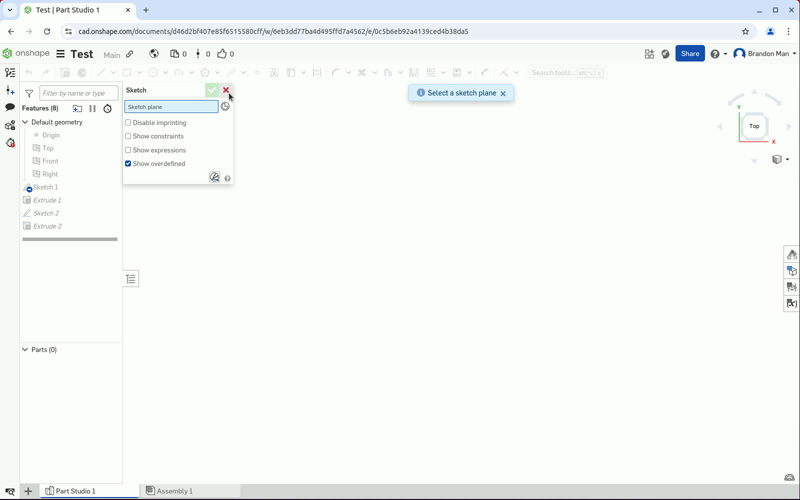
mouse_move(73, 150)
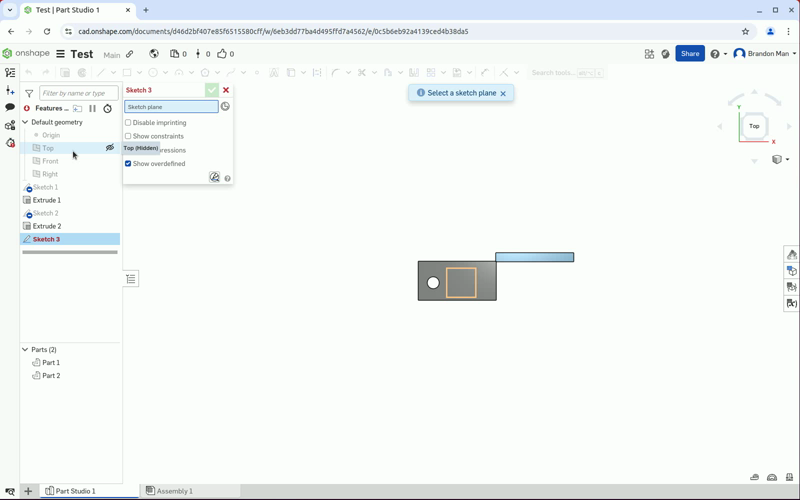
click(73, 150)
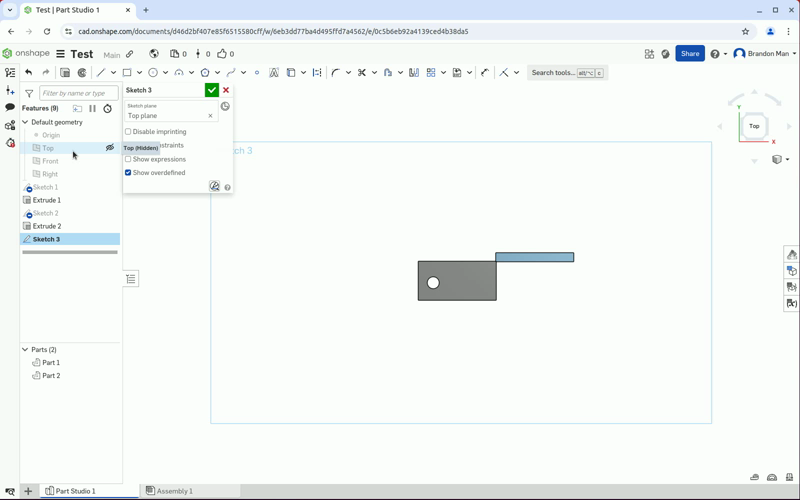
mouse_move(73, 352)
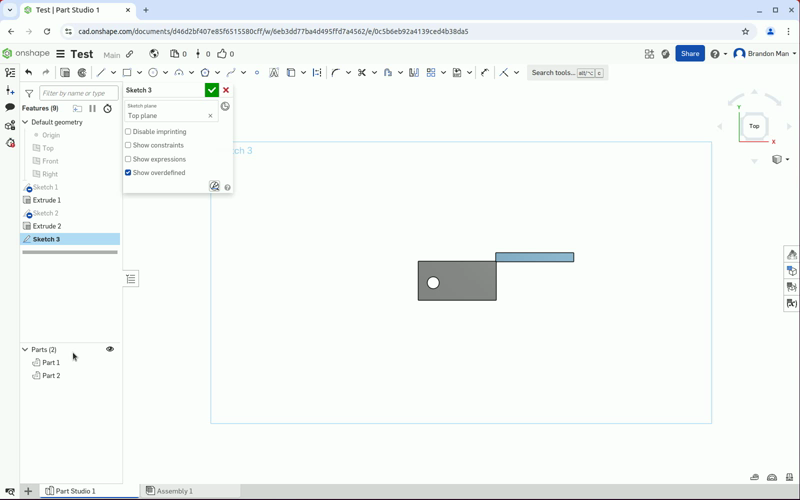
key(y)
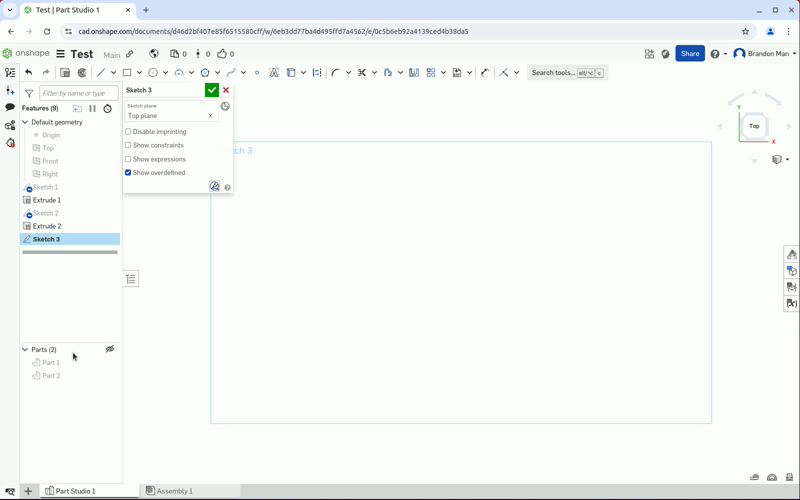
key(l)
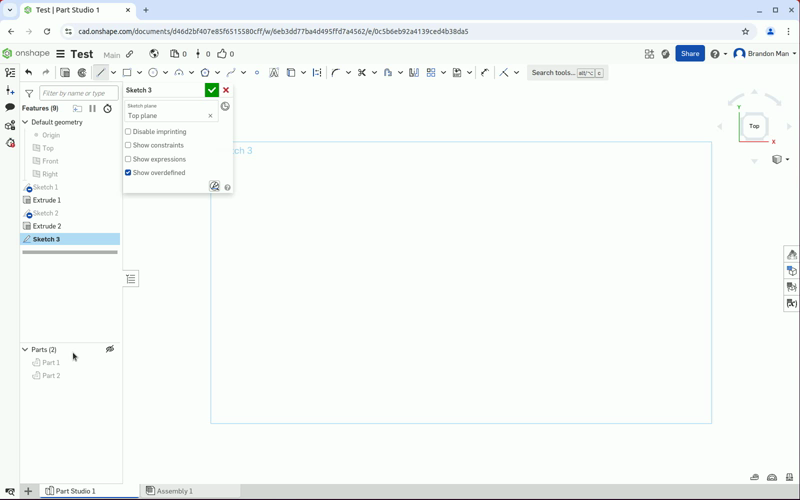
key_down(shift)
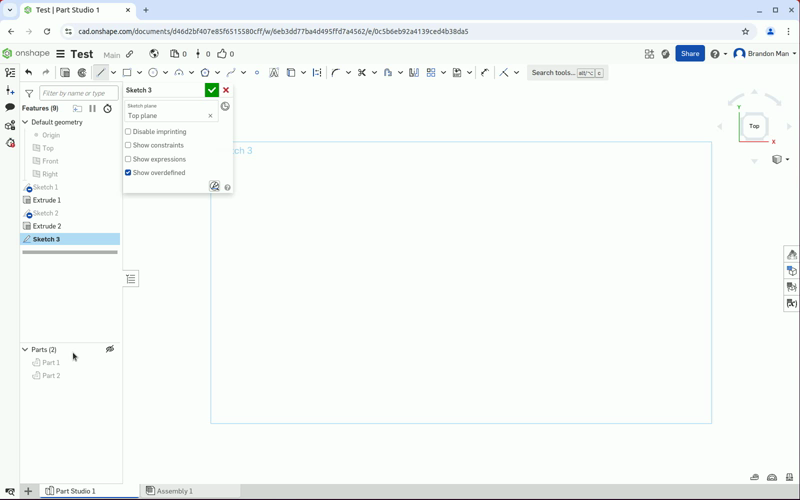
mouse_move(495, 300)
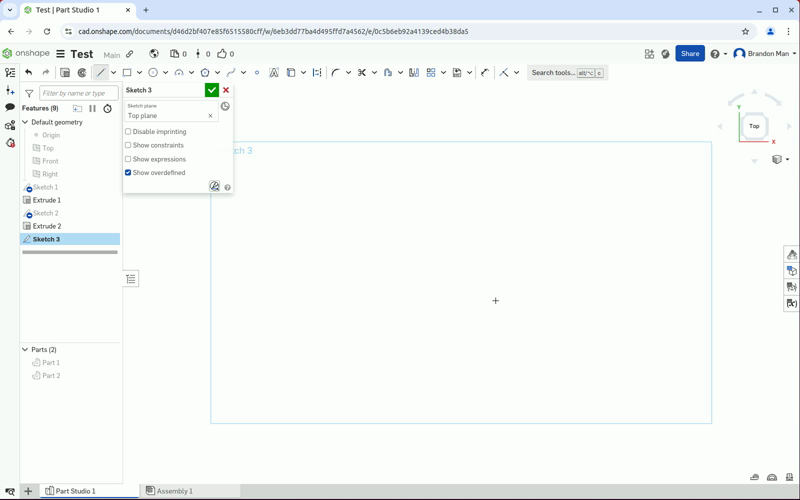
click(495, 300)
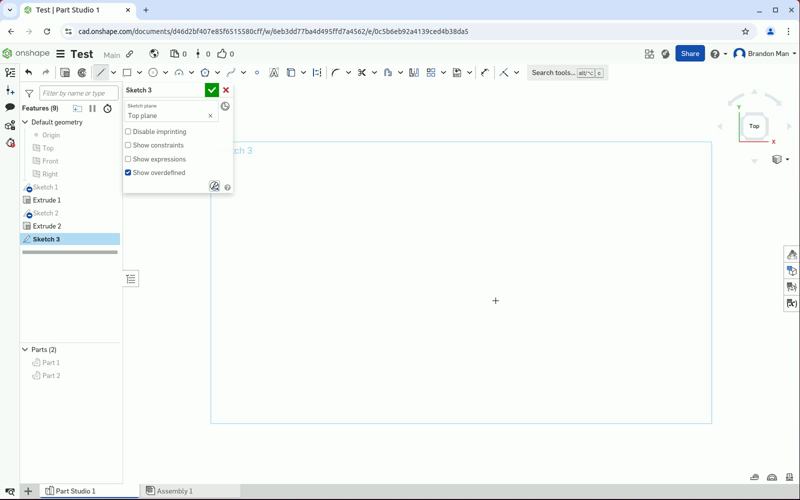
key_up(shift)
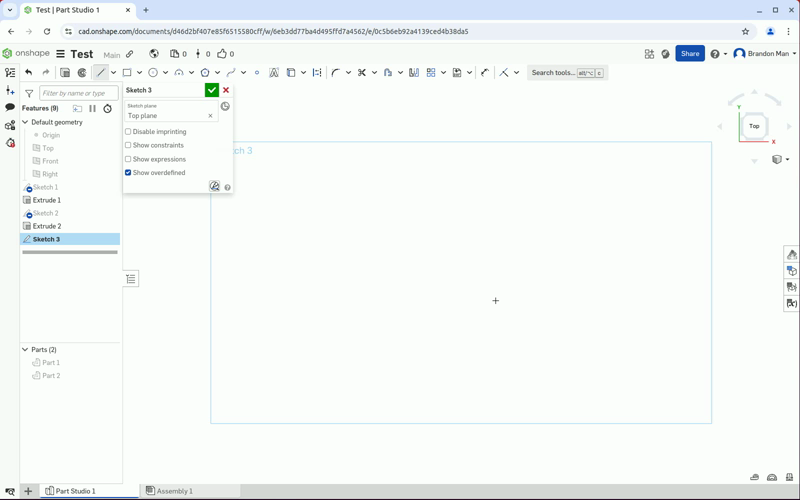
key_down(shift)
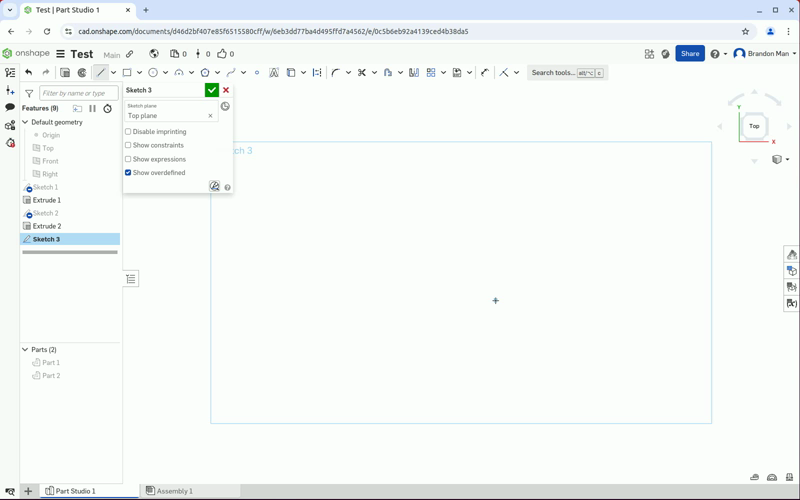
mouse_move(558, 300)
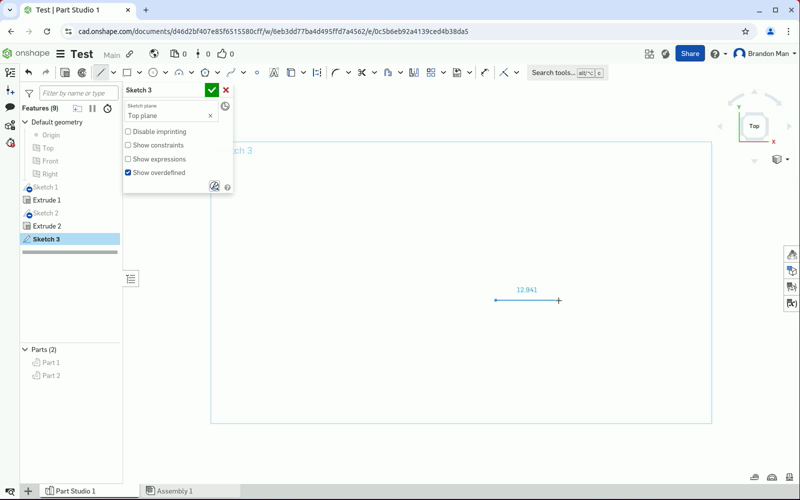
click(558, 300)
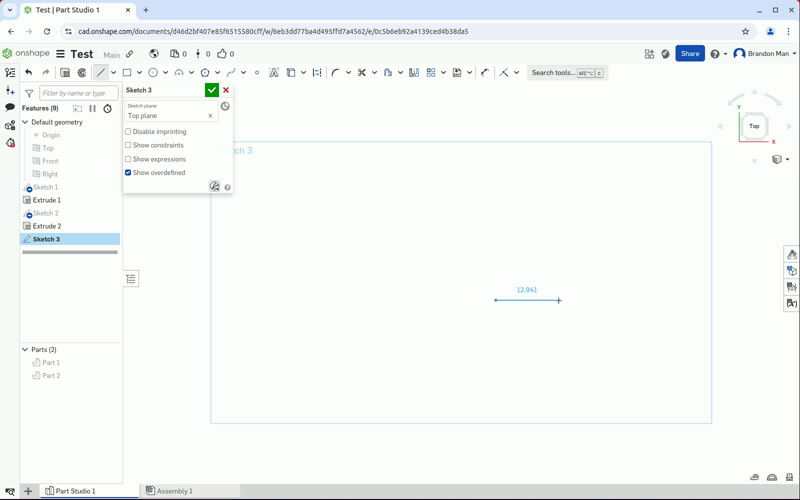
key_up(shift)
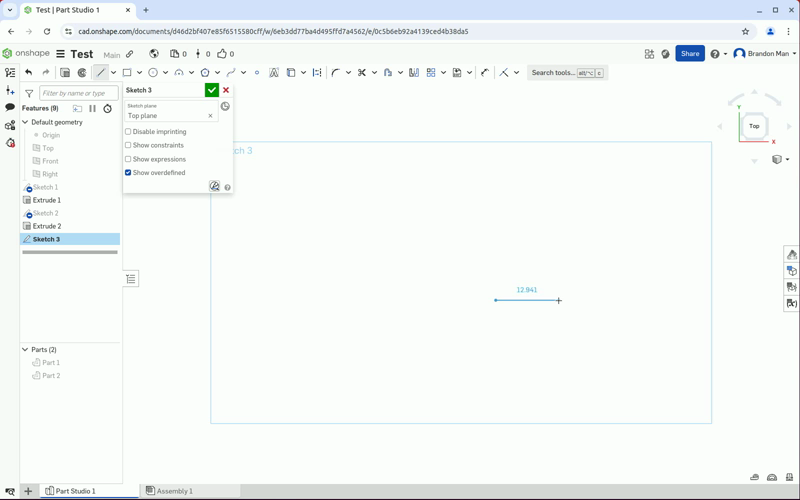
key_down(shift)
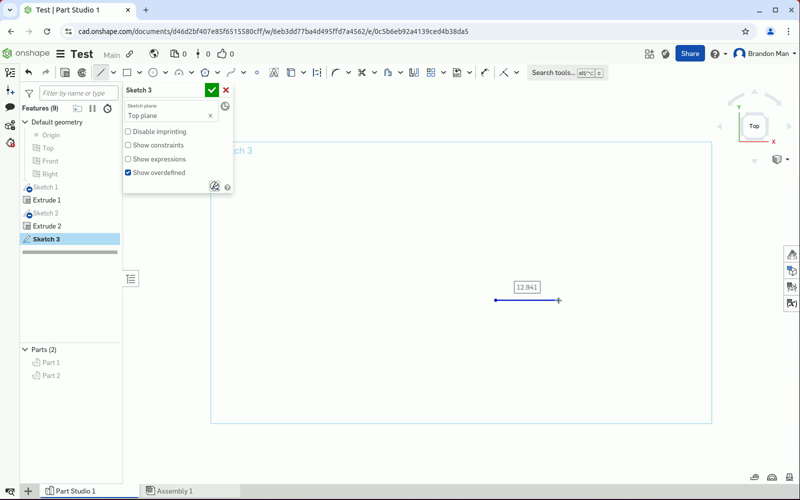
mouse_move(588, 300)
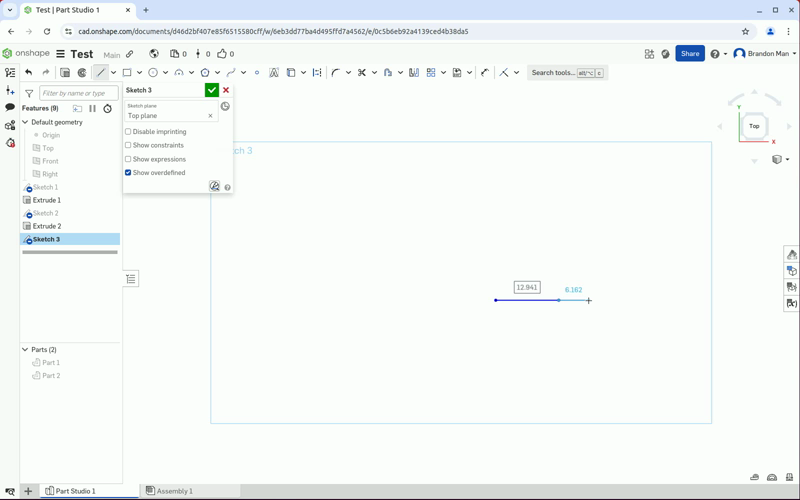
mouse_move(573, 300)
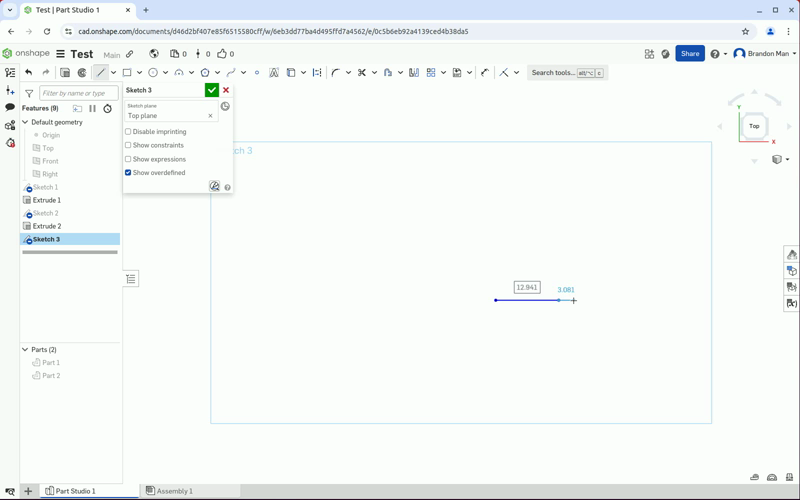
click(573, 300)
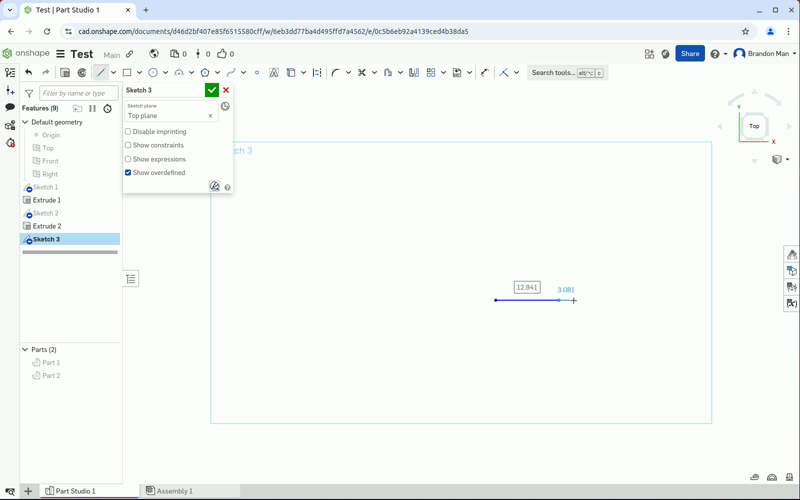
key_up(shift)
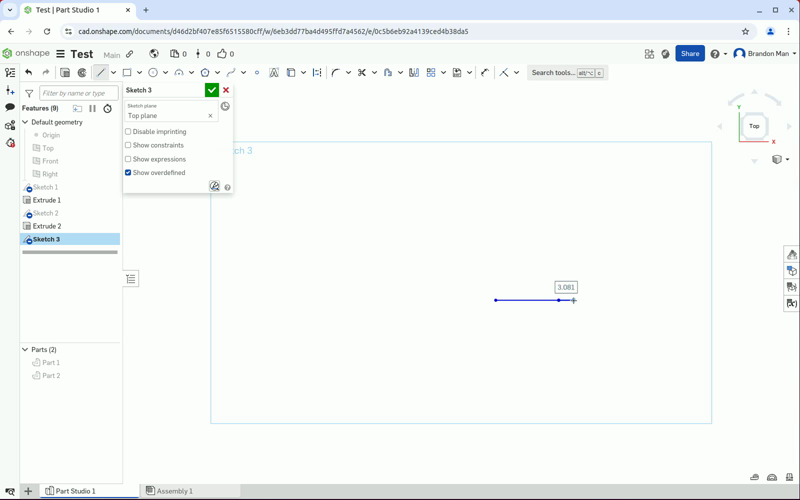
key_down(shift)
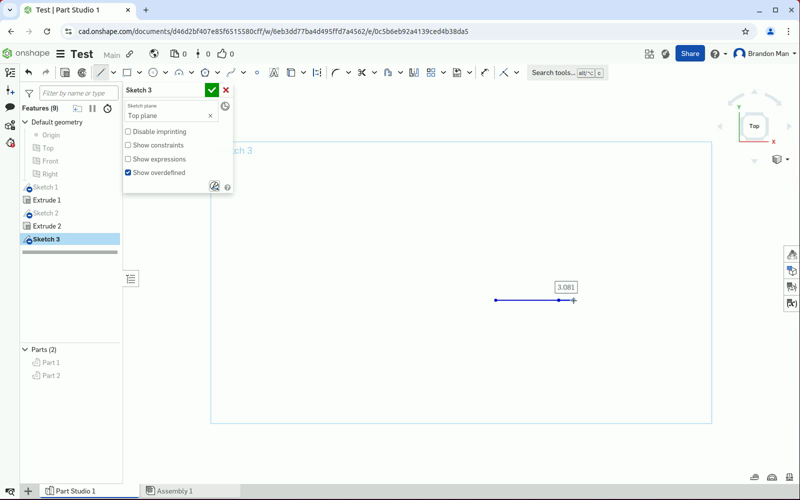
mouse_move(589, 300)
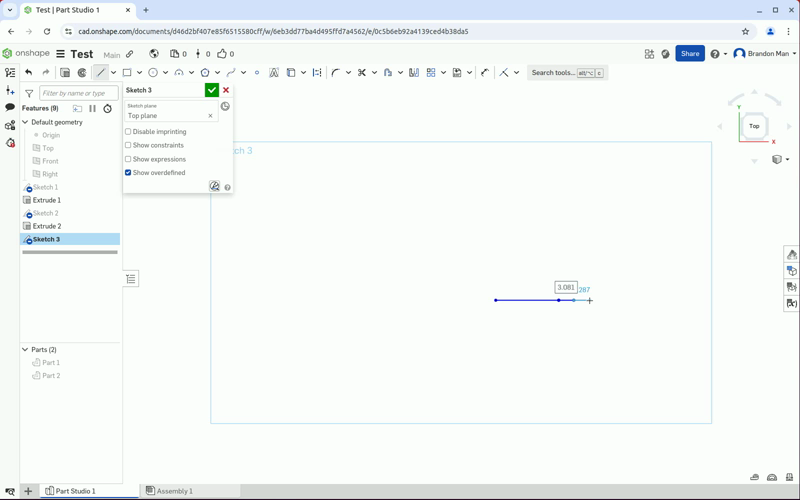
mouse_move(573, 282)
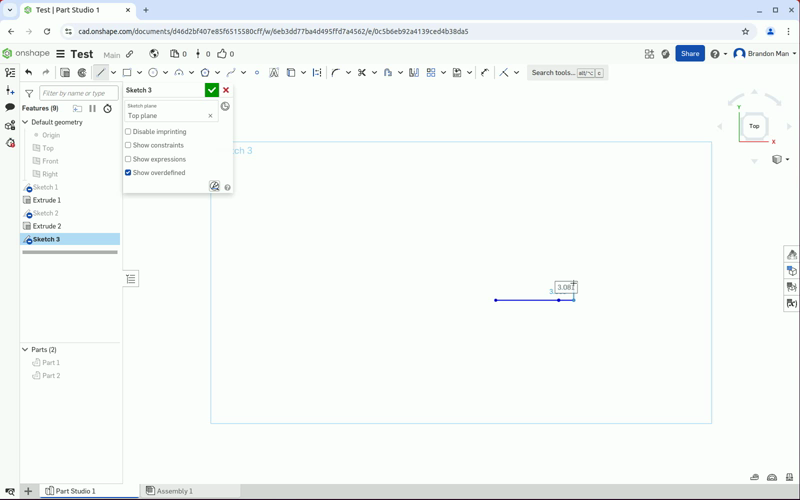
click(573, 282)
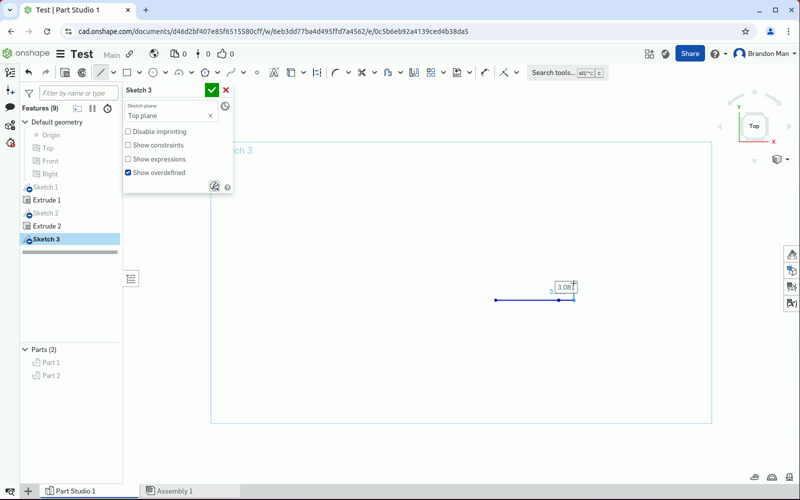
key_up(shift)
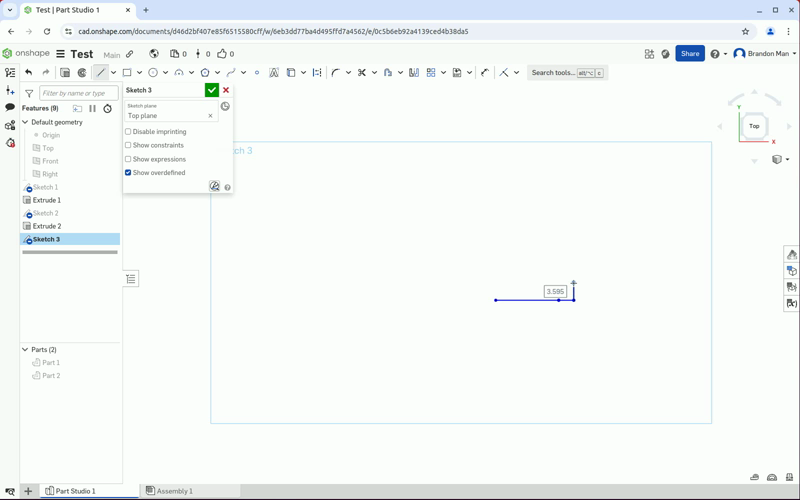
key_down(shift)
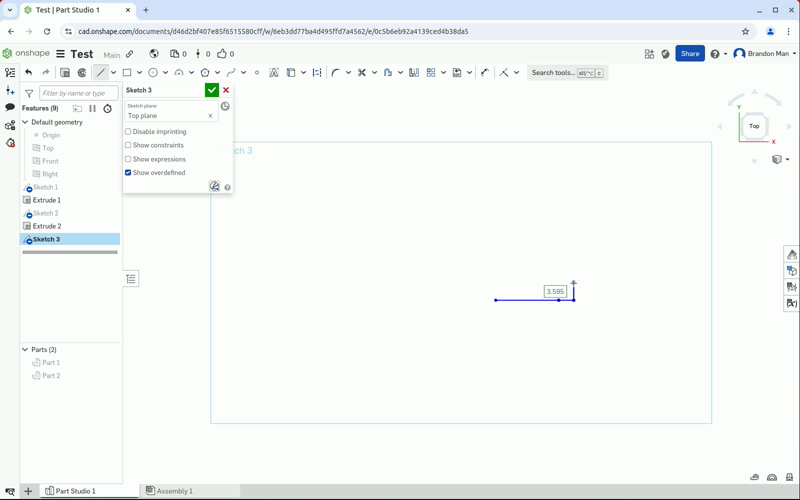
mouse_move(589, 282)
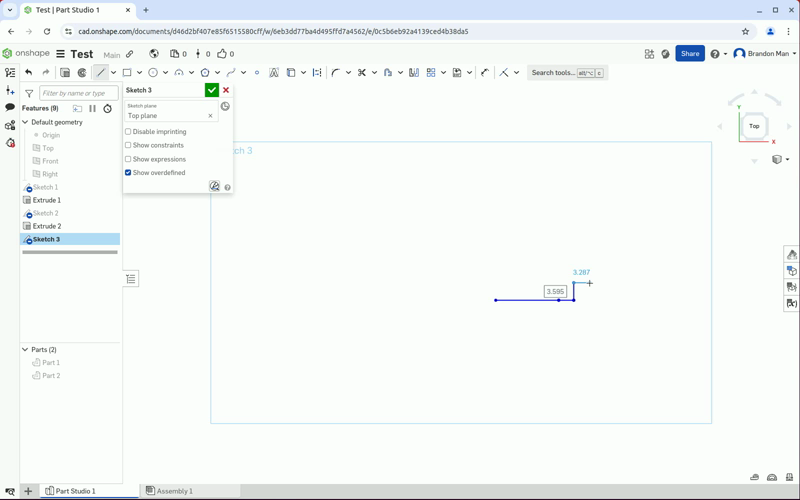
mouse_move(573, 261)
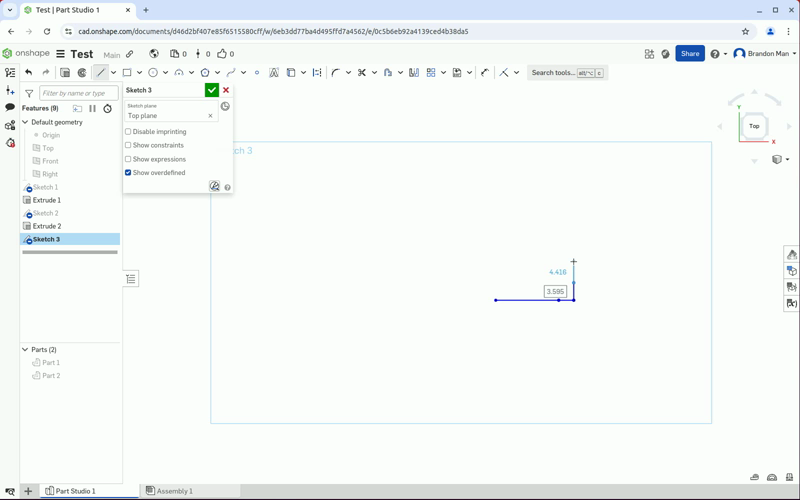
click(573, 261)
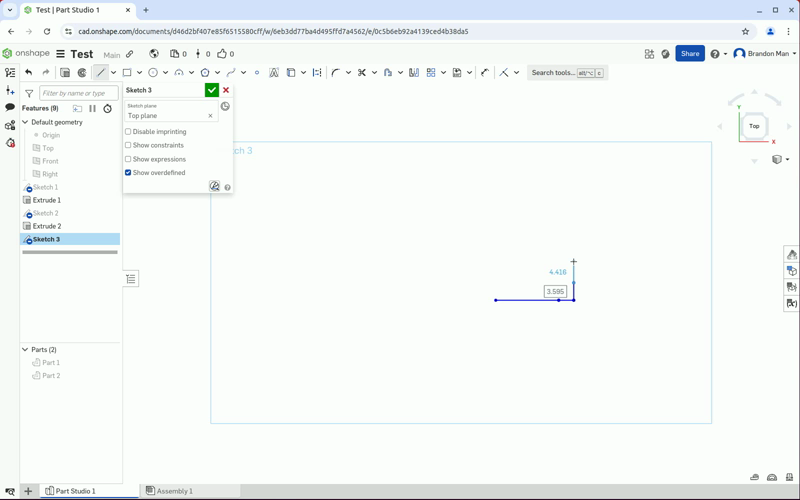
key_up(shift)
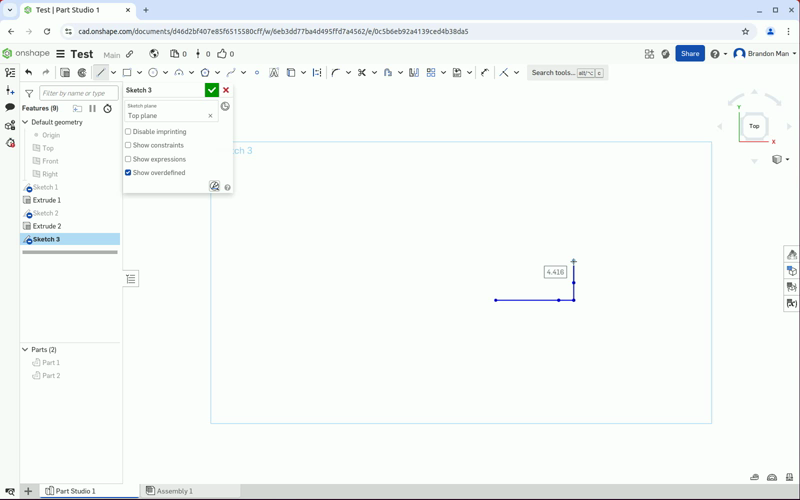
key_down(shift)
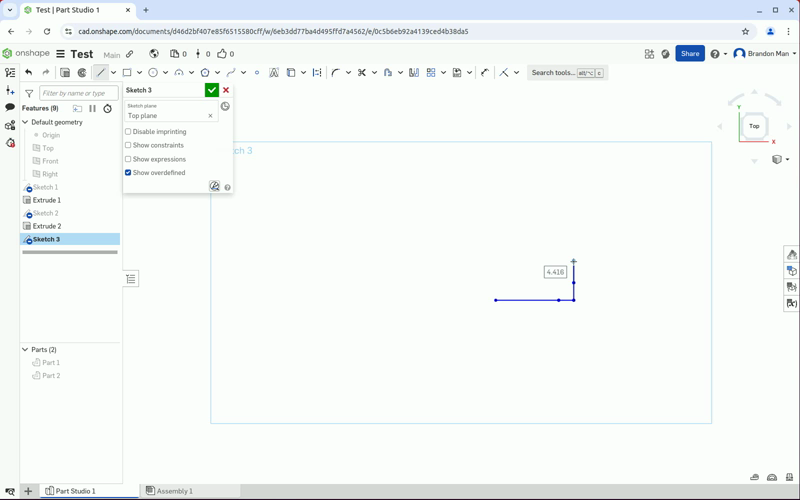
mouse_move(495, 261)
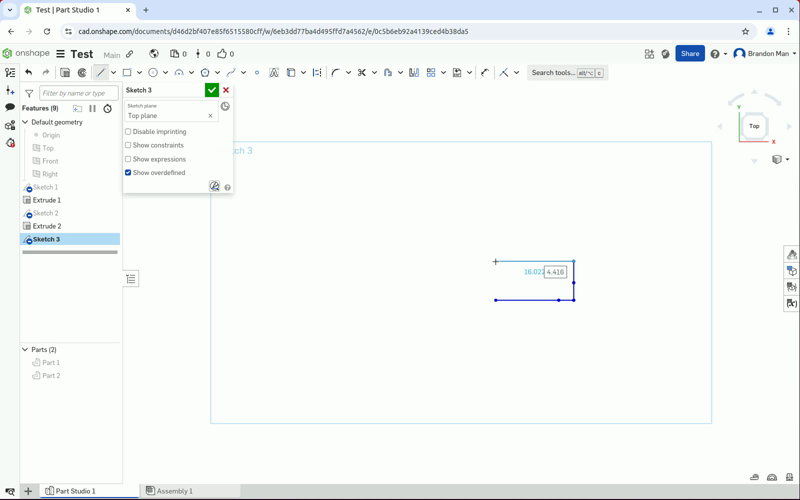
click(495, 261)
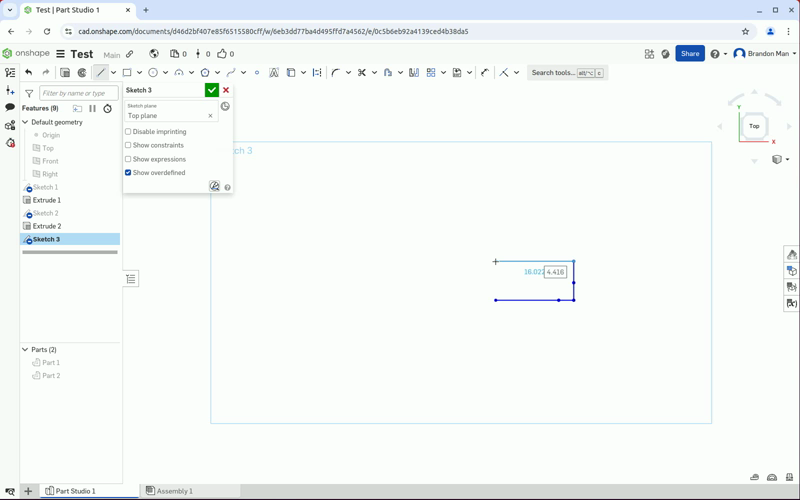
key_up(shift)
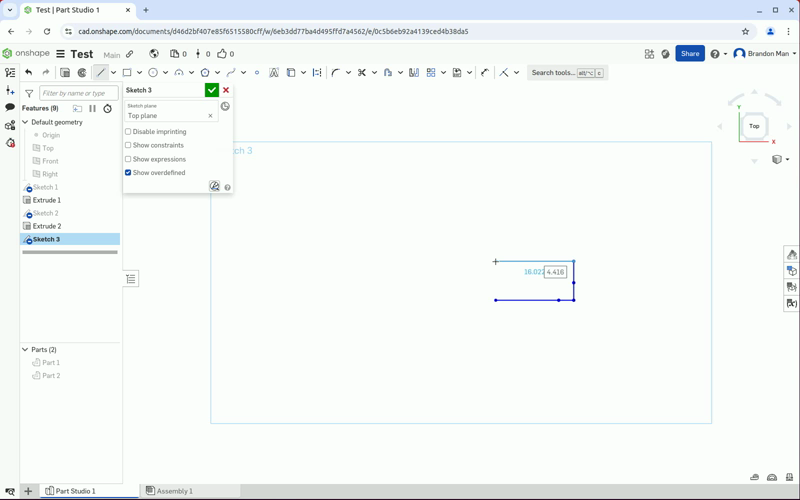
mouse_move(525, 261)
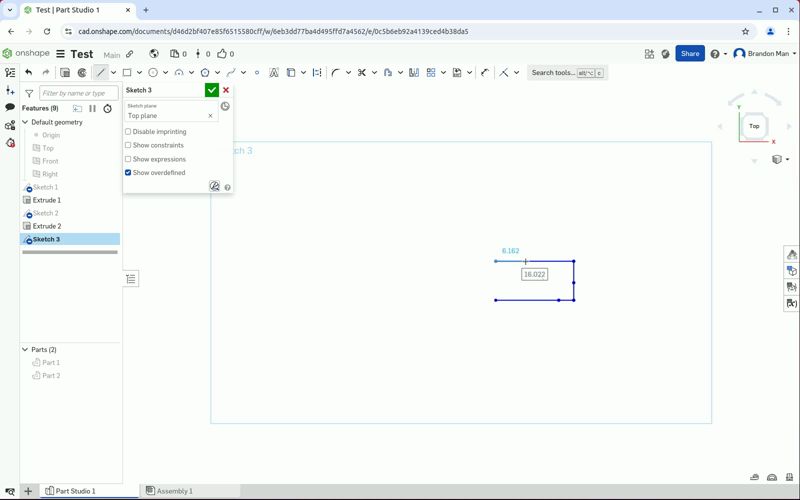
key_down(shift)
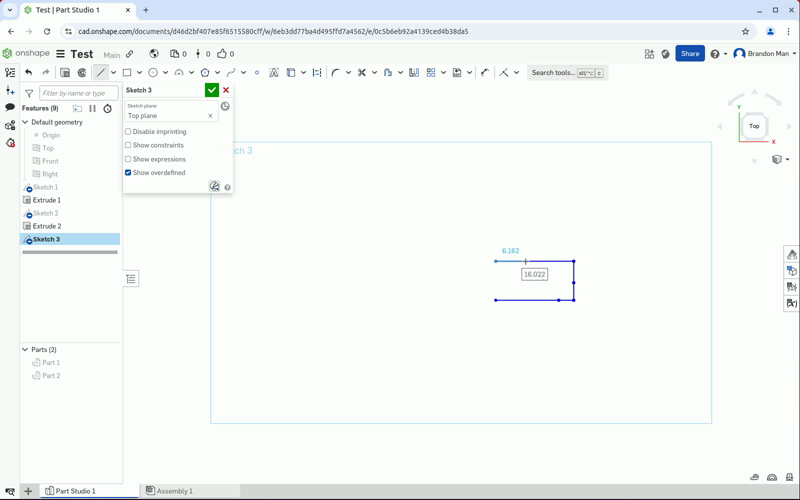
mouse_move(495, 300)
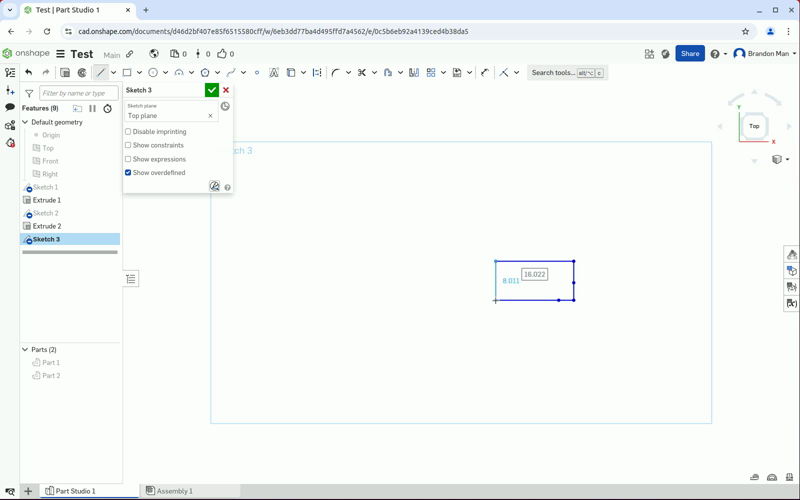
key_up(shift)
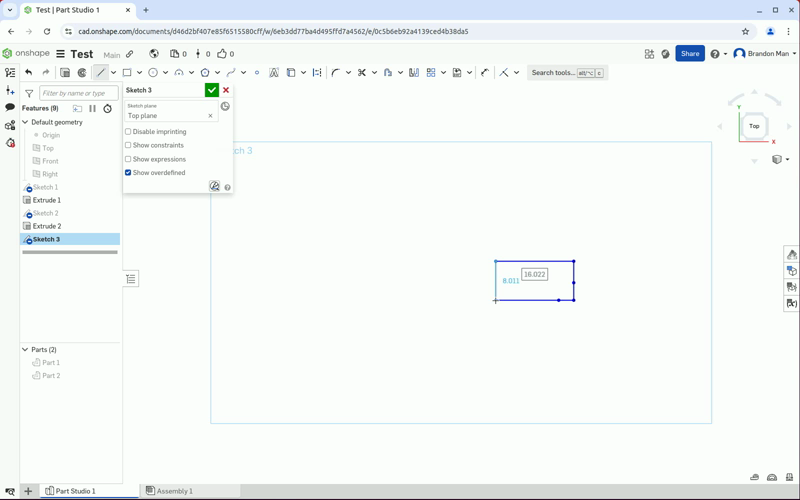
click(495, 300)
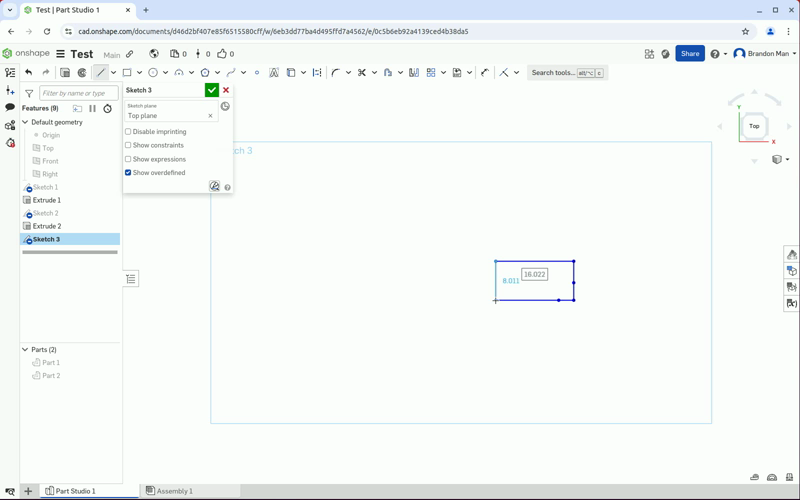
key(esc)
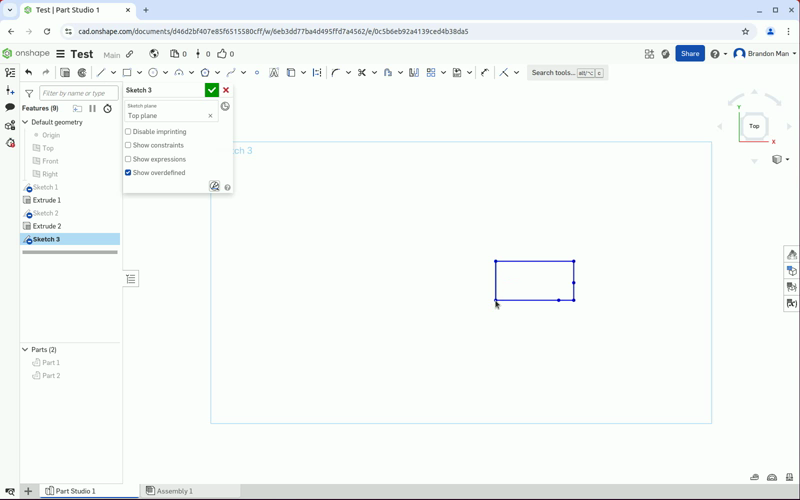
key(c)
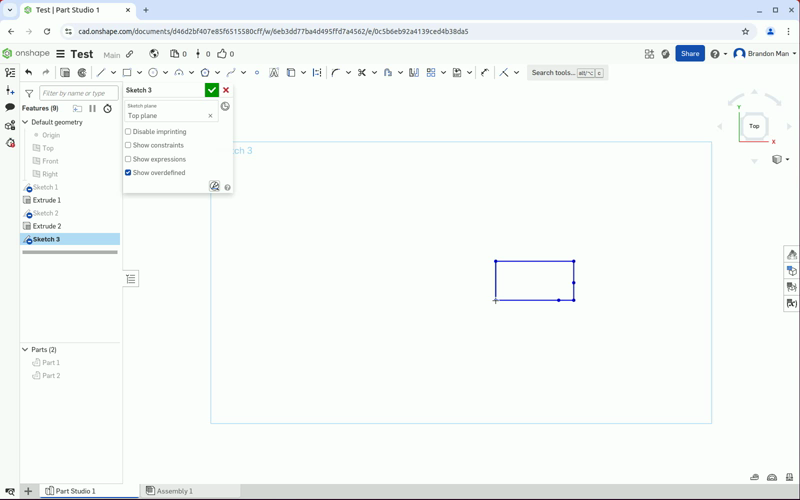
key_down(shift)
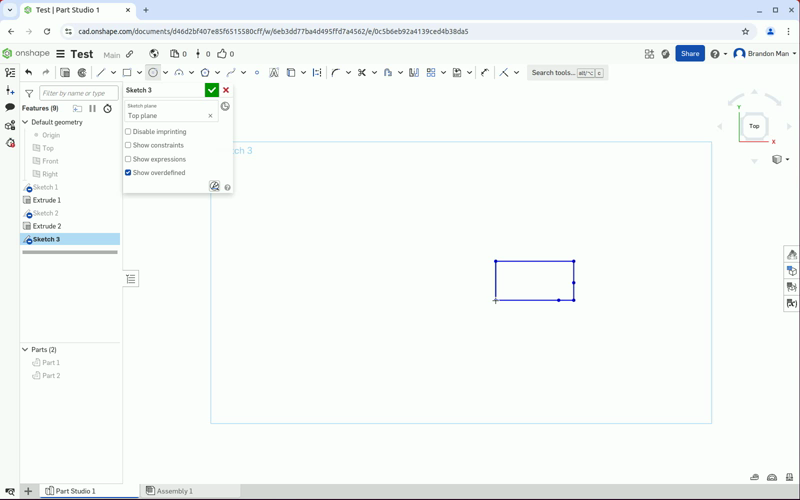
mouse_move(558, 282)
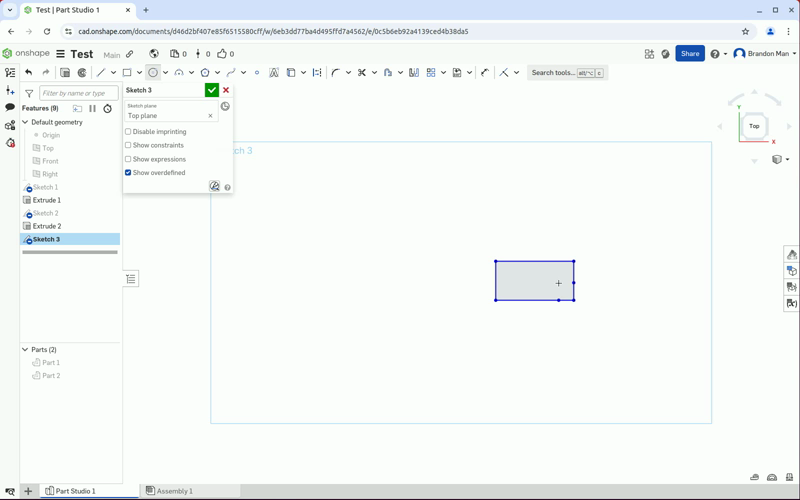
click(558, 282)
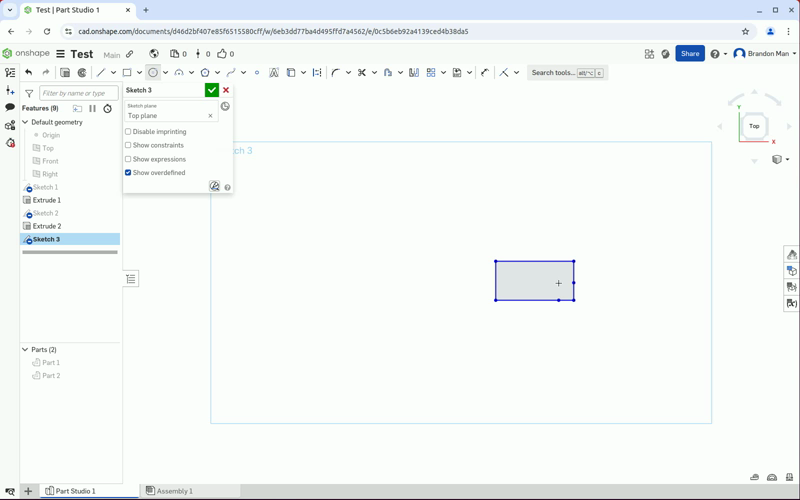
key_up(shift)
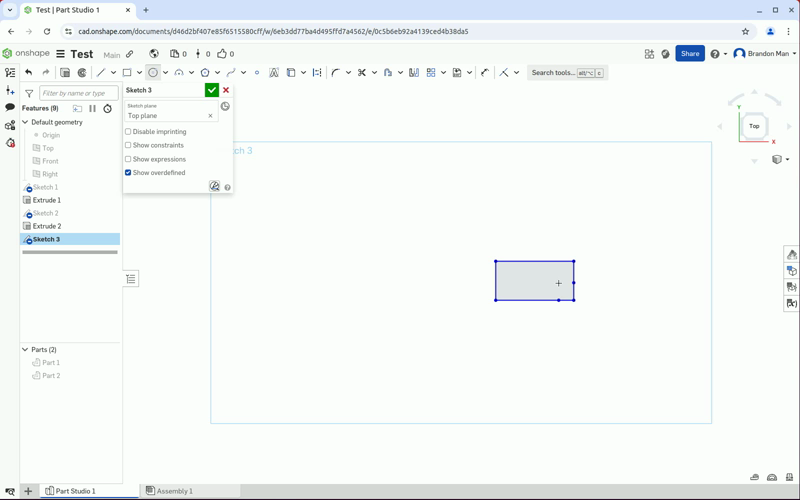
mouse_move(564, 282)
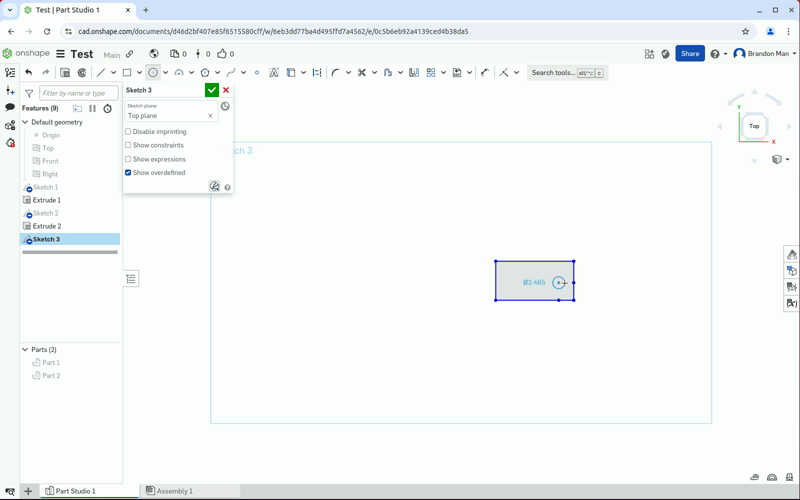
click(564, 282)
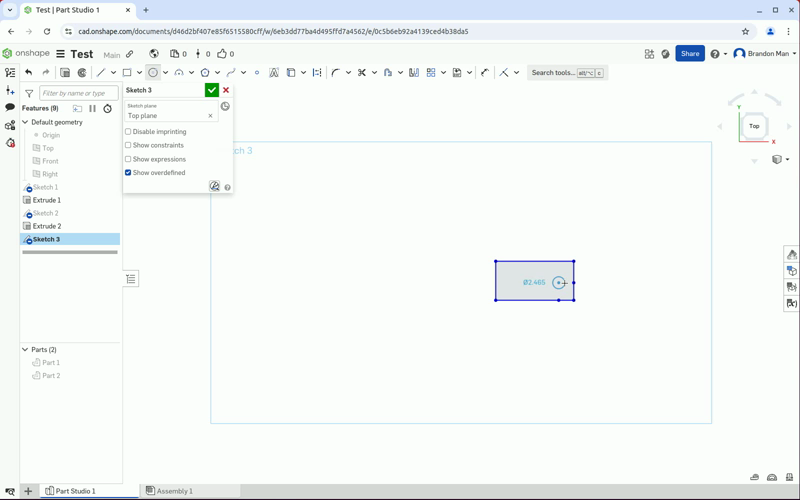
key(esc)
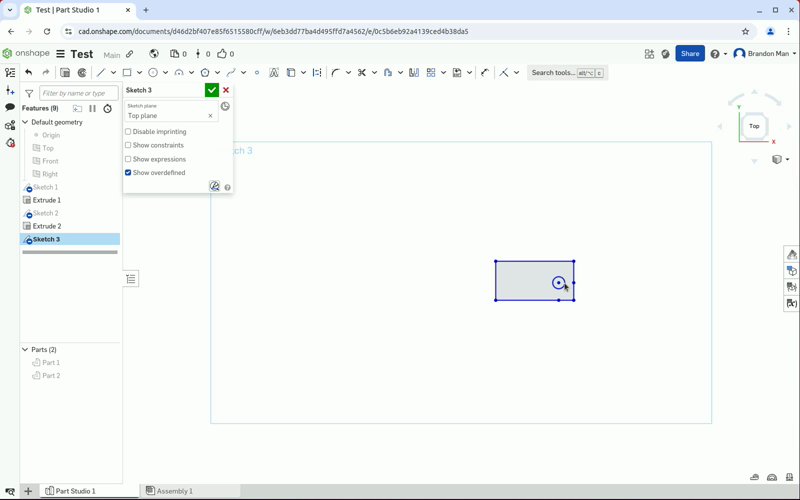
mouse_move(535, 287)
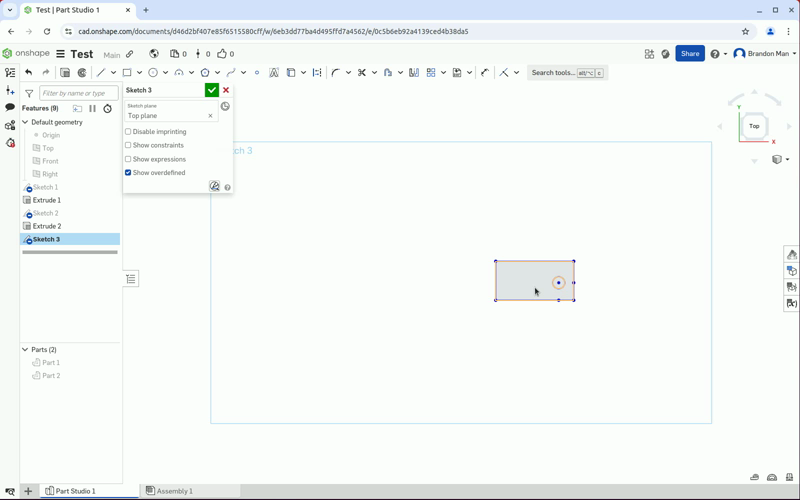
click(535, 287)
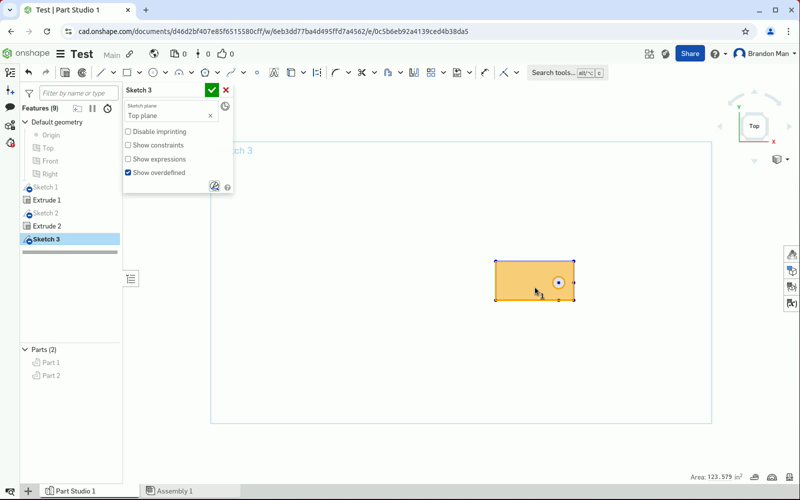
mouse_move(73, 352)
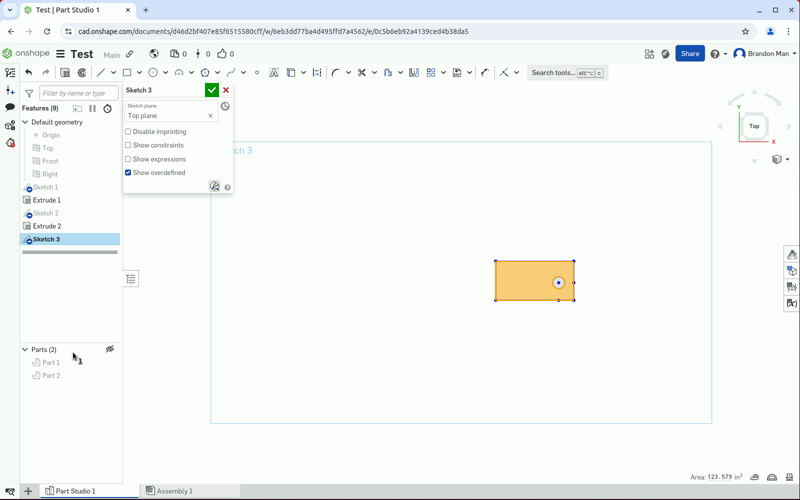
key(shift+y)
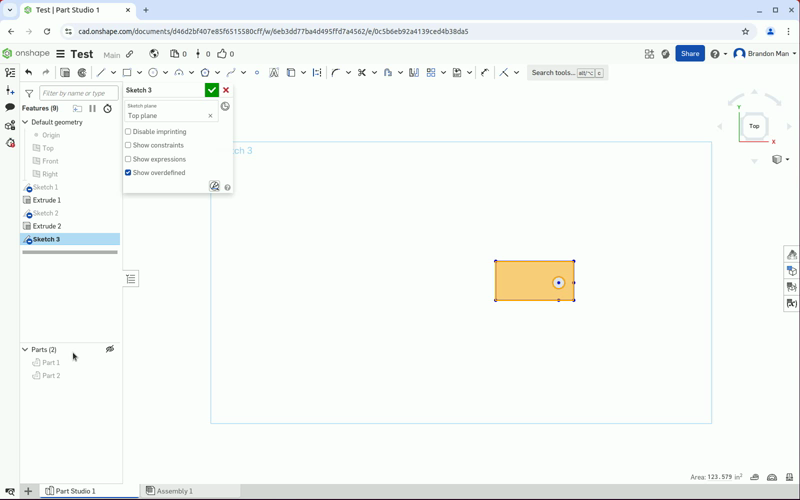
key(shift+e)
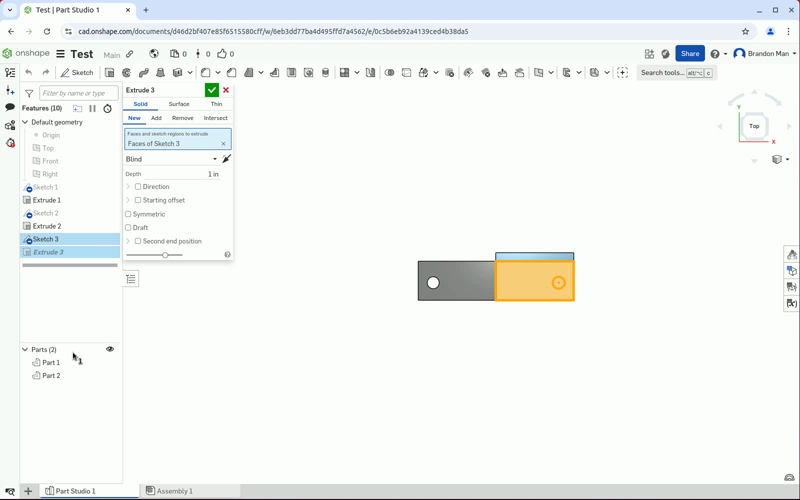
mouse_move(143, 106)
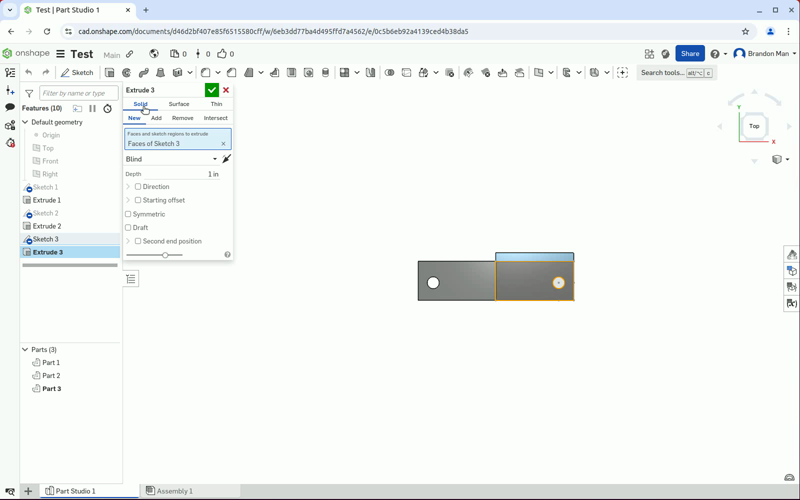
click(143, 106)
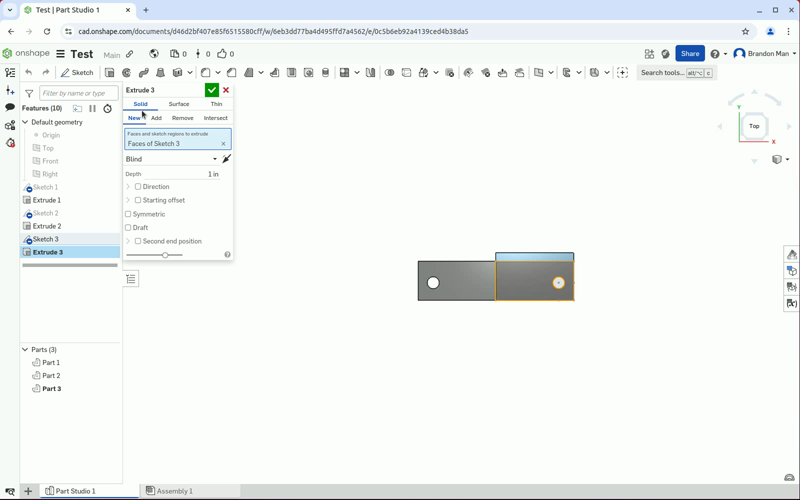
mouse_move(137, 120)
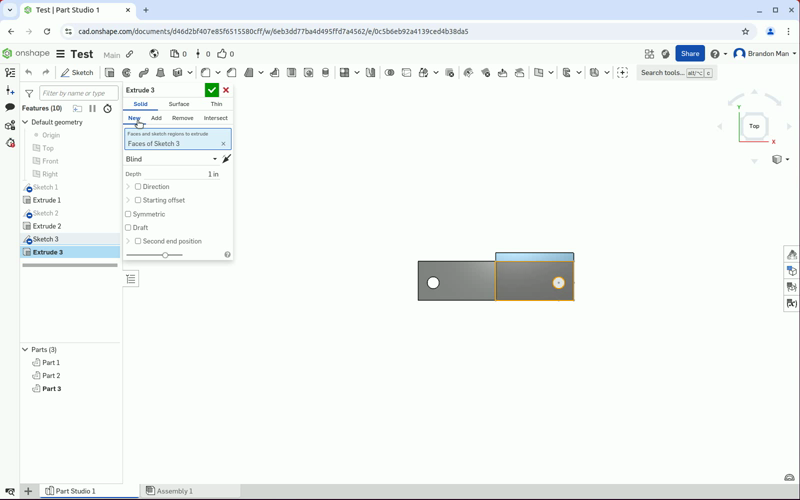
click(137, 120)
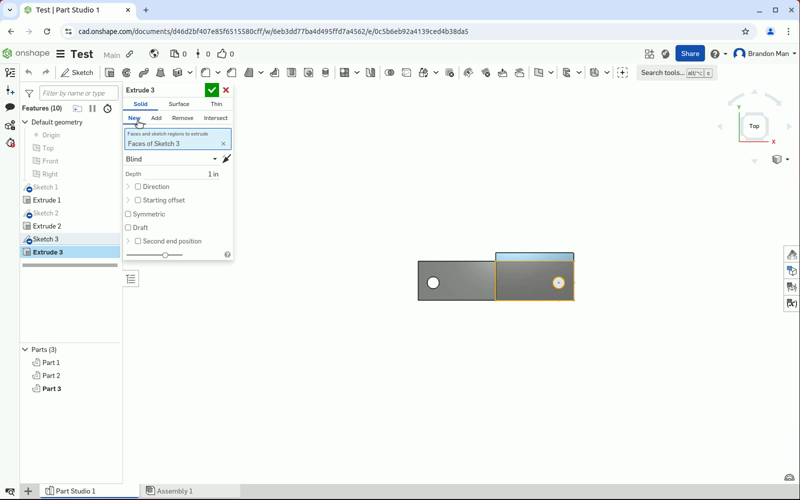
key(tab, 4)
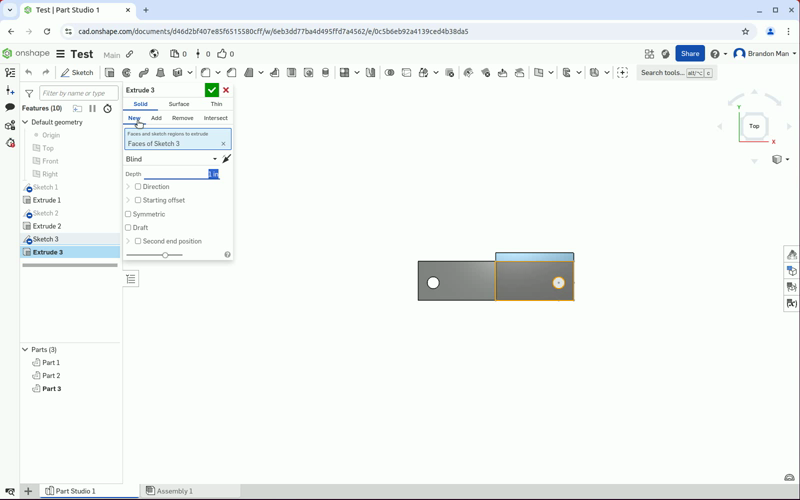
text(2.407)
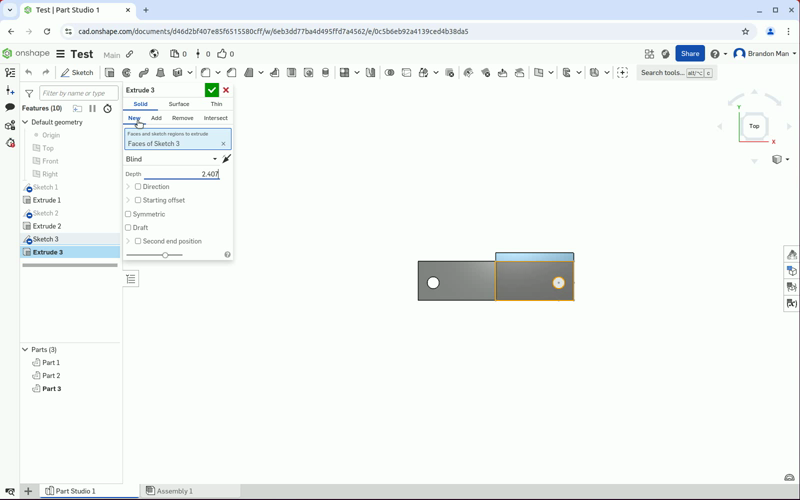
key(enter)
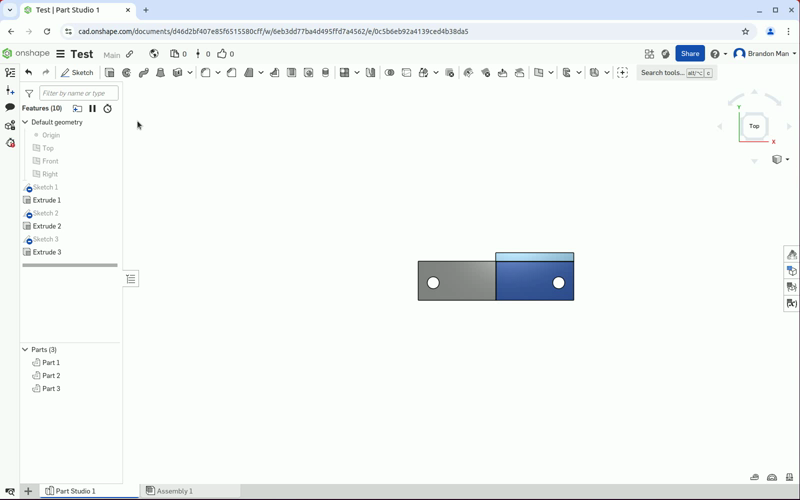
key(shift+h)
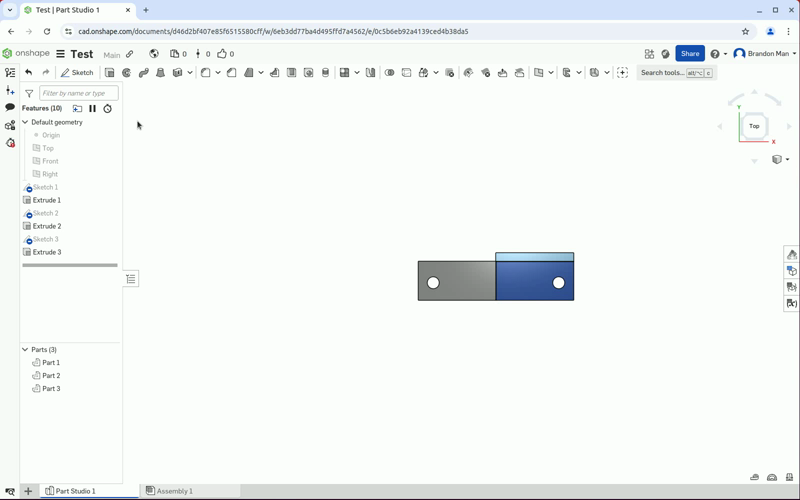
key(shift+h)
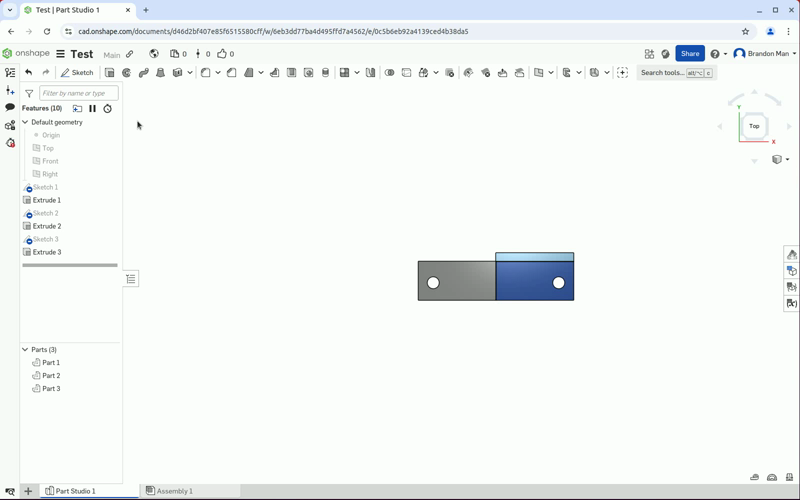
mouse_move(73, 189)
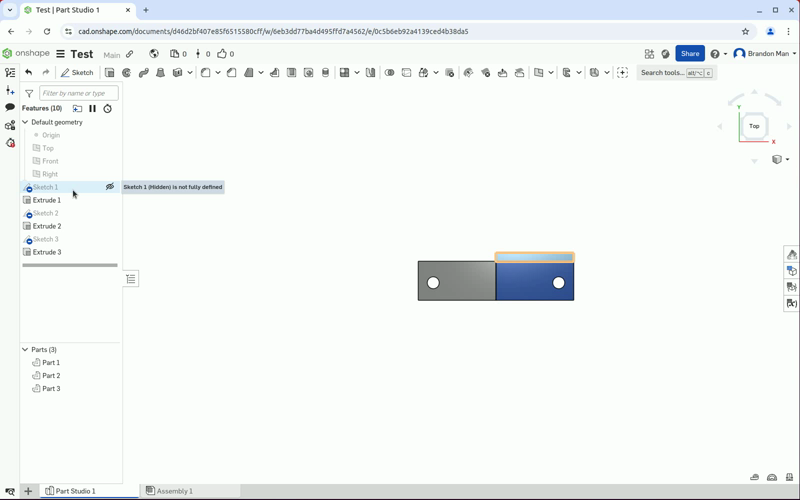
click(73, 189)
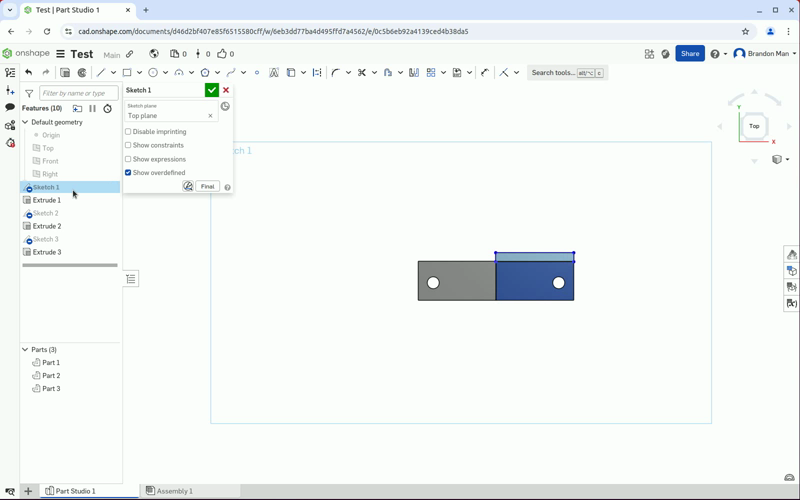
mouse_move(229, 92)
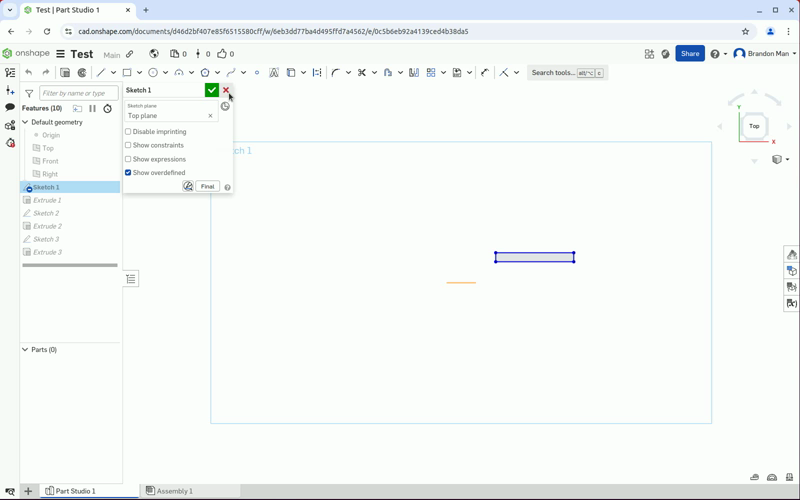
click(229, 92)
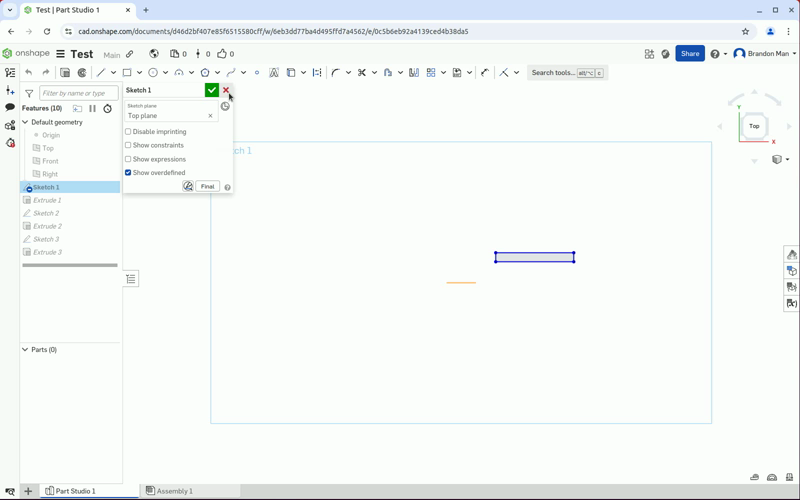
key(shift+s)
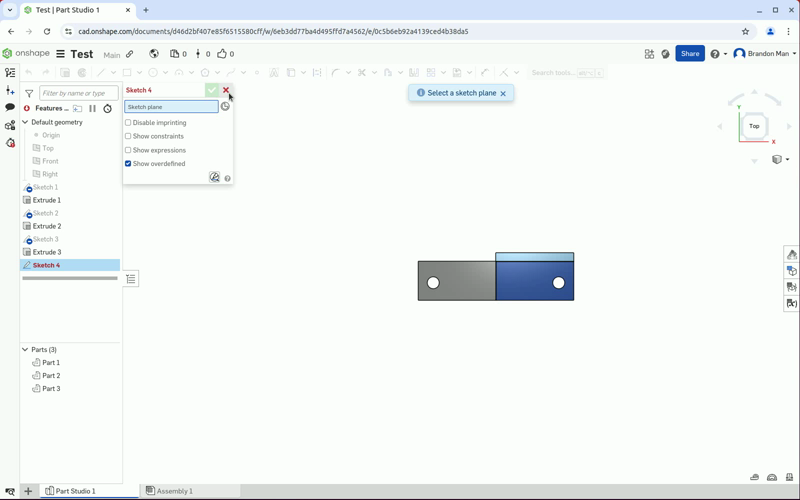
mouse_move(73, 150)
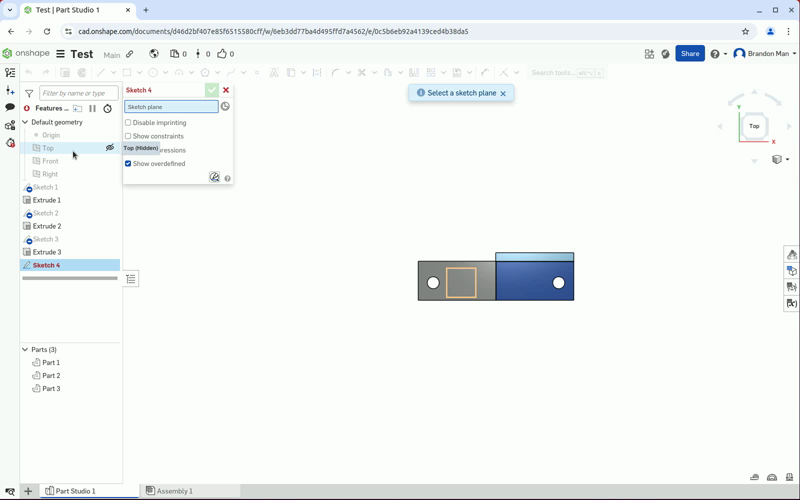
click(73, 150)
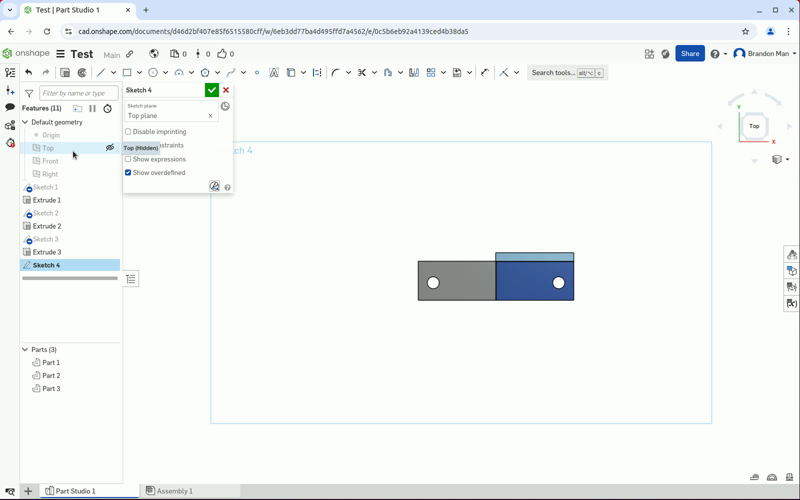
mouse_move(73, 352)
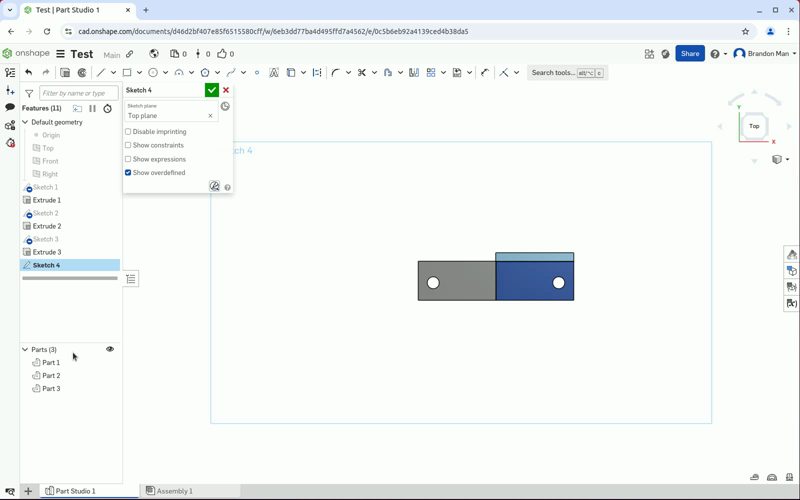
key(y)
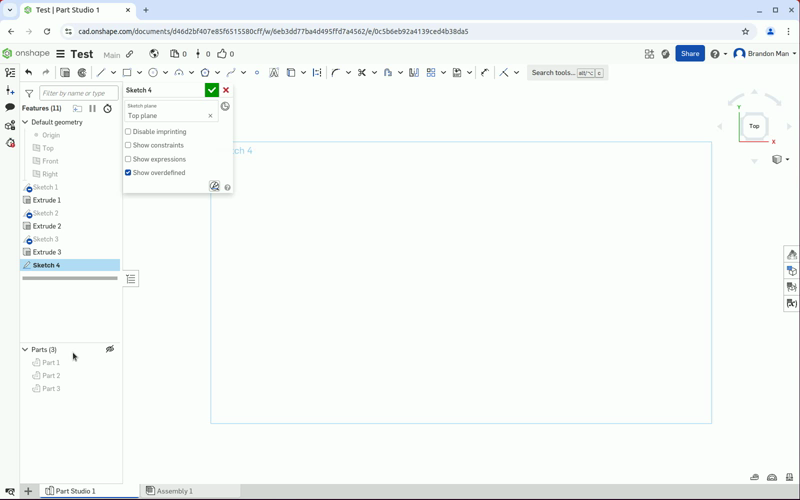
key(l)
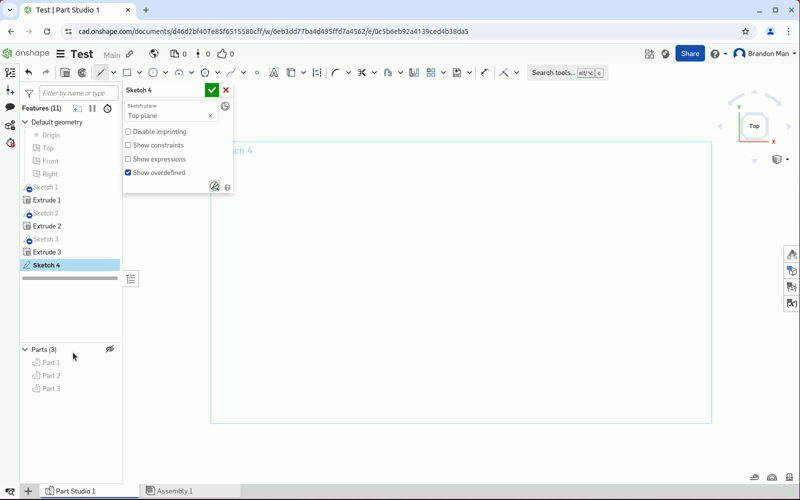
key_down(shift)
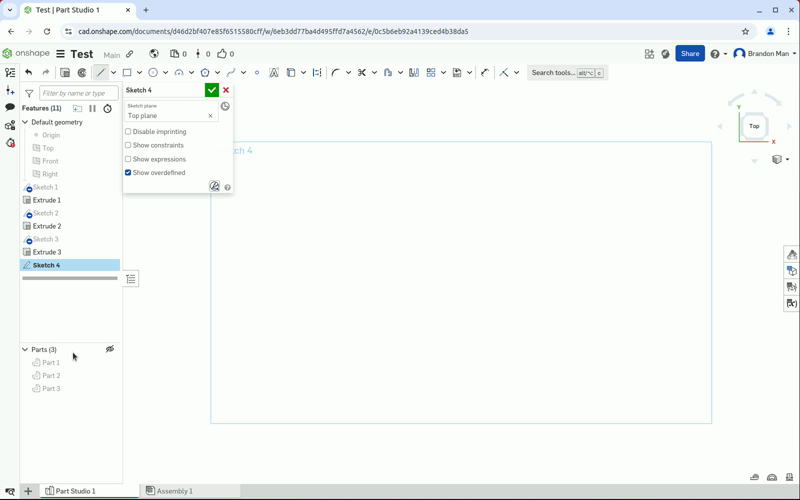
mouse_move(418, 261)
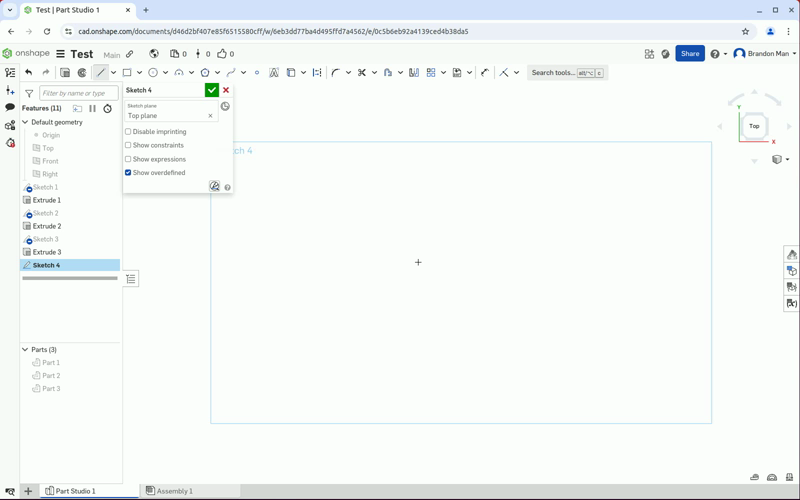
click(418, 261)
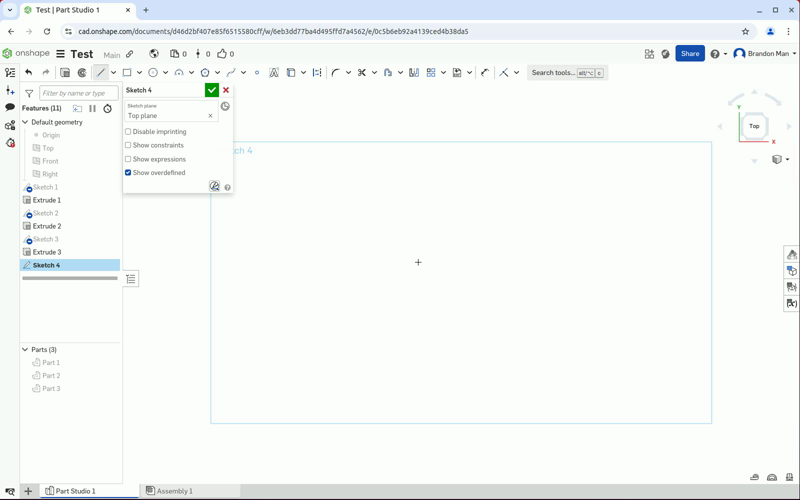
key_up(shift)
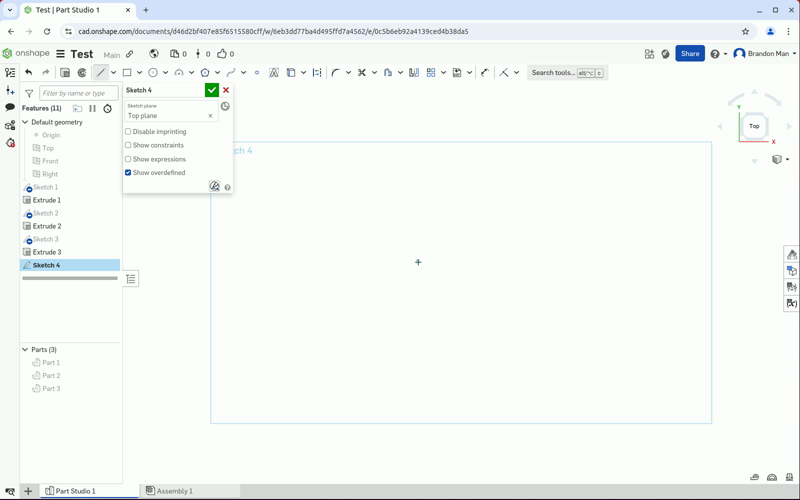
key_down(shift)
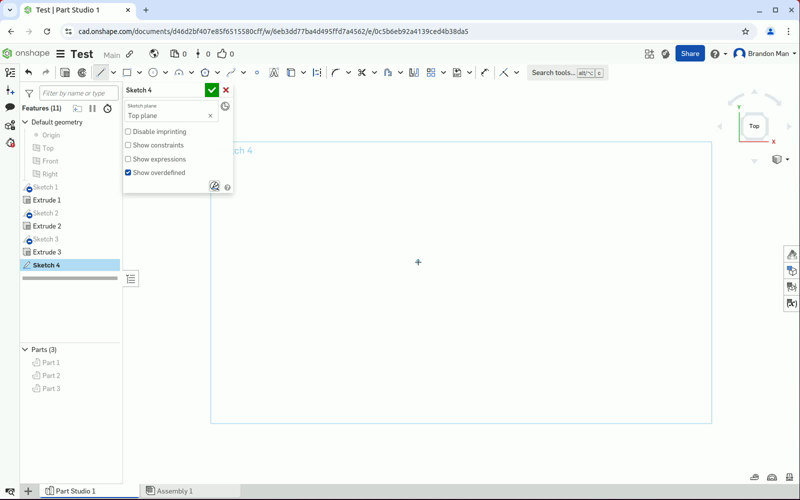
mouse_move(496, 261)
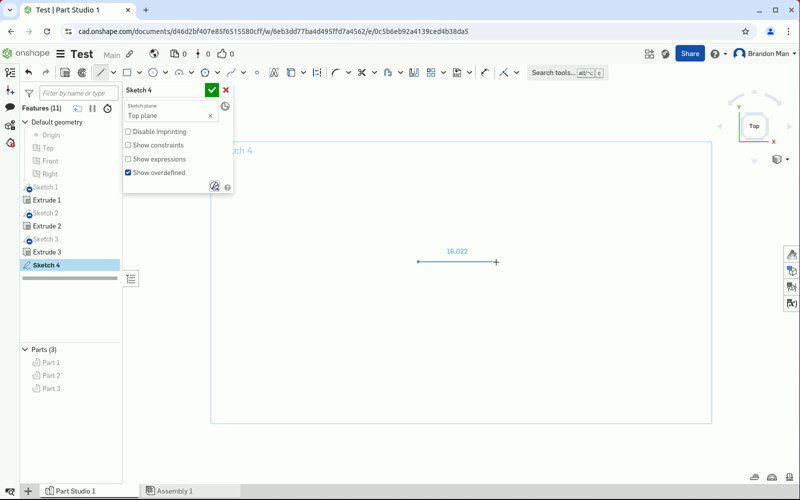
click(496, 261)
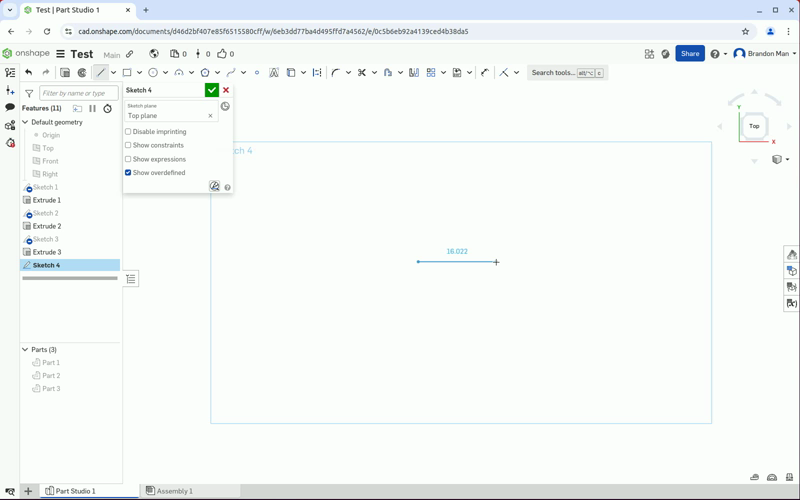
key_up(shift)
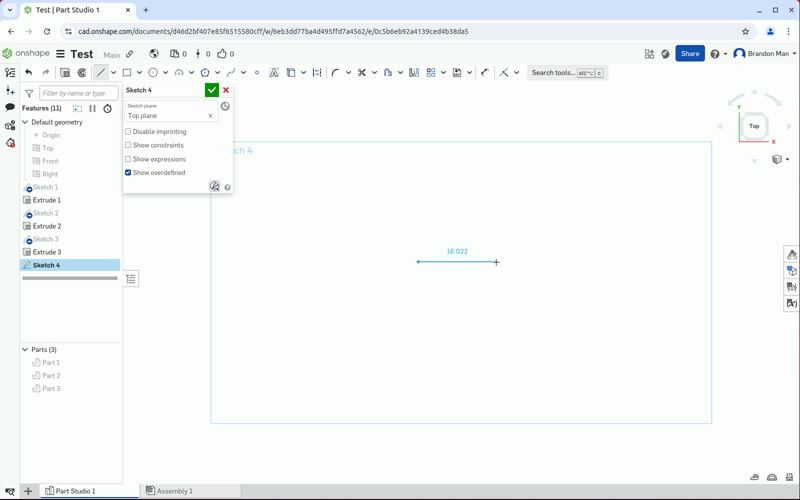
key_down(shift)
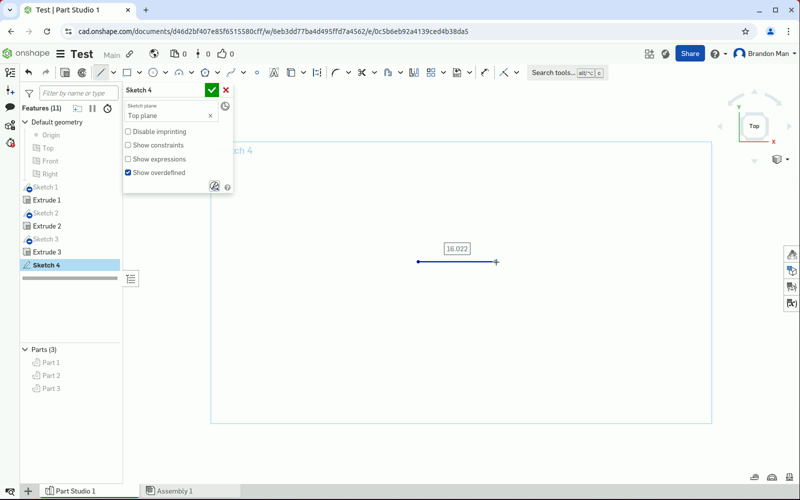
mouse_move(526, 261)
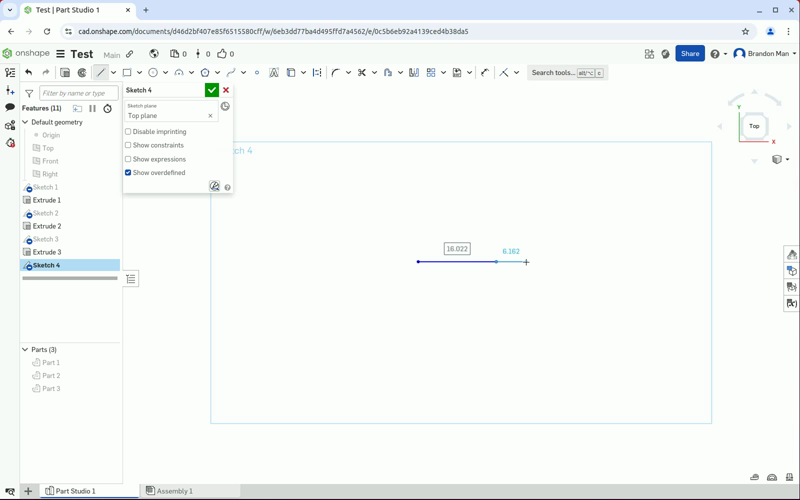
mouse_move(496, 252)
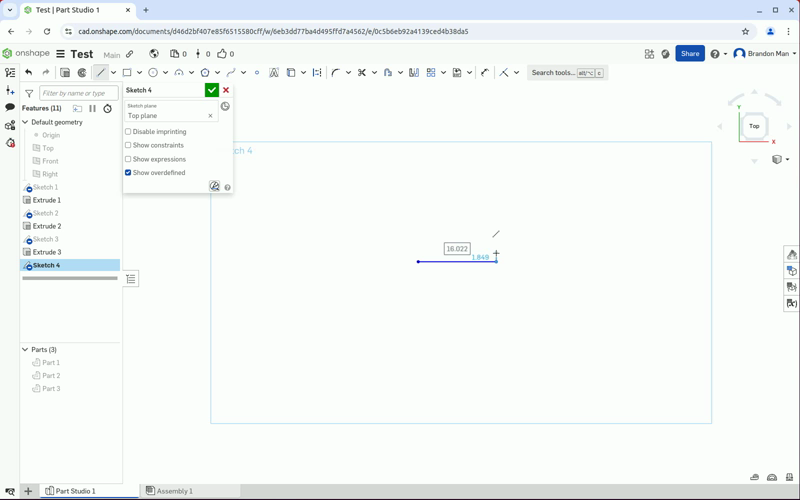
click(496, 252)
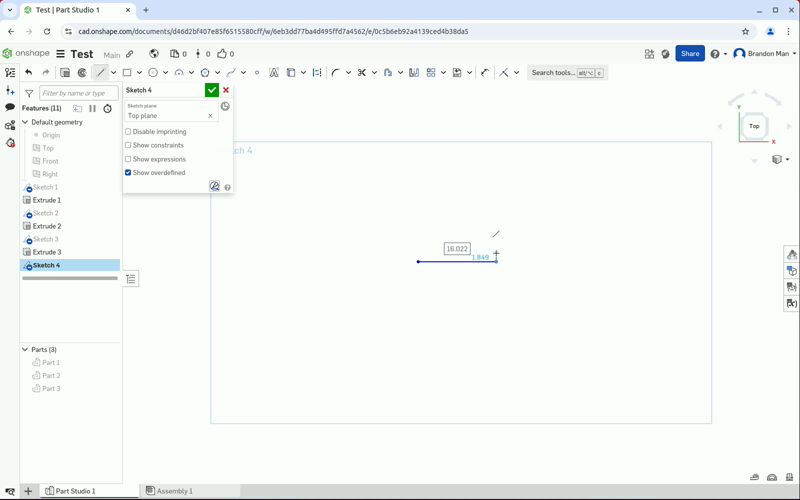
key_up(shift)
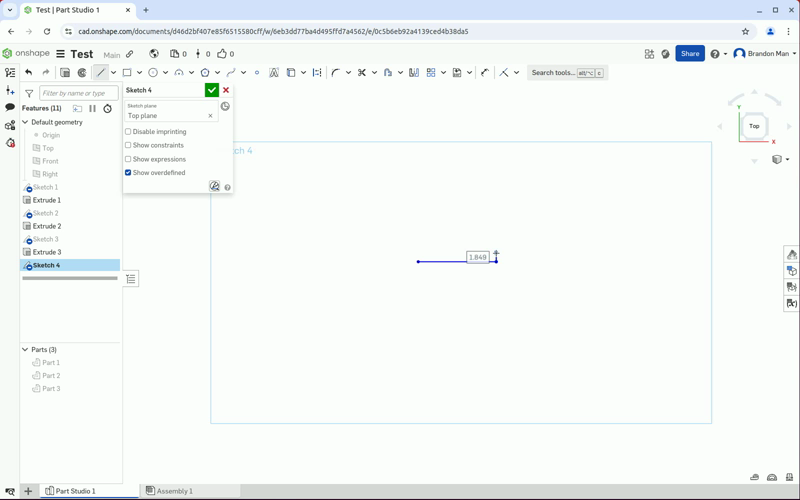
key_down(shift)
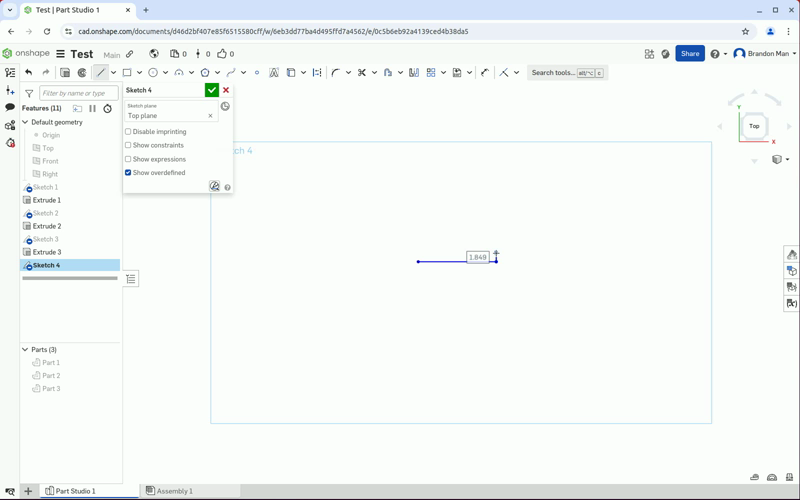
mouse_move(418, 252)
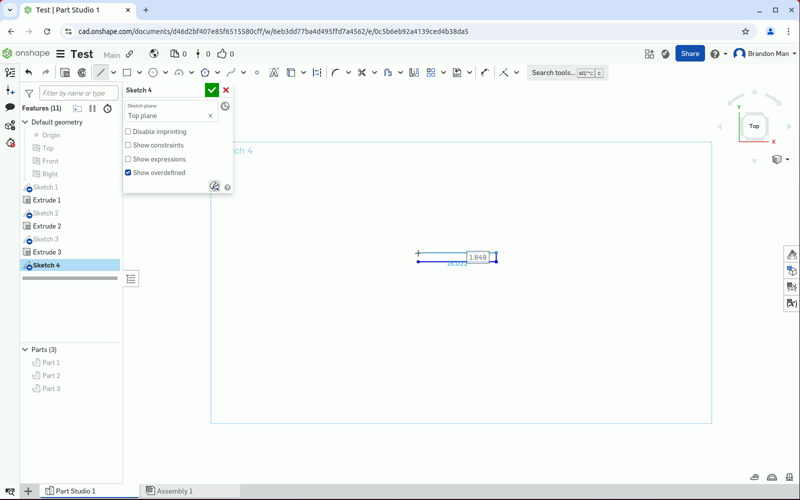
click(418, 252)
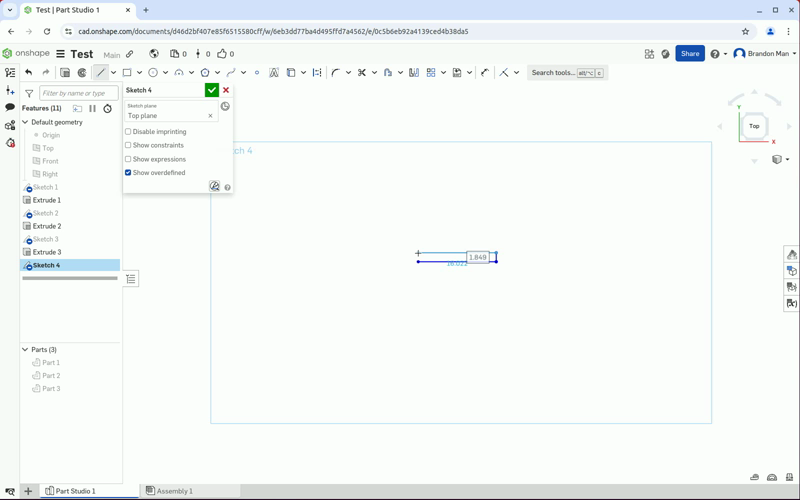
key_up(shift)
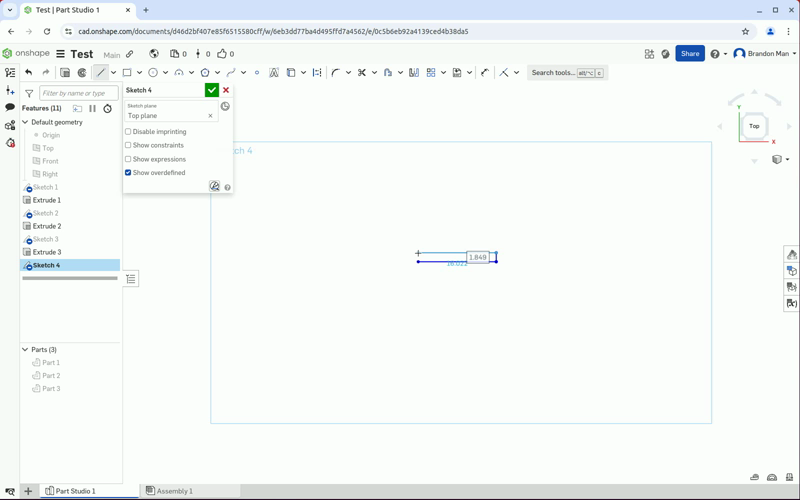
mouse_move(448, 252)
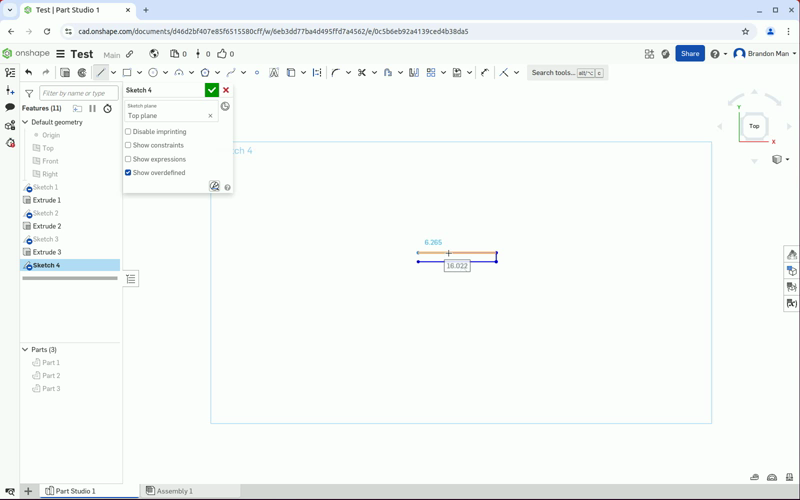
key_down(shift)
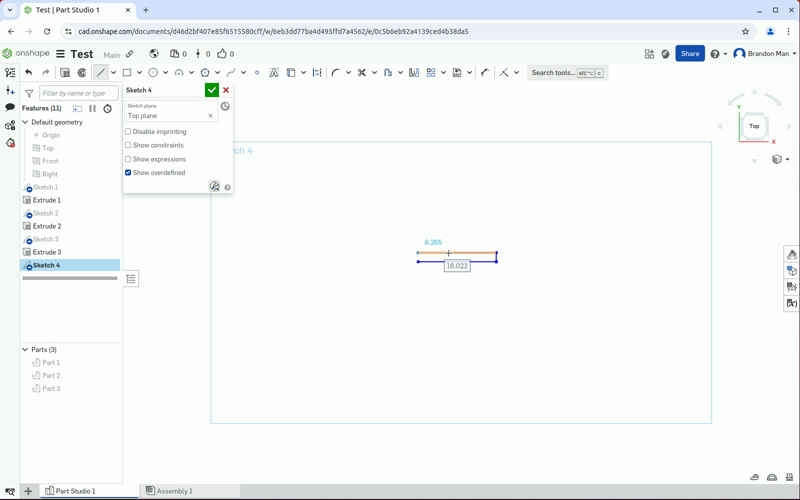
mouse_move(418, 261)
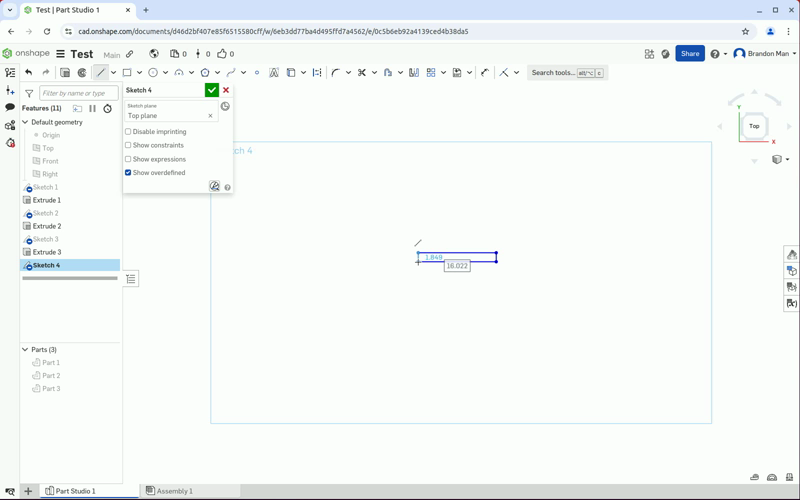
key_up(shift)
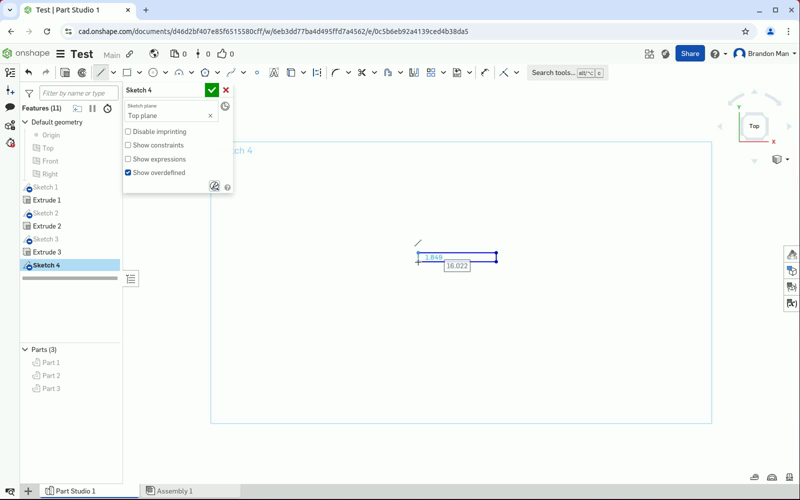
click(418, 261)
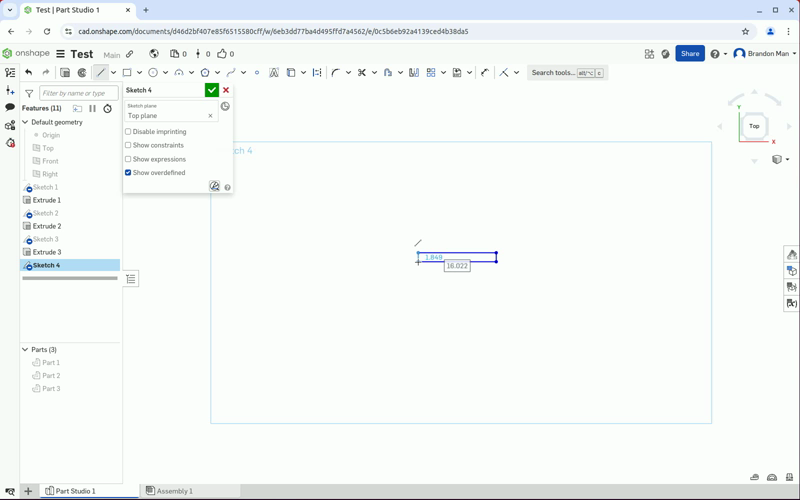
key(esc)
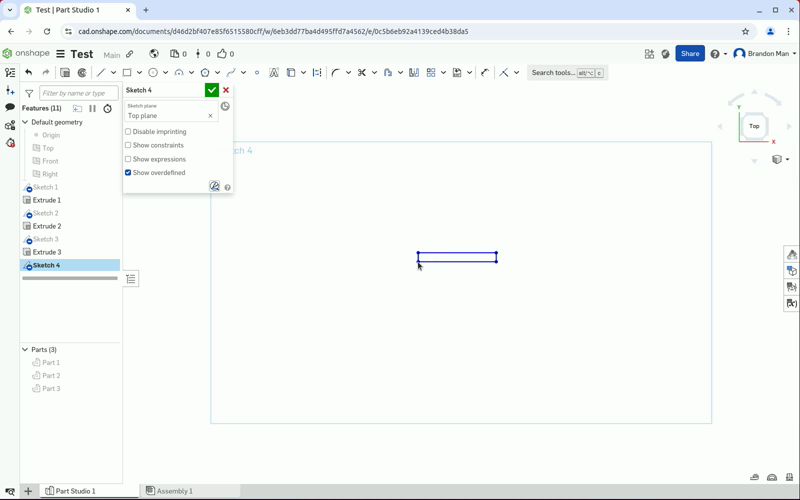
mouse_move(485, 256)
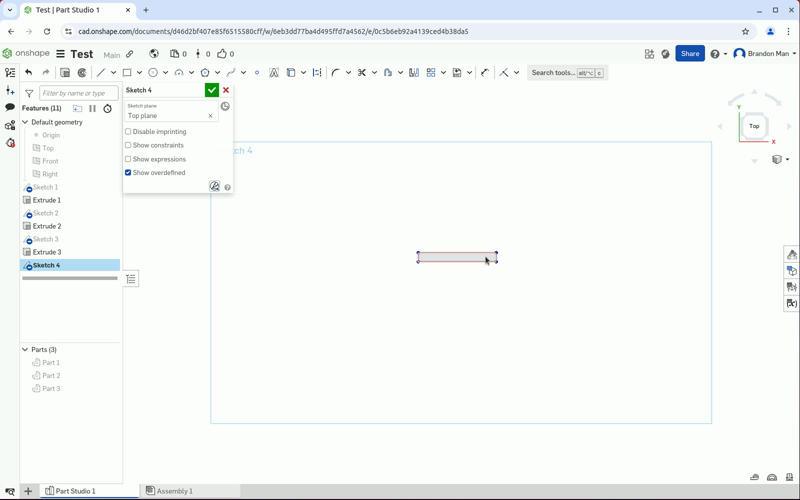
scroll(6)
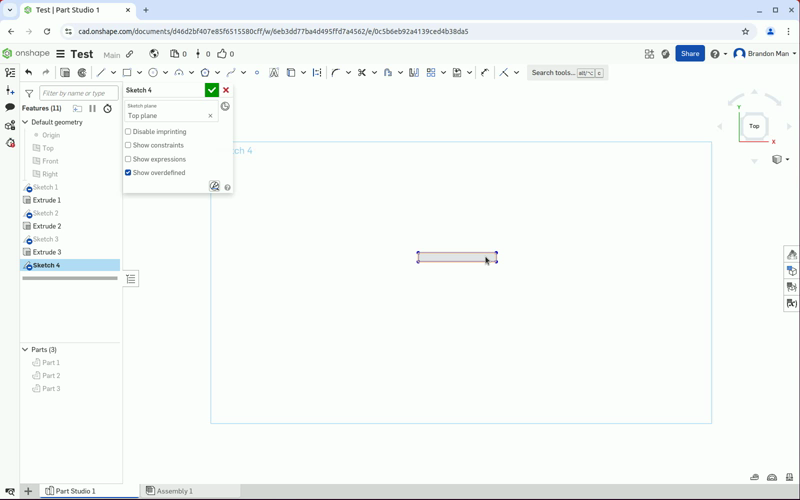
scroll(6)
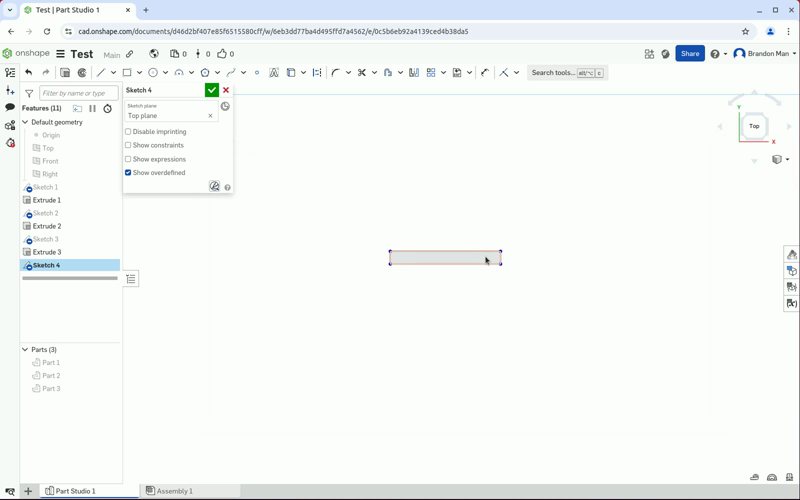
scroll(6)
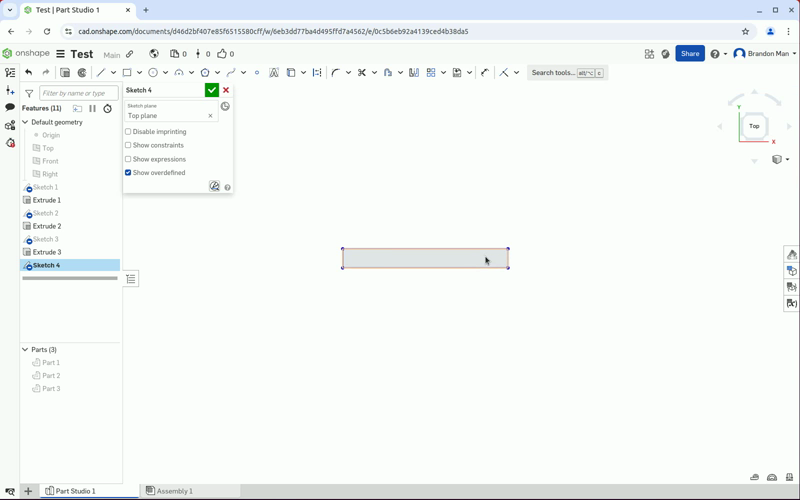
scroll(6)
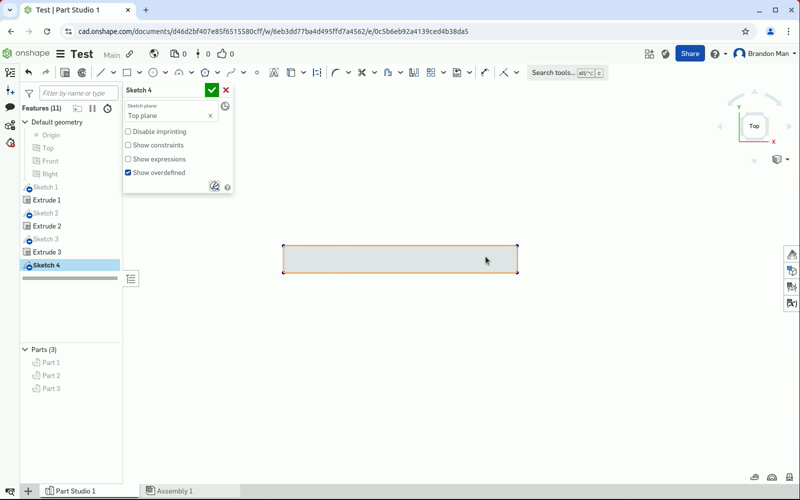
scroll(6)
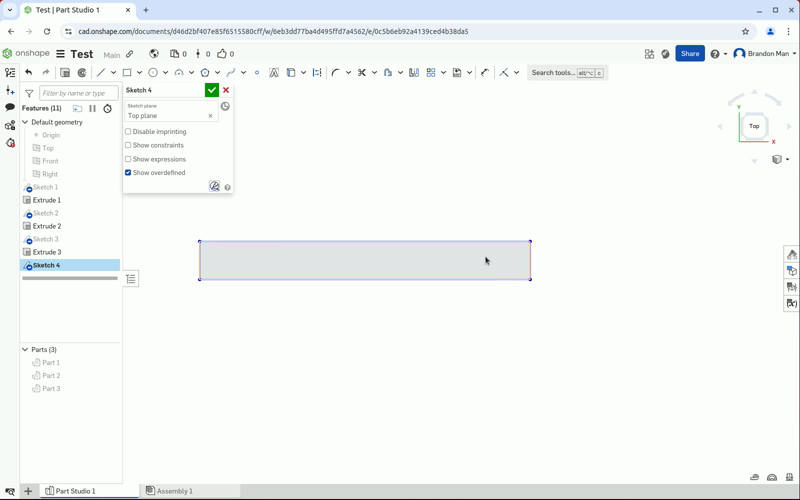
scroll(6)
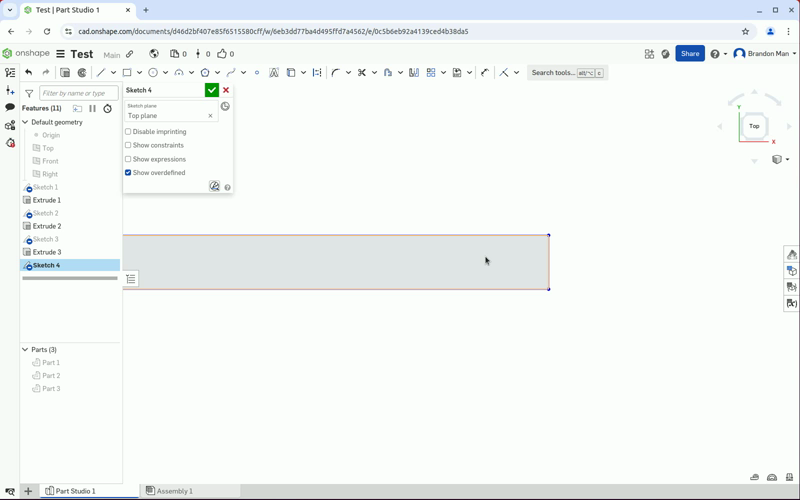
scroll(6)
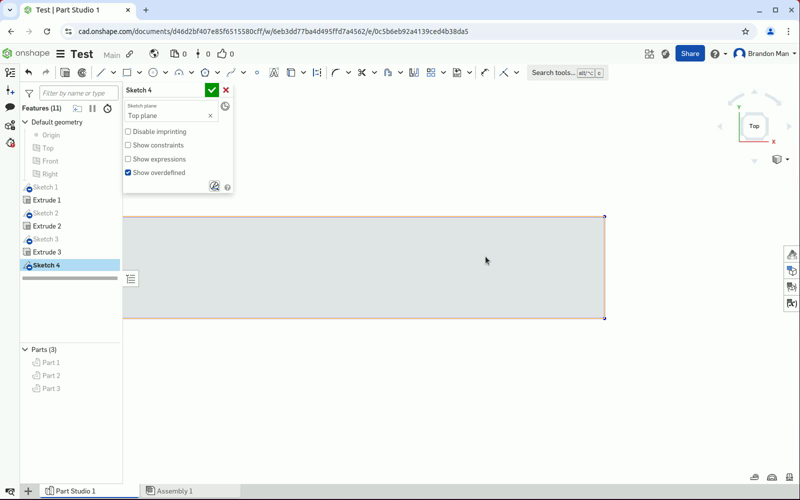
click(485, 256)
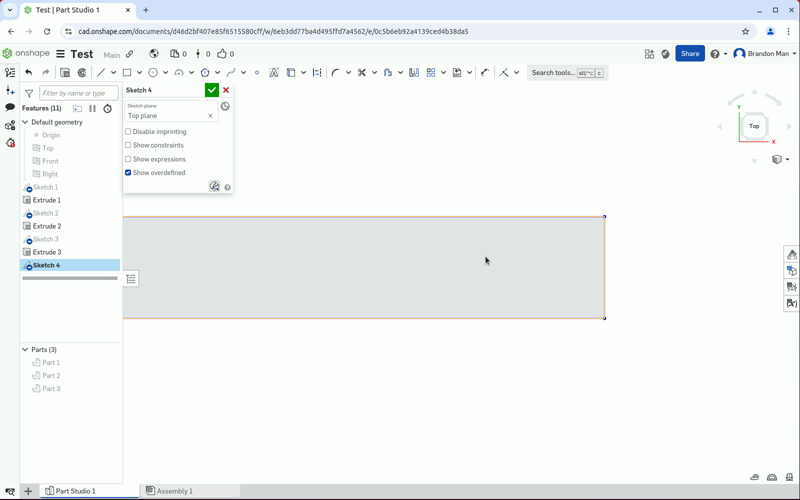
scroll(-6)
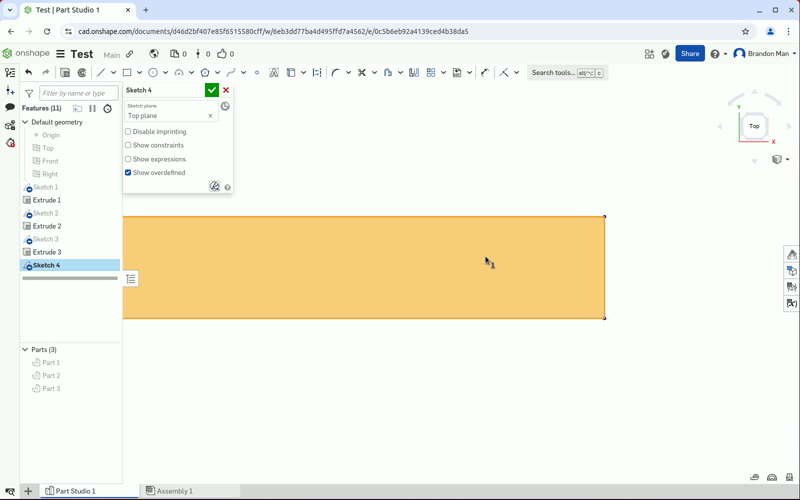
scroll(-6)
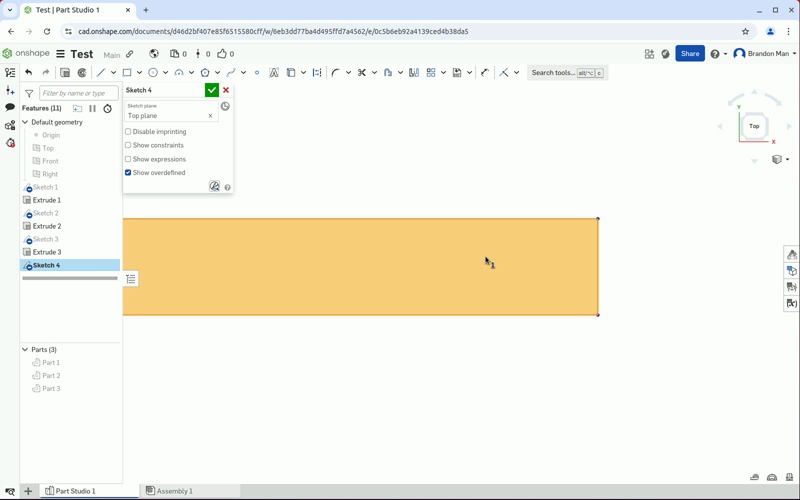
scroll(-6)
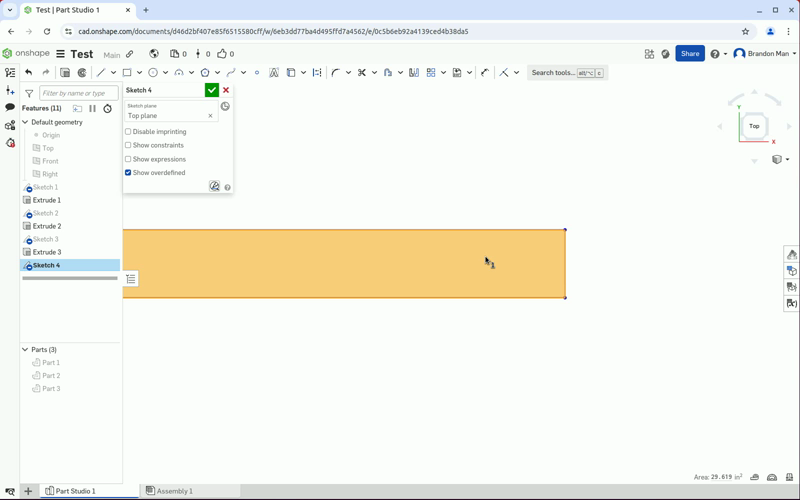
scroll(-6)
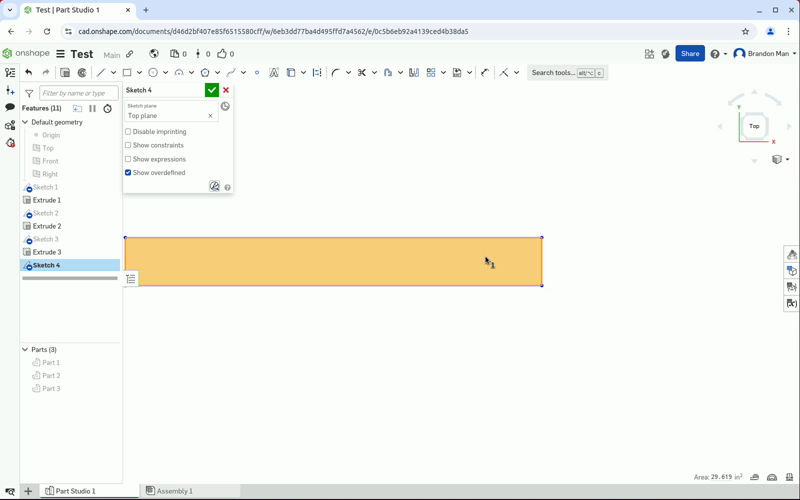
scroll(-6)
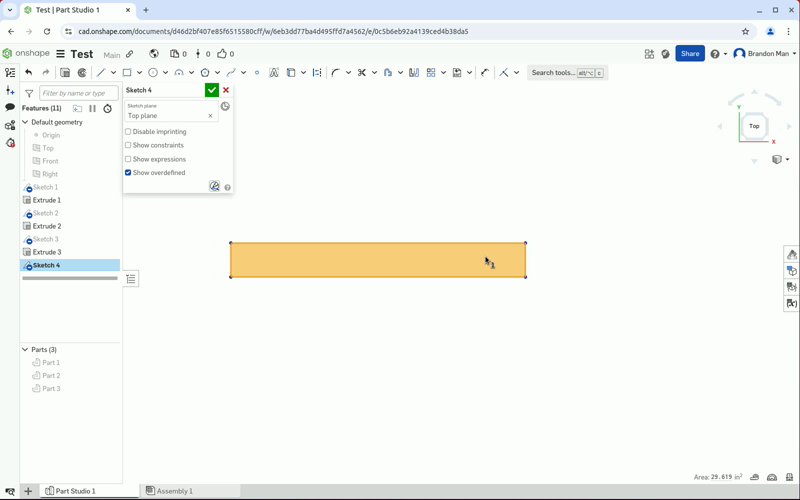
scroll(-6)
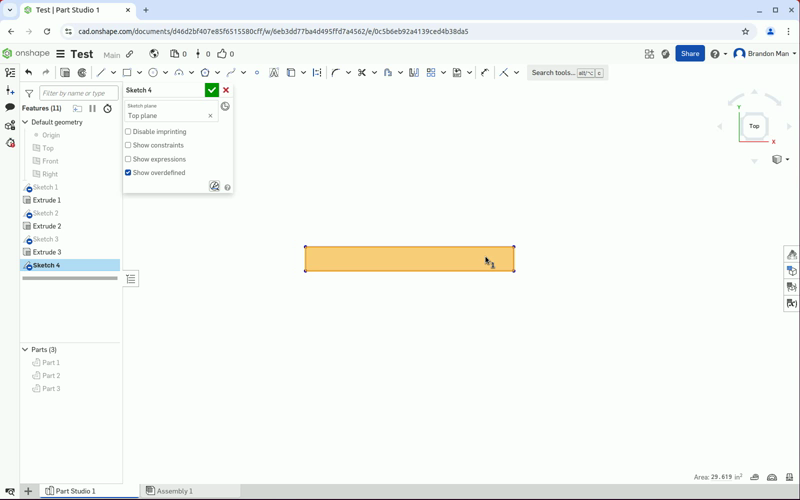
scroll(-6)
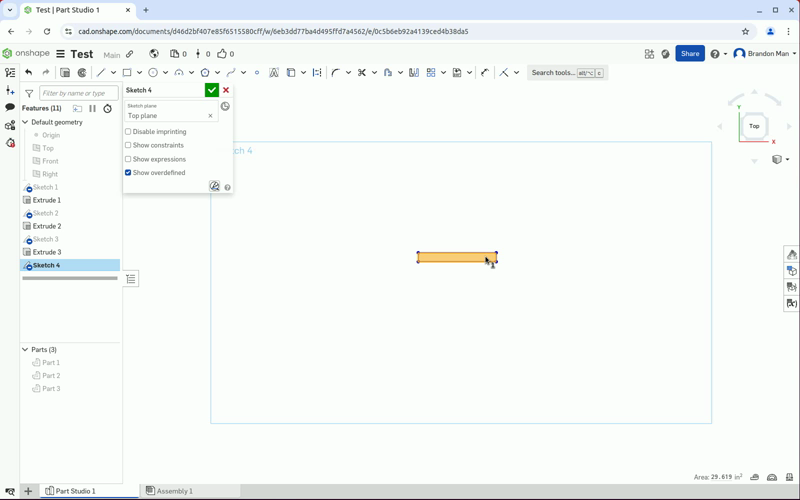
mouse_move(73, 352)
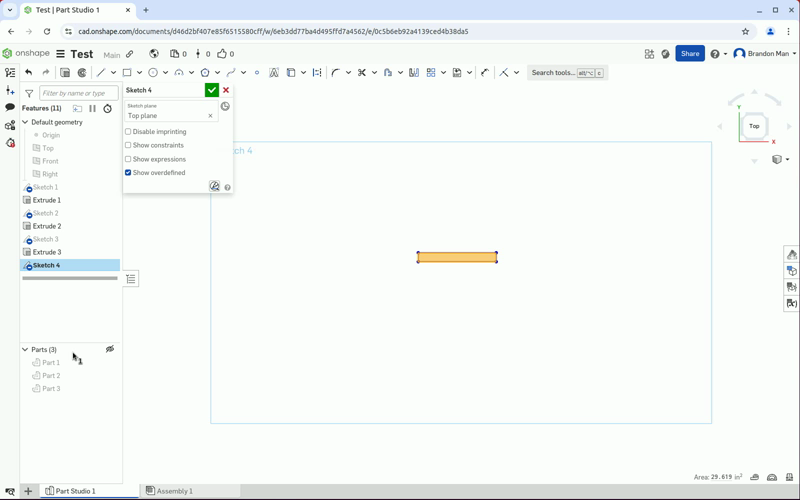
key(shift+y)
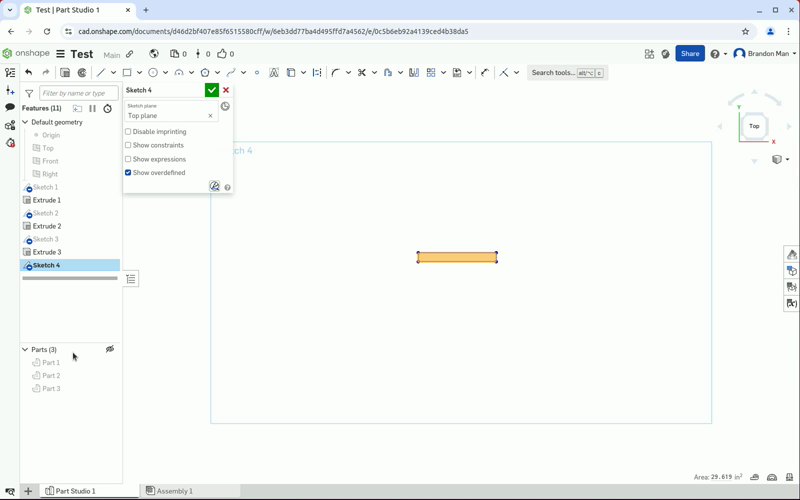
key(shift+e)
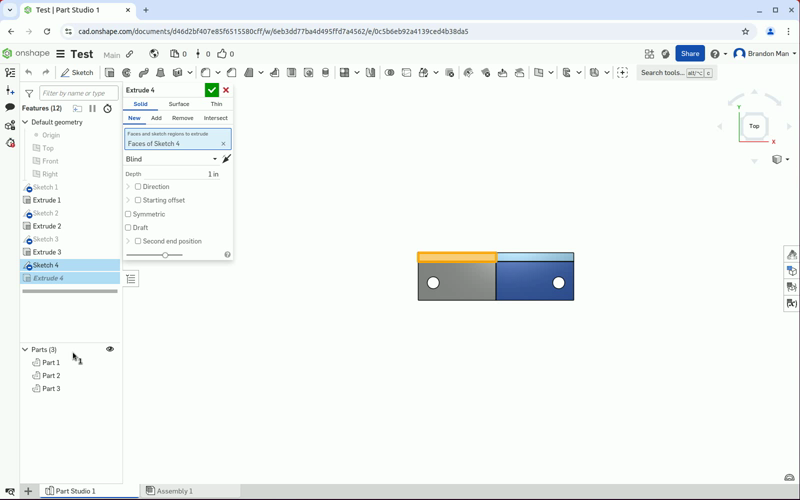
mouse_move(143, 106)
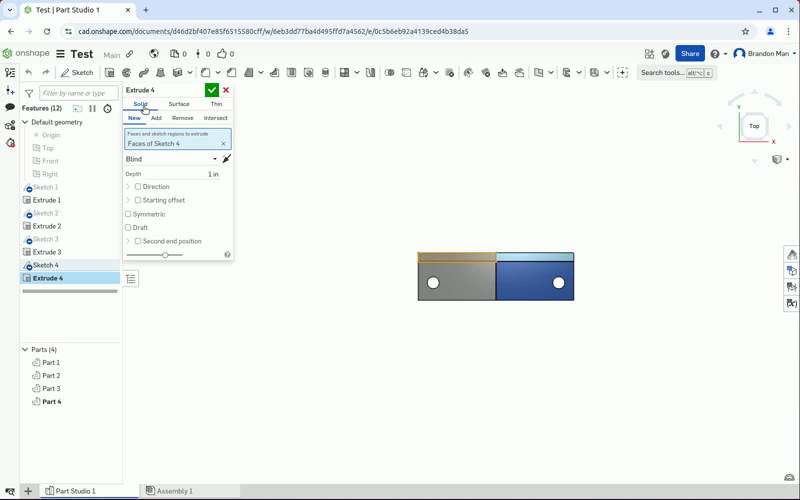
click(143, 106)
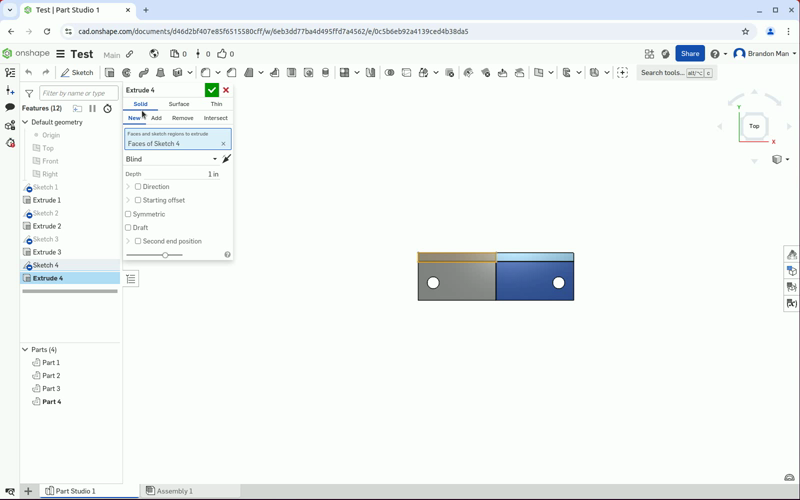
mouse_move(137, 120)
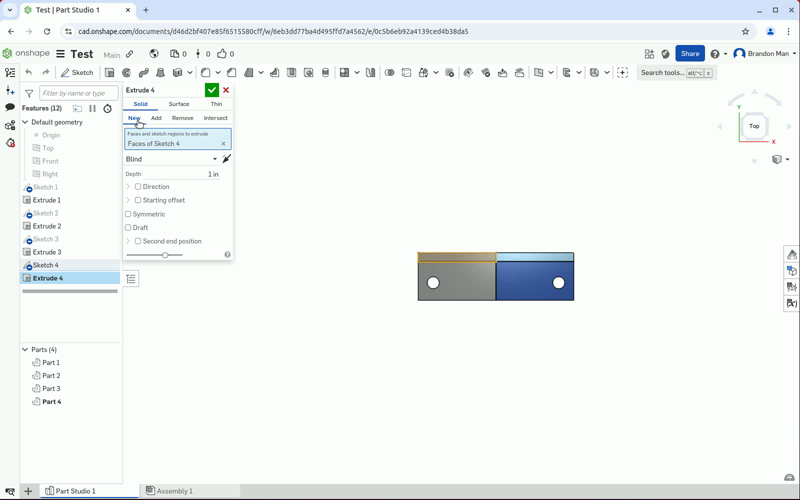
click(137, 120)
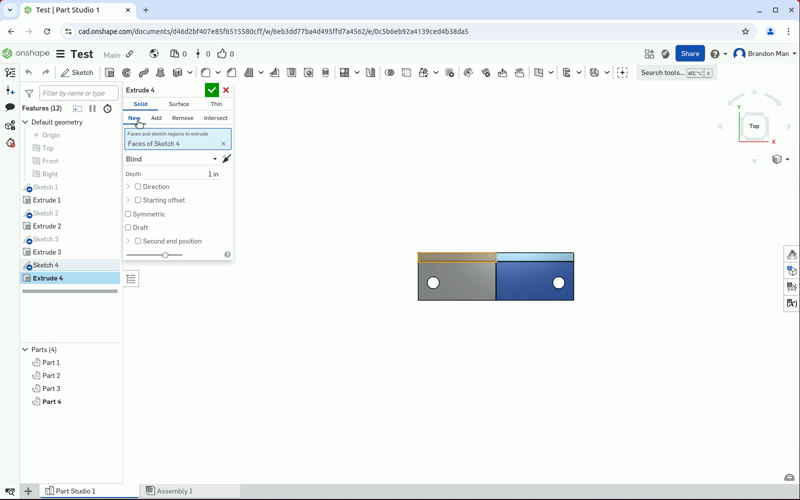
key(tab, 4)
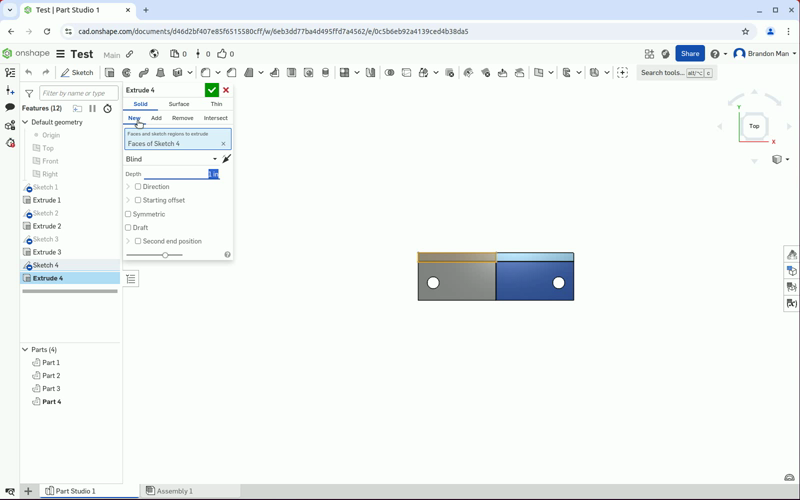
text(2.407)
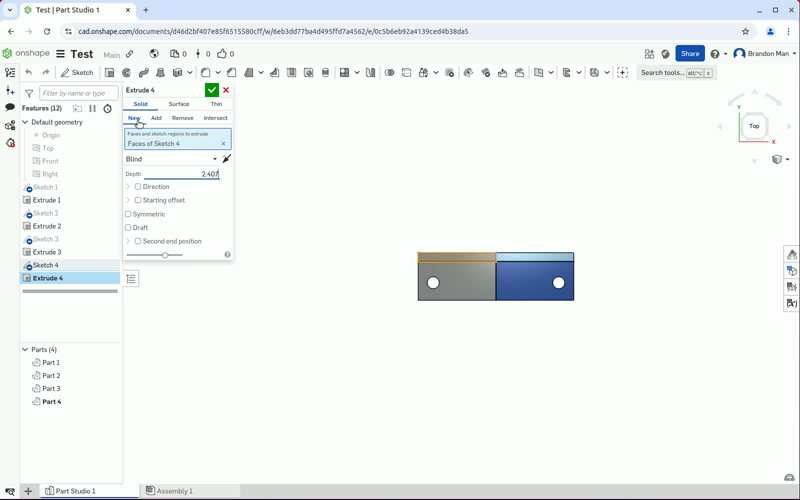
key(enter)
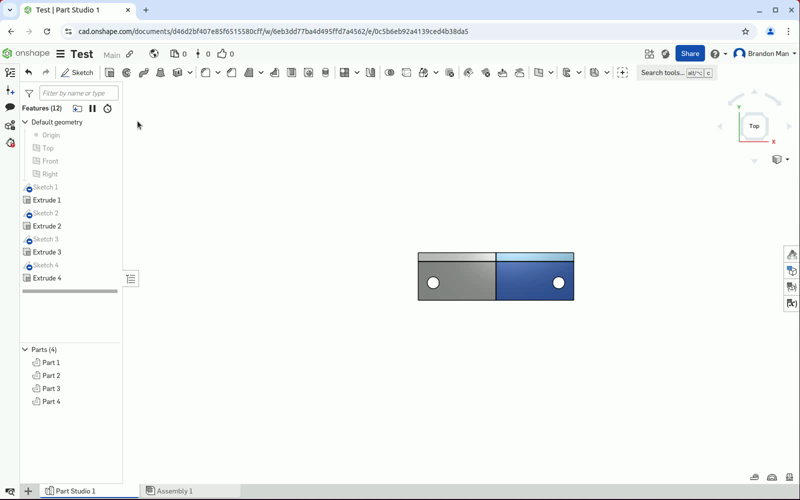
key(shift+h)
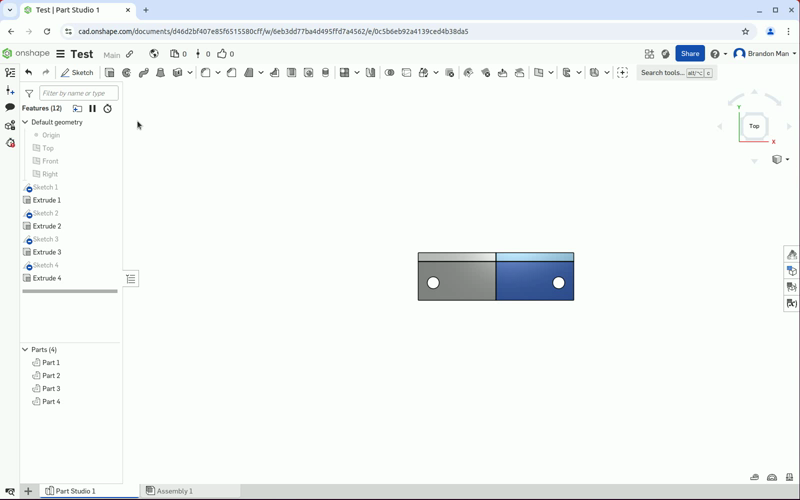
key(shift+h)
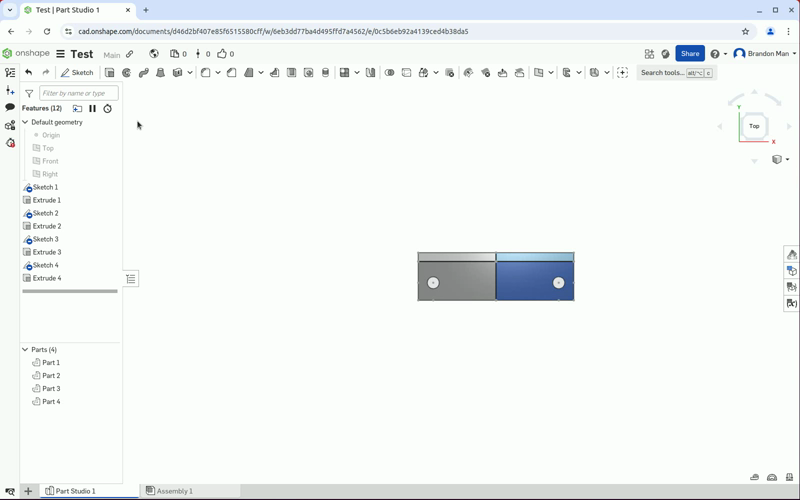
key(shift+7)
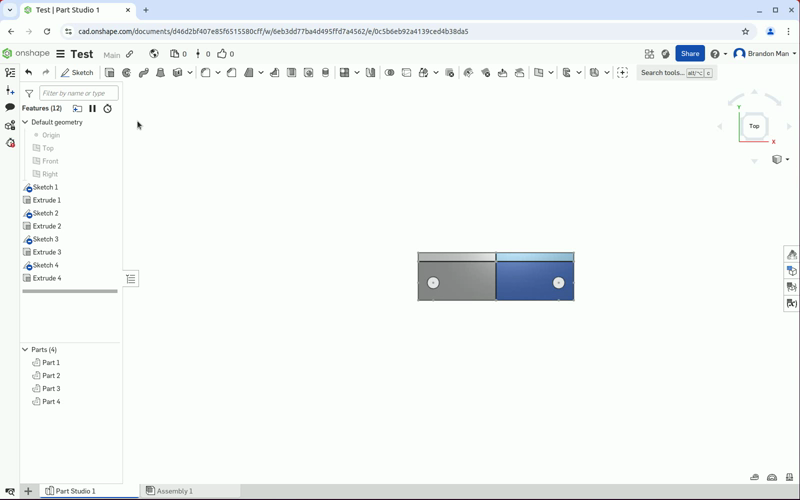
key(up, 3)
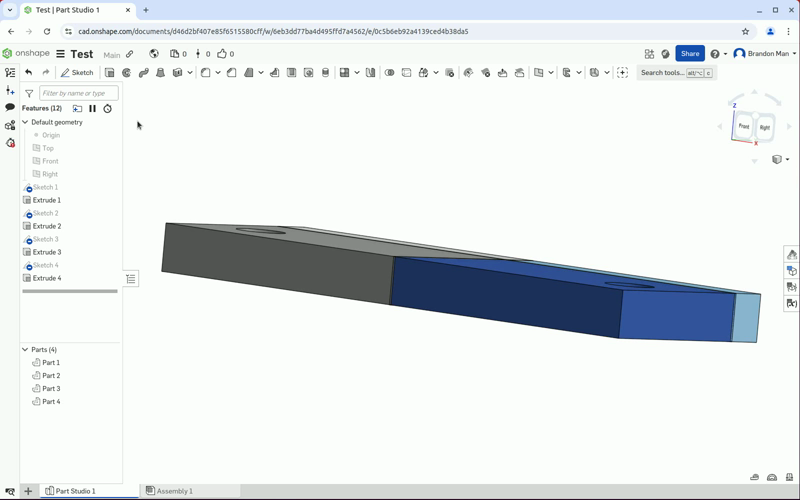
key(left, 3)
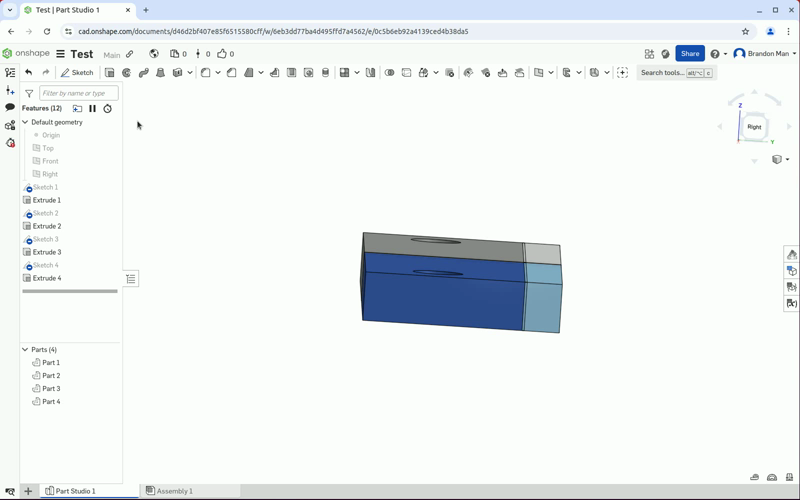
key(right, 3)
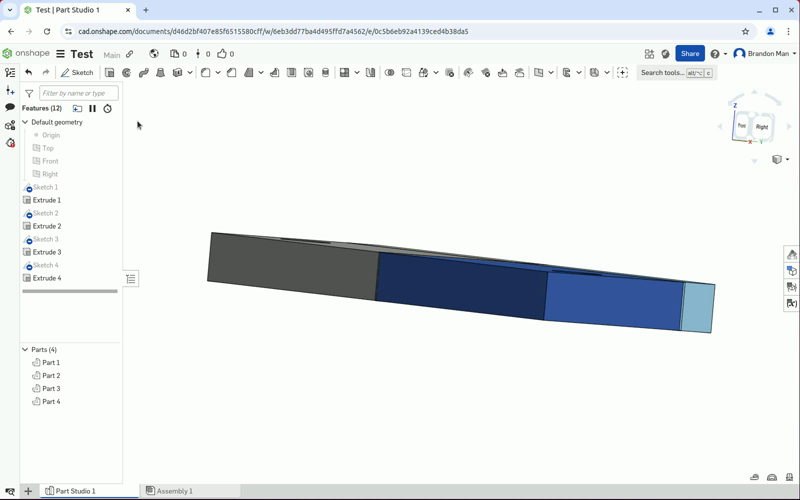
key(down, 3)
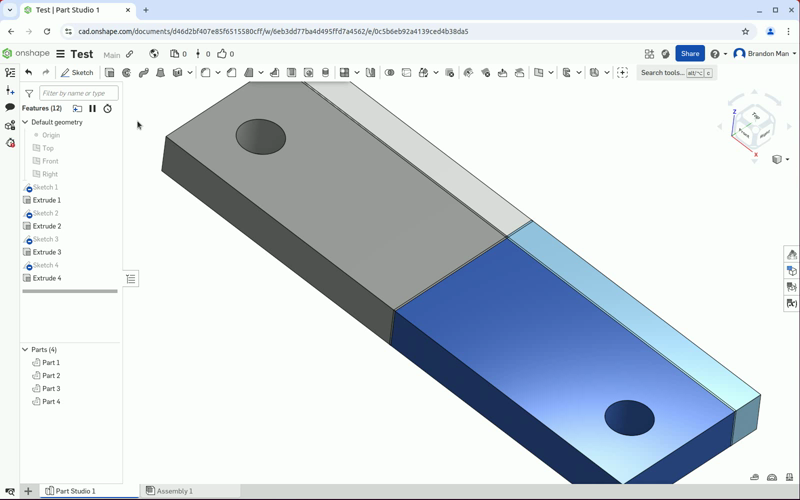
mouse_move(73, 189)
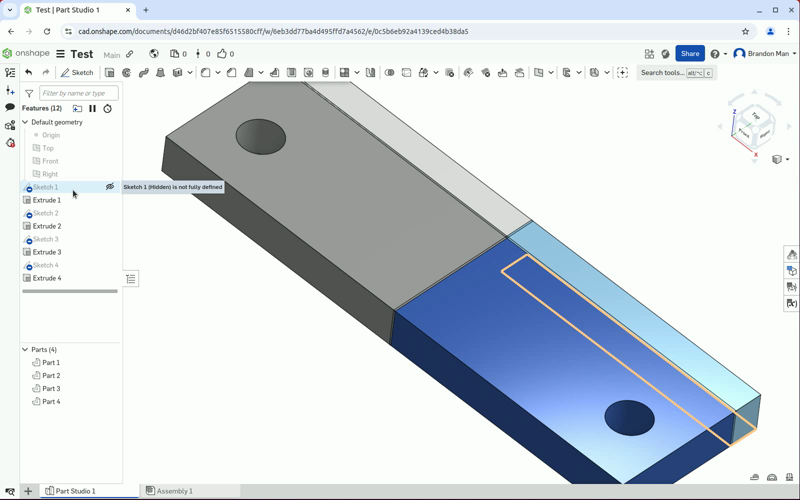
click(73, 189)